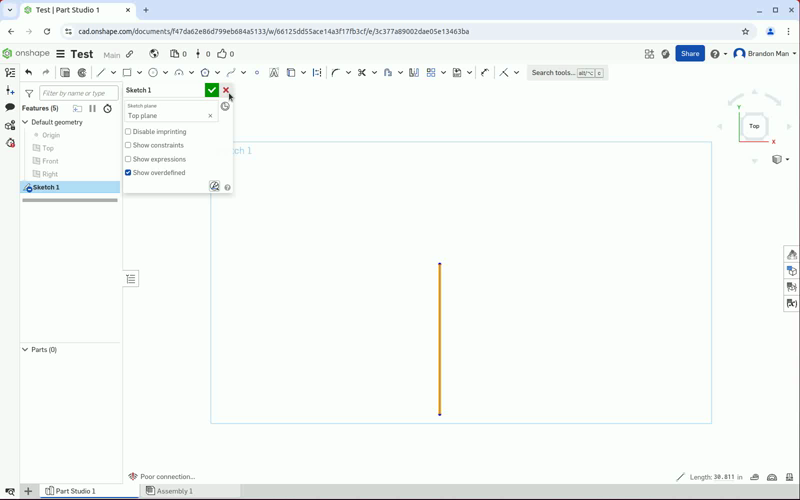
key(shift+h)
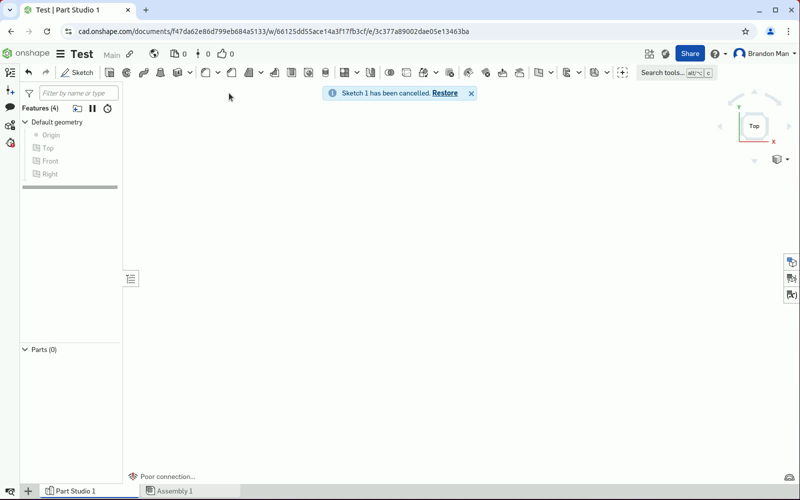
mouse_move(73, 352)
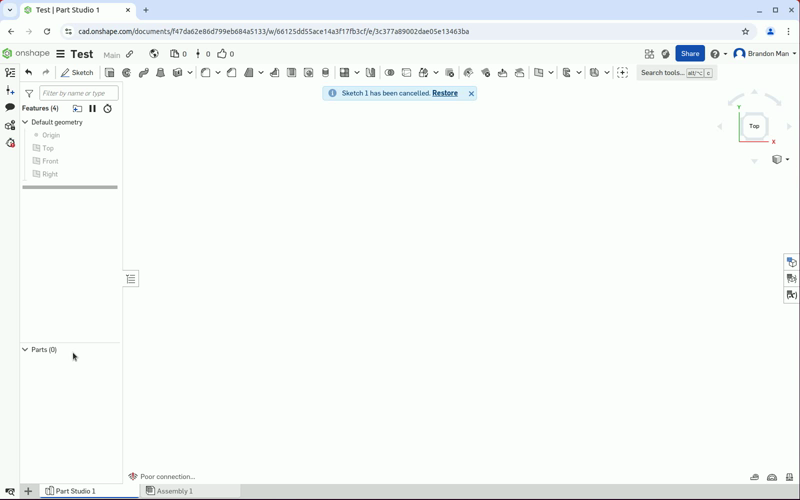
key(y)
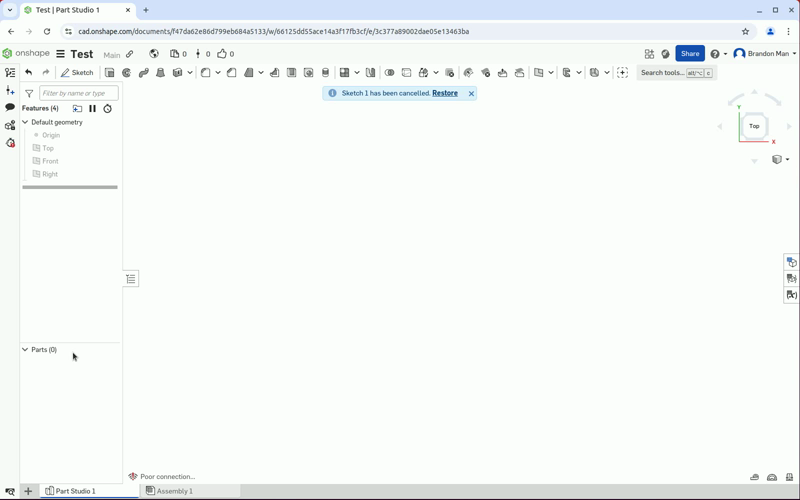
key(shift+p)
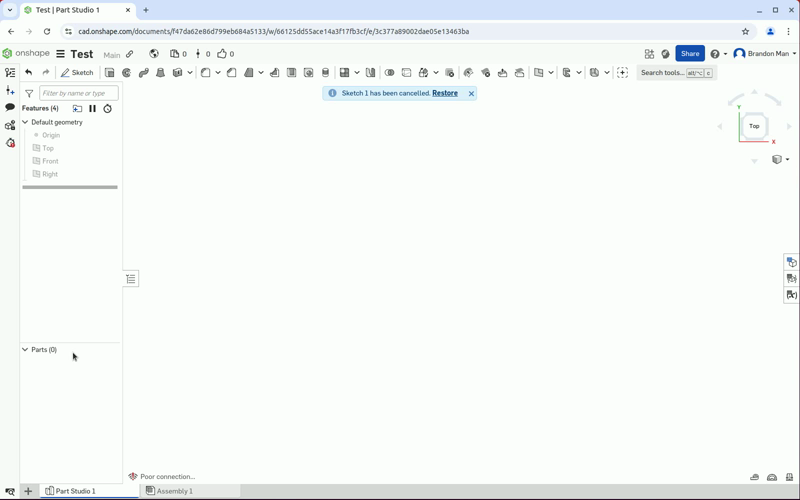
key(space)
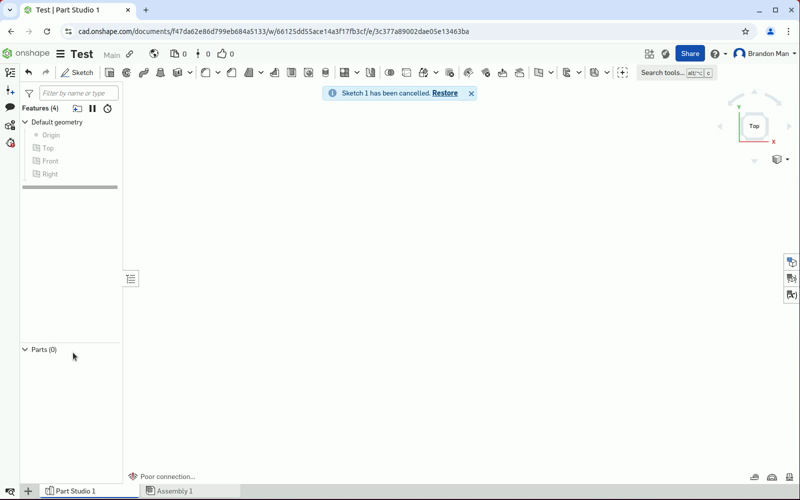
key_down(shift)
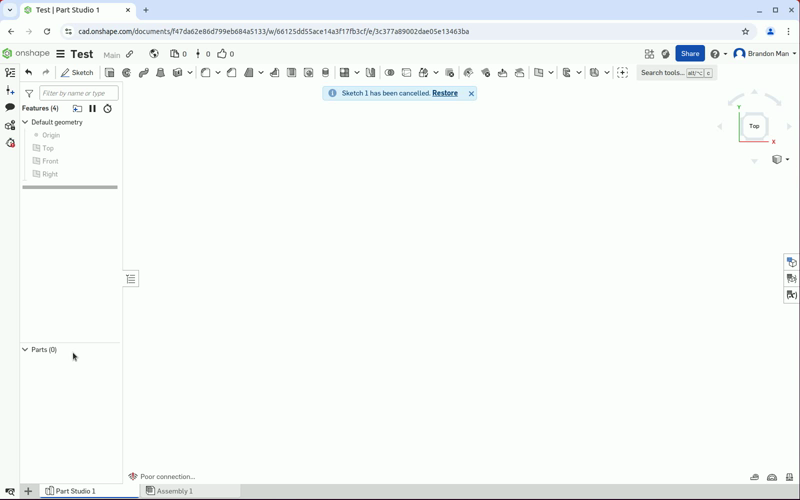
key(up)
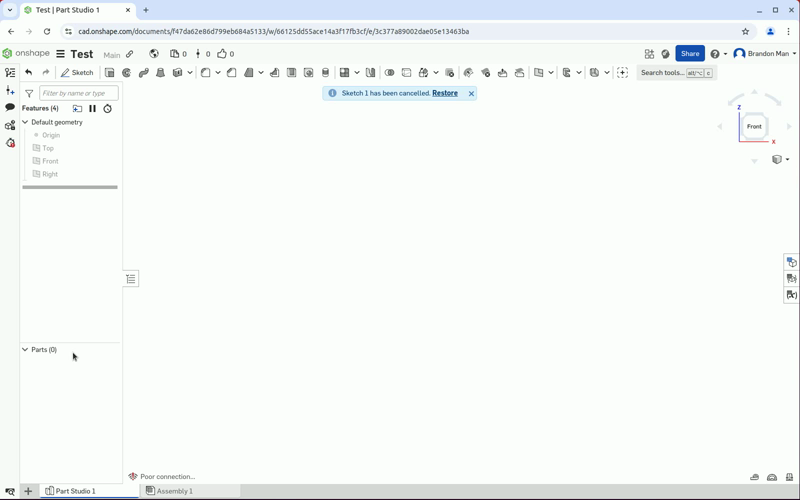
key_up(shift)
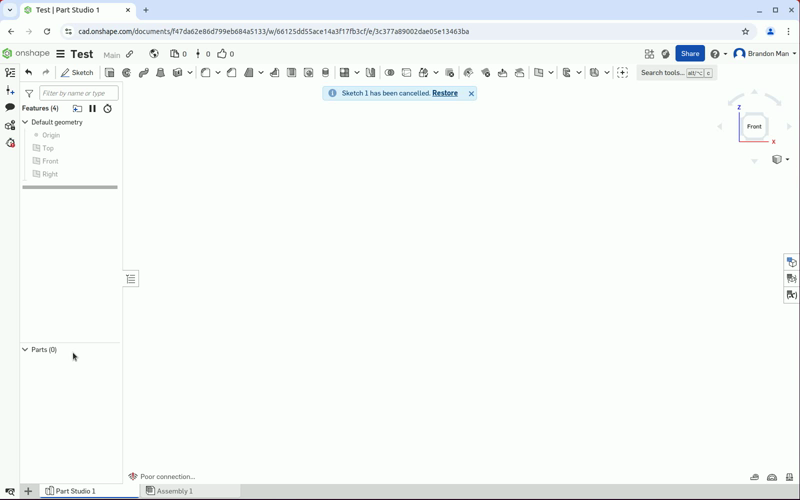
mouse_move(73, 352)
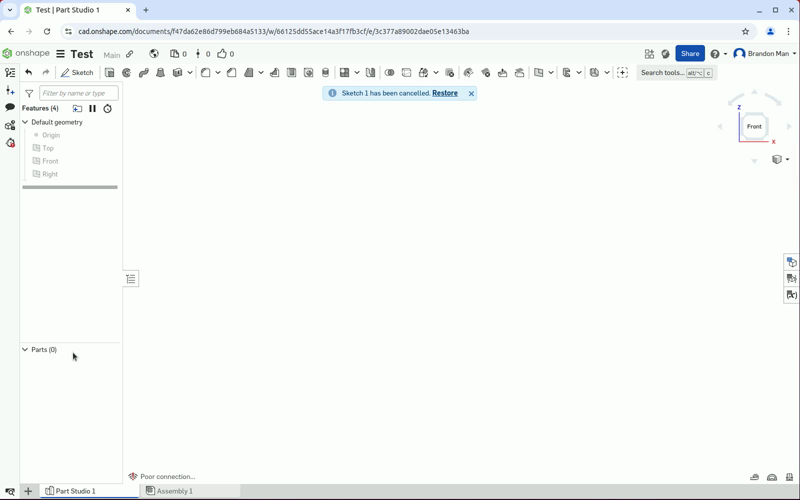
key(shift+y)
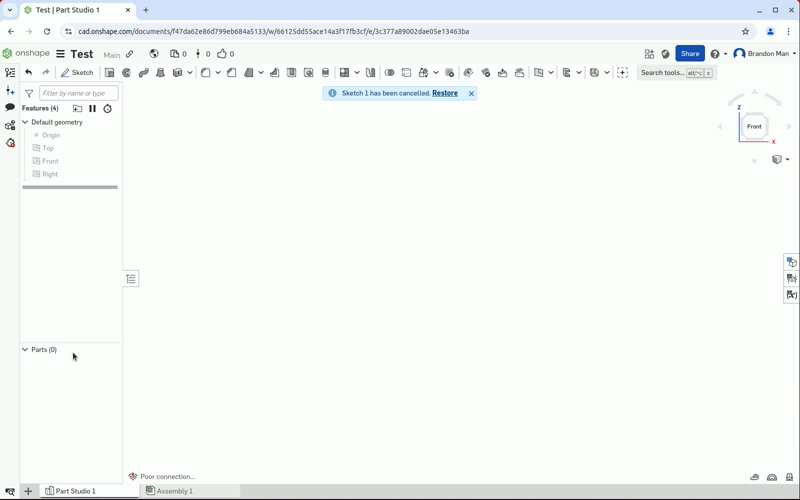
key(shift+s)
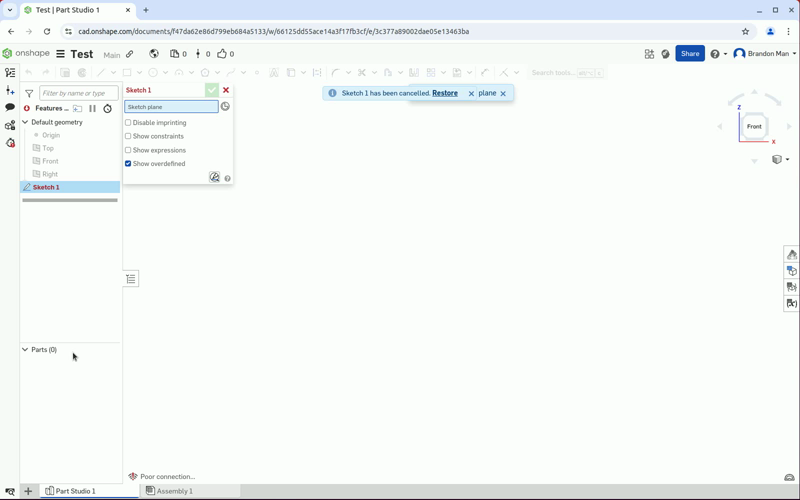
mouse_move(73, 163)
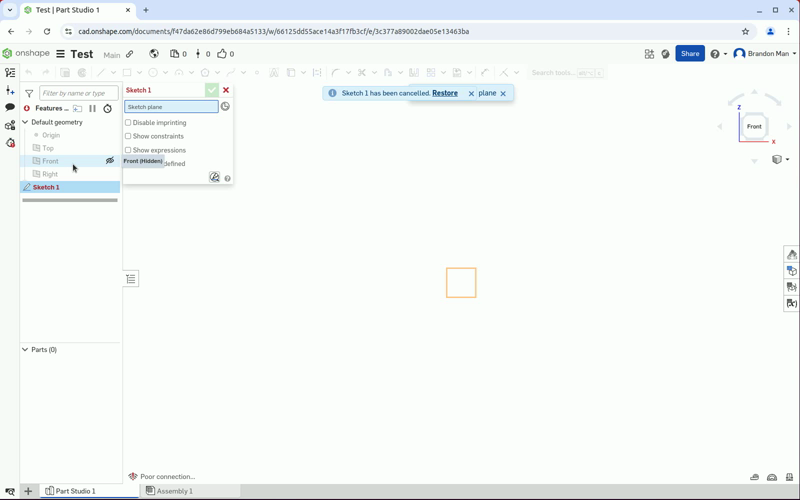
click(73, 163)
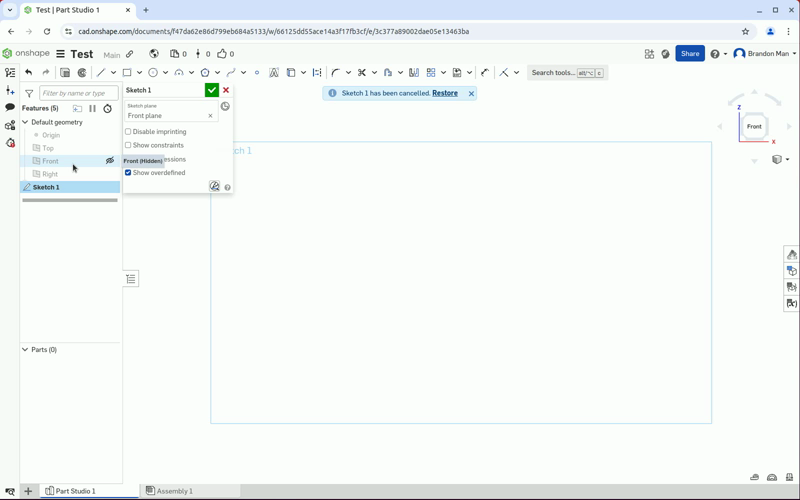
mouse_move(73, 352)
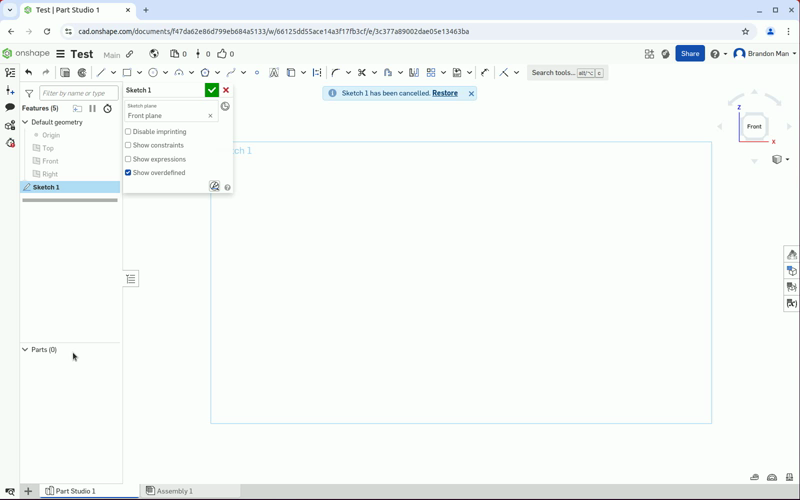
key(y)
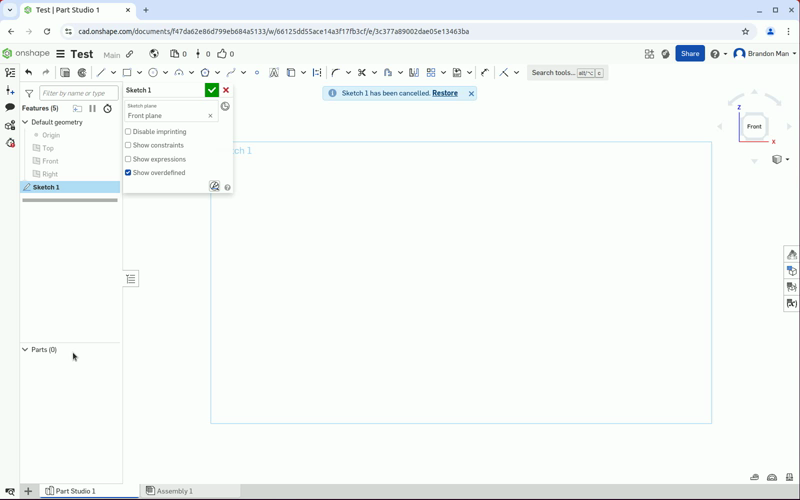
key(l)
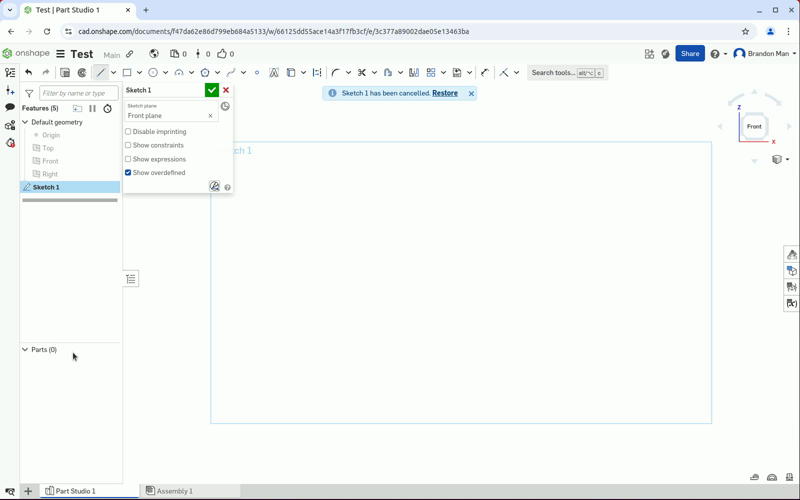
key_down(shift)
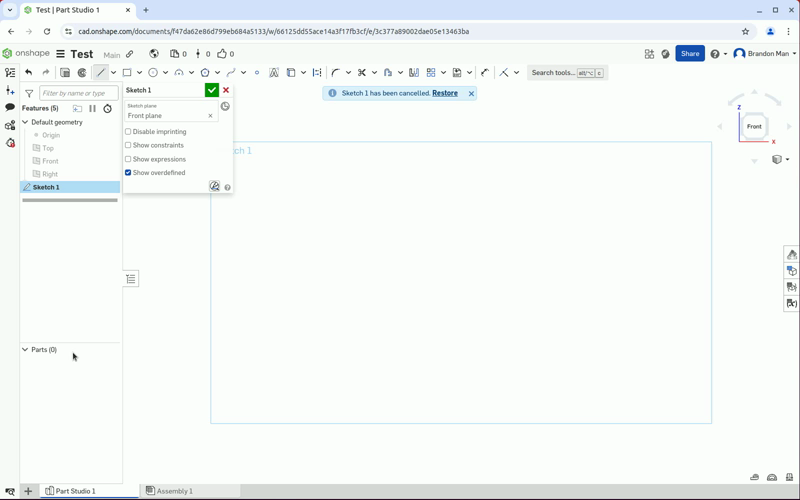
mouse_move(348, 311)
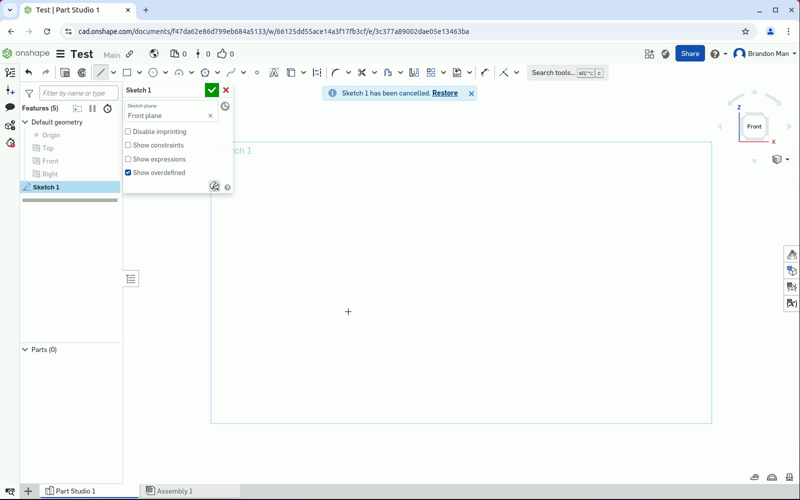
click(348, 311)
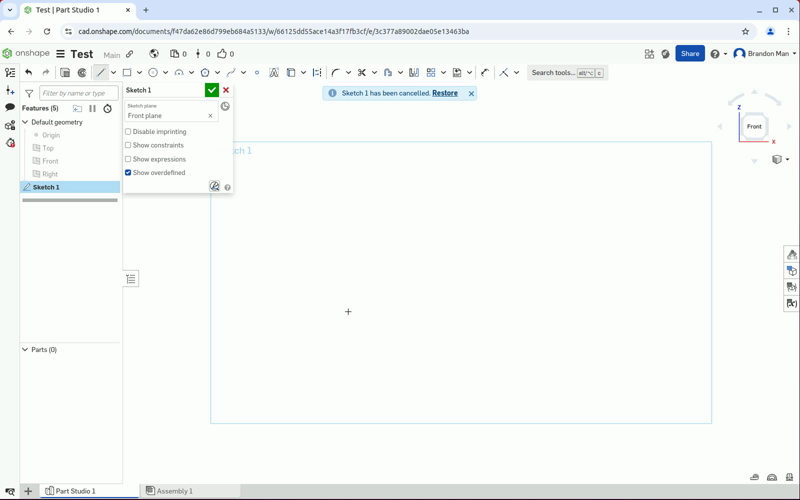
key_up(shift)
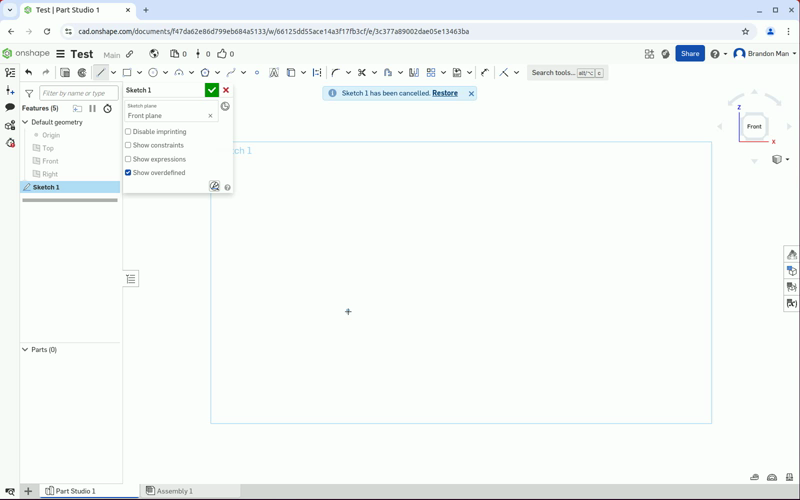
key_down(shift)
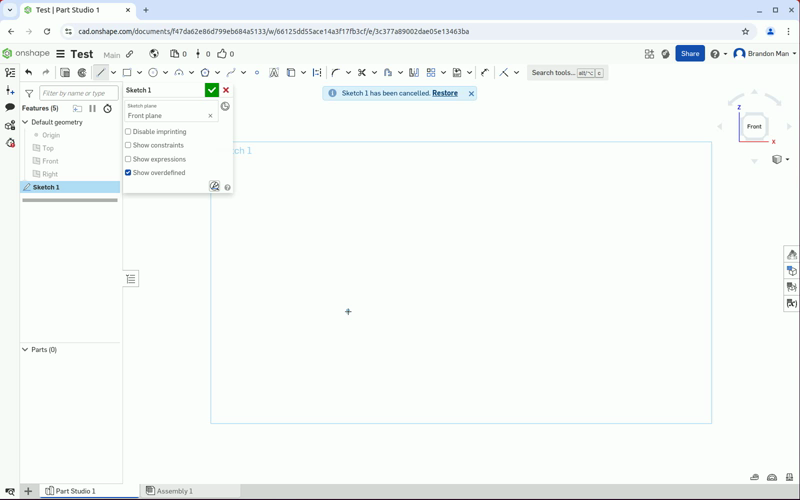
mouse_move(572, 311)
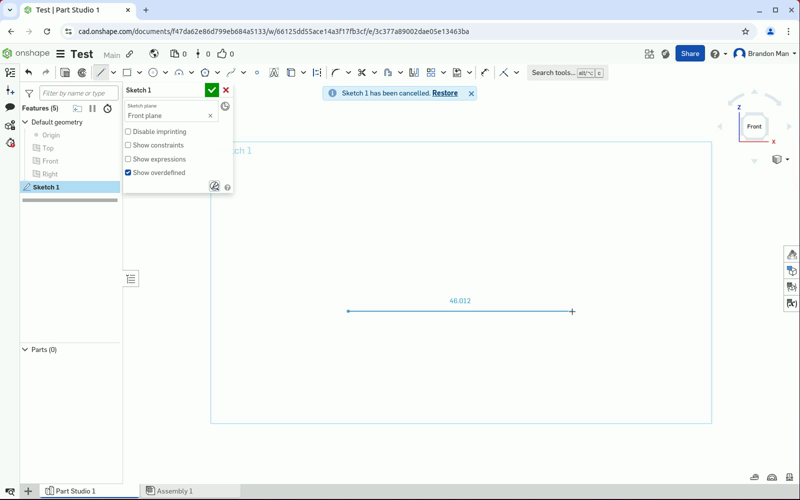
click(572, 311)
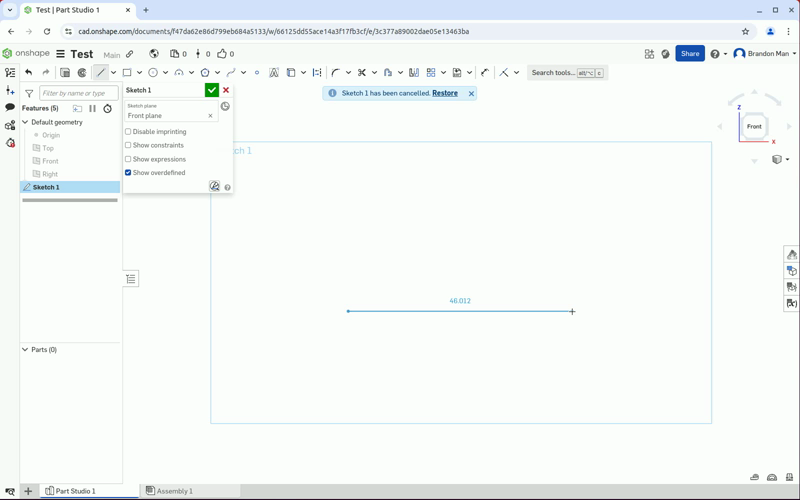
key_up(shift)
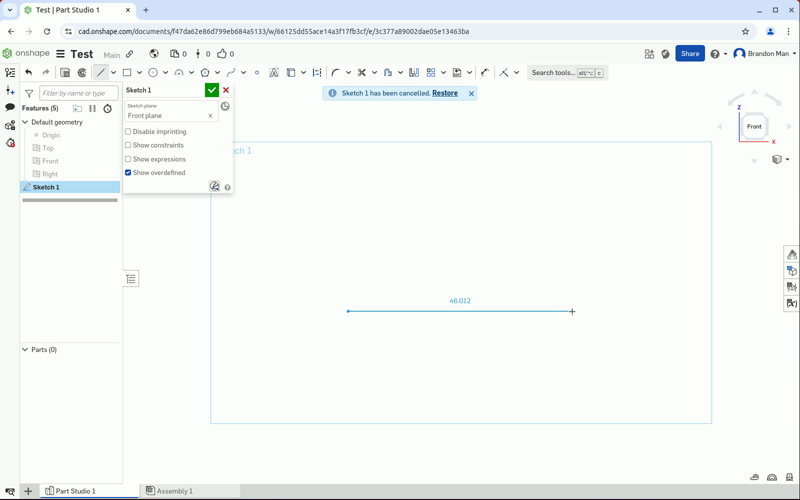
key_down(shift)
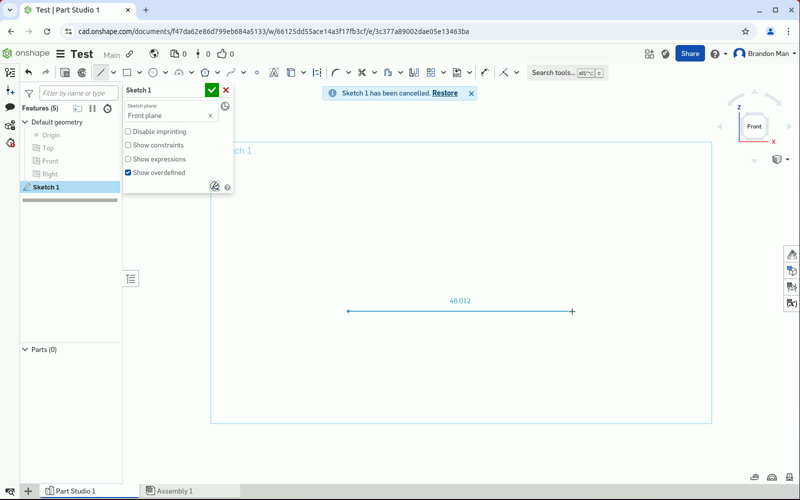
mouse_move(589, 311)
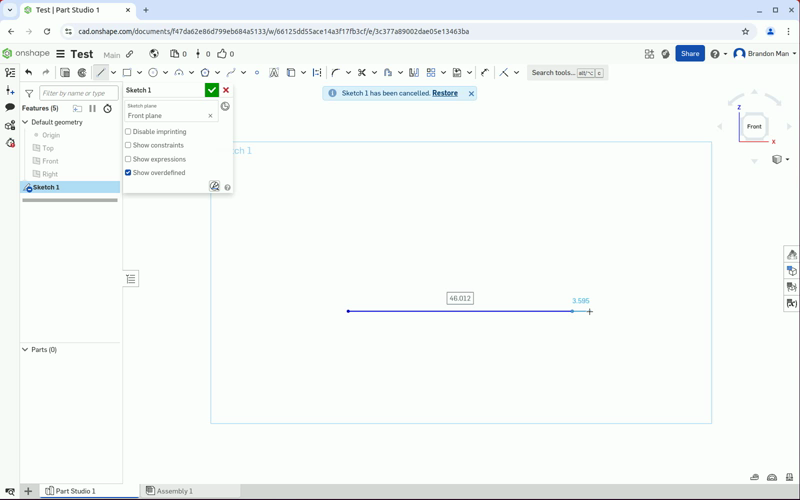
mouse_move(572, 254)
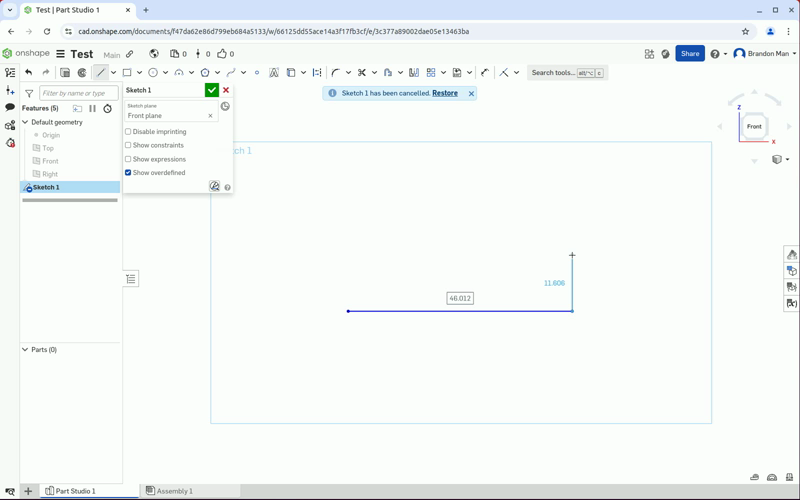
click(572, 254)
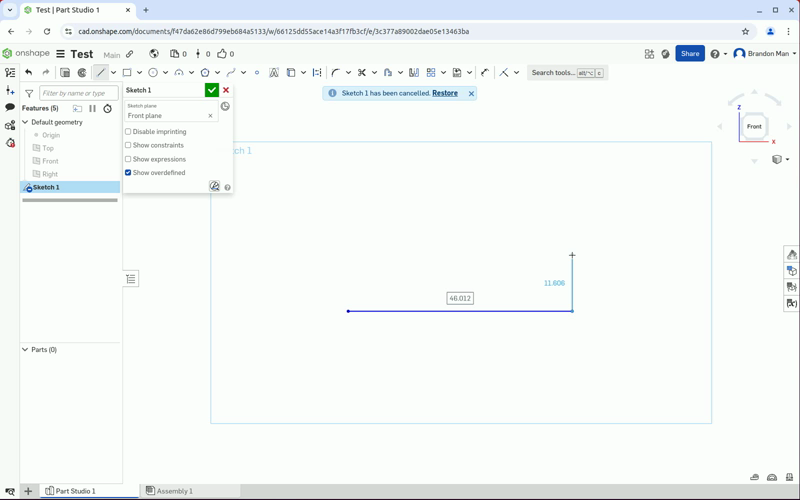
key_up(shift)
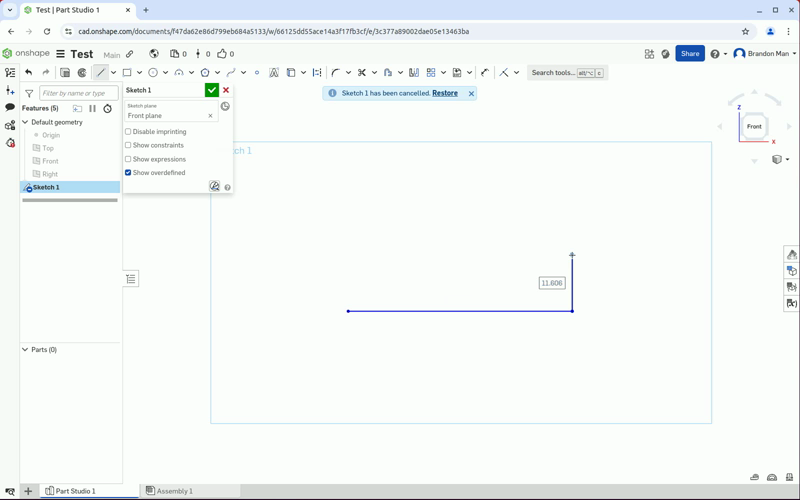
key_down(shift)
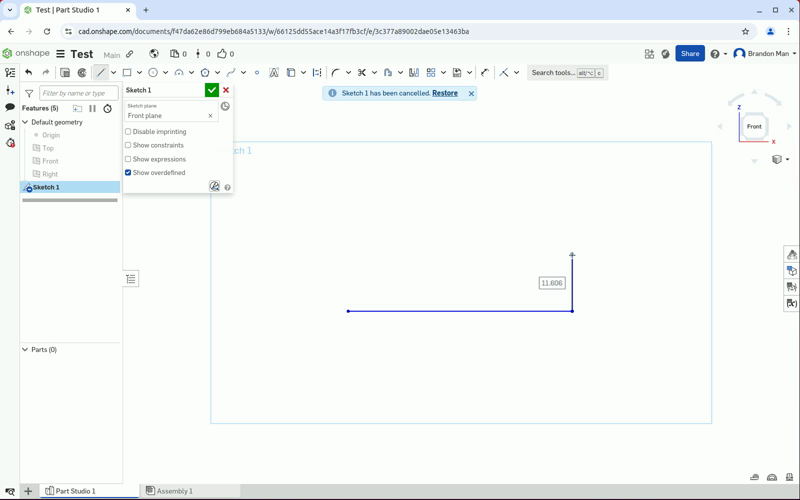
mouse_move(489, 254)
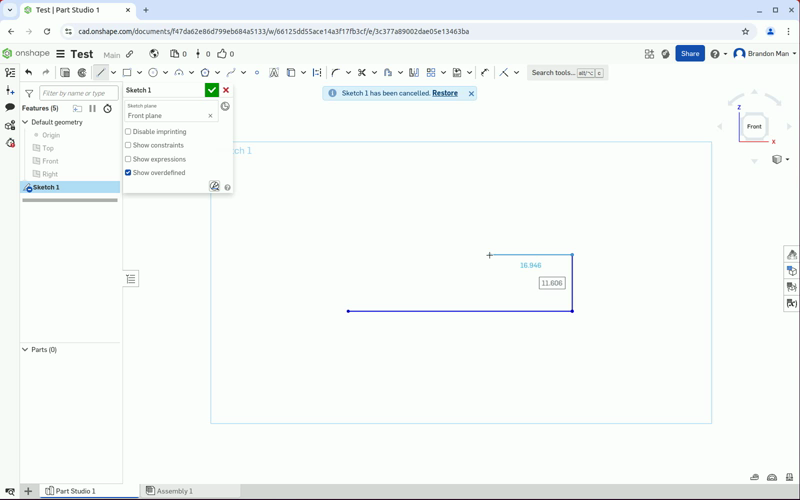
click(489, 254)
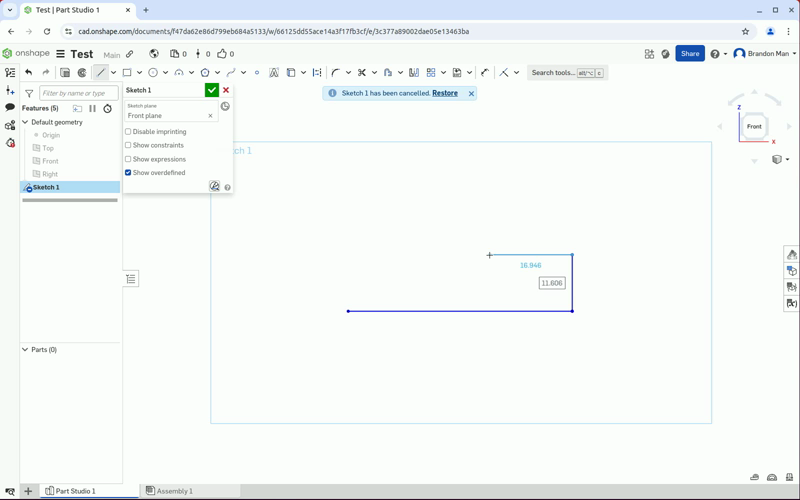
key_up(shift)
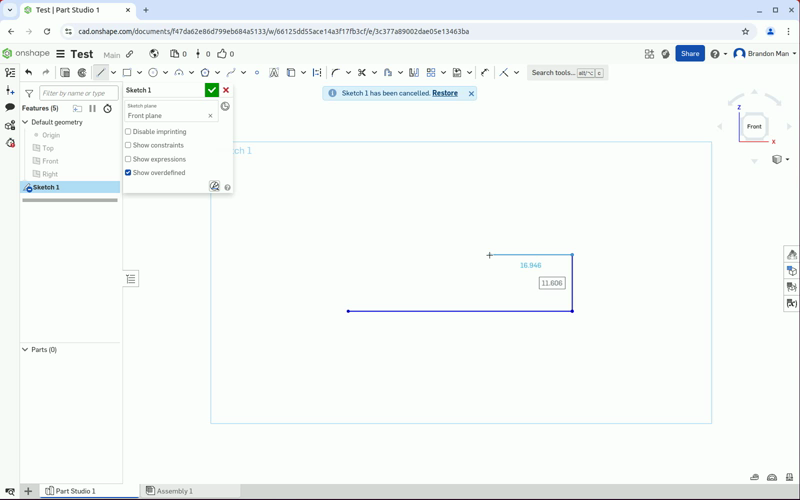
key_down(shift)
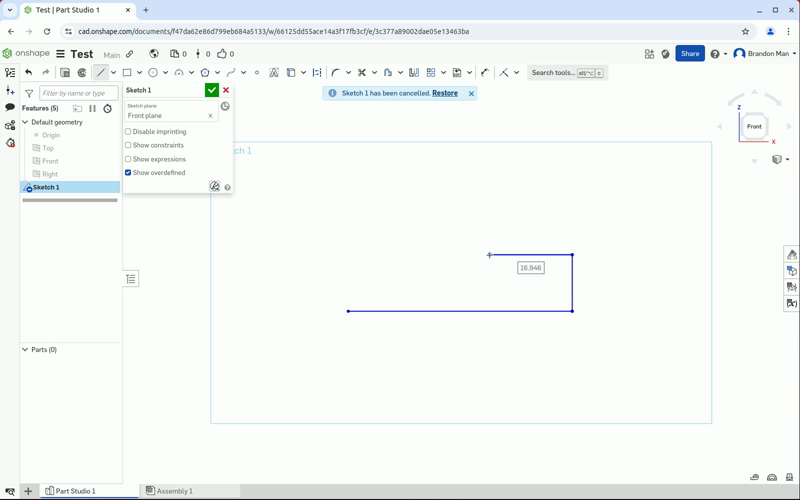
mouse_move(519, 254)
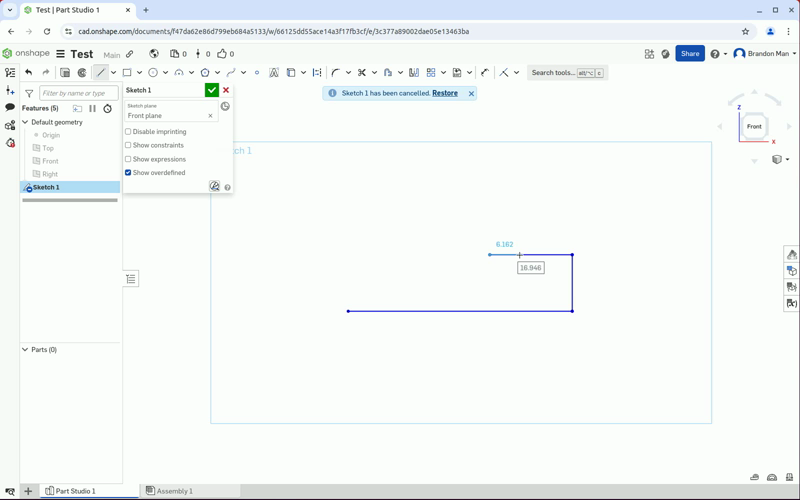
mouse_move(430, 254)
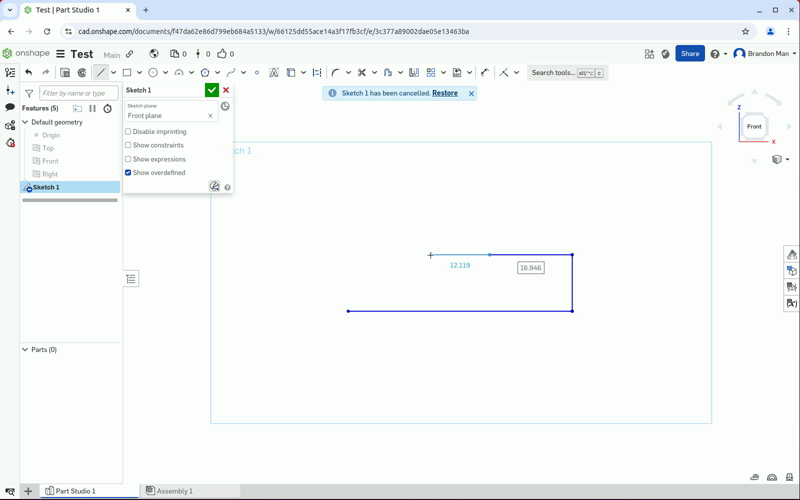
click(430, 254)
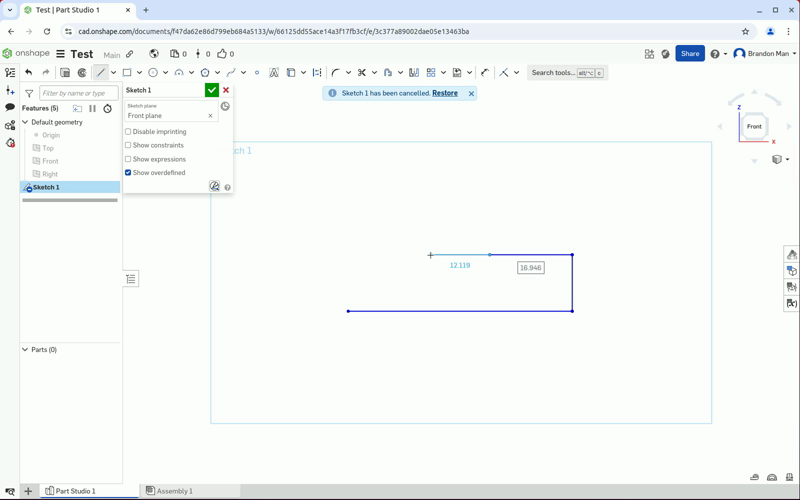
key_up(shift)
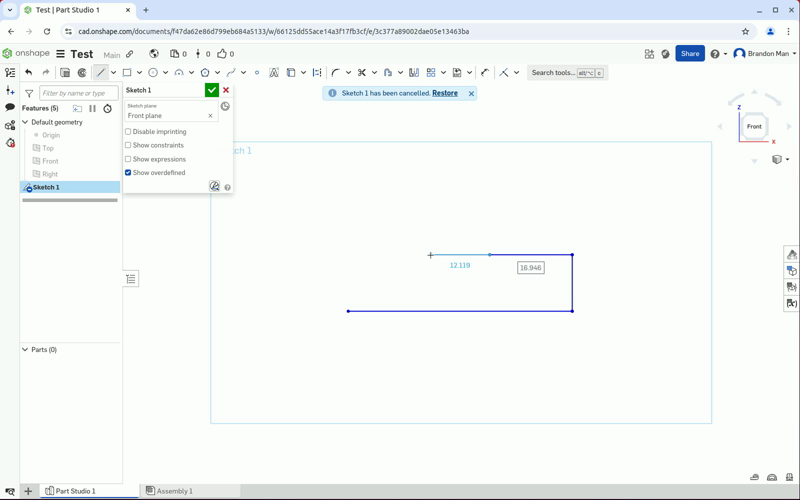
key_down(shift)
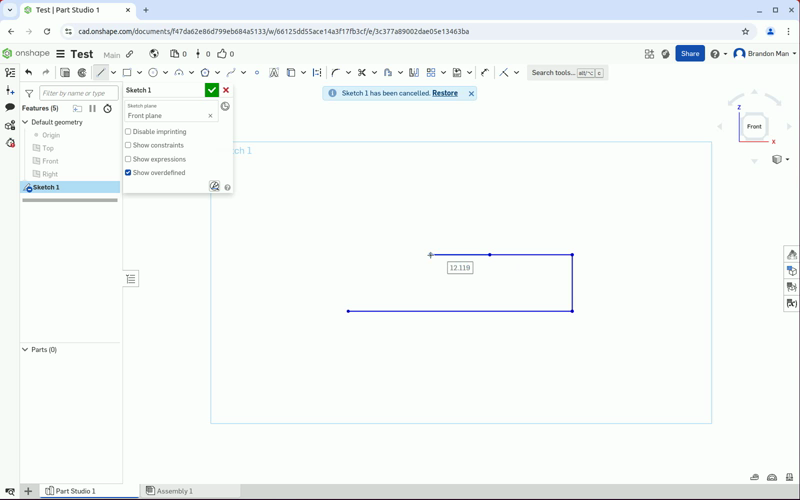
mouse_move(348, 254)
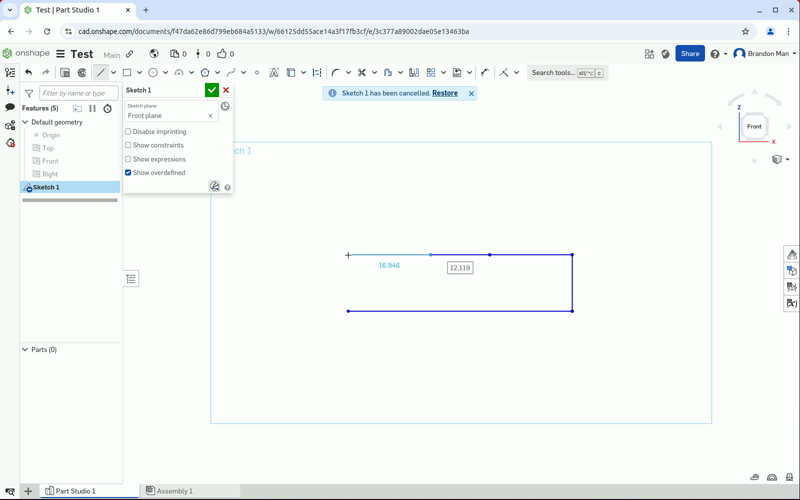
click(348, 254)
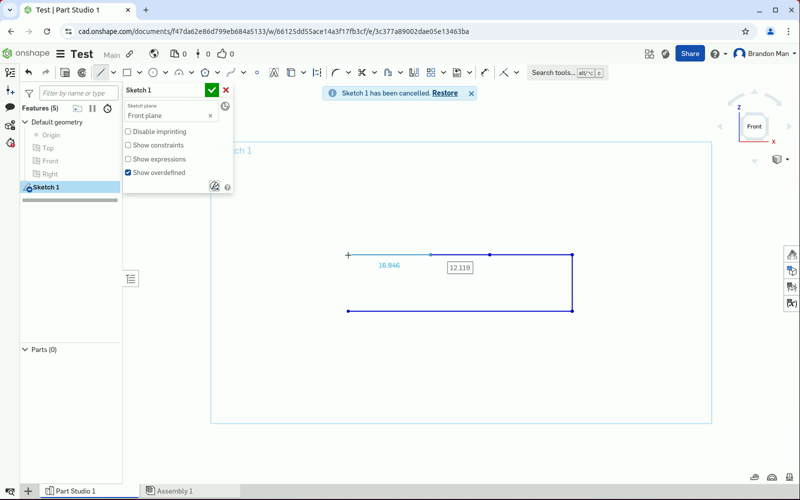
key_up(shift)
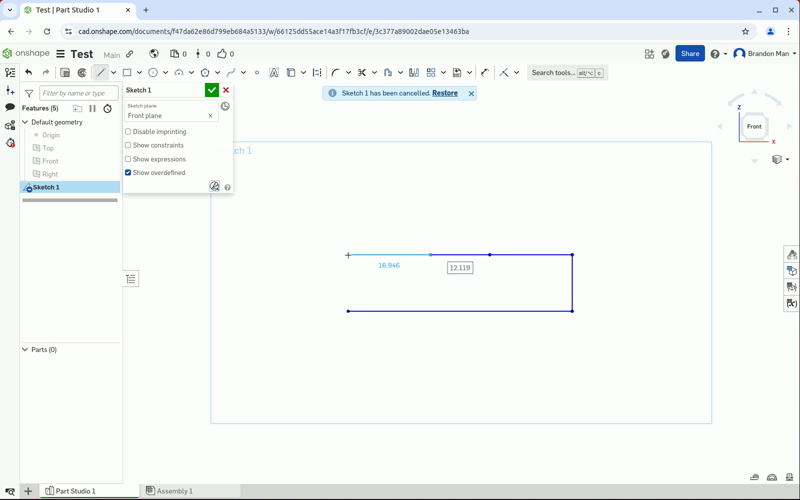
mouse_move(378, 254)
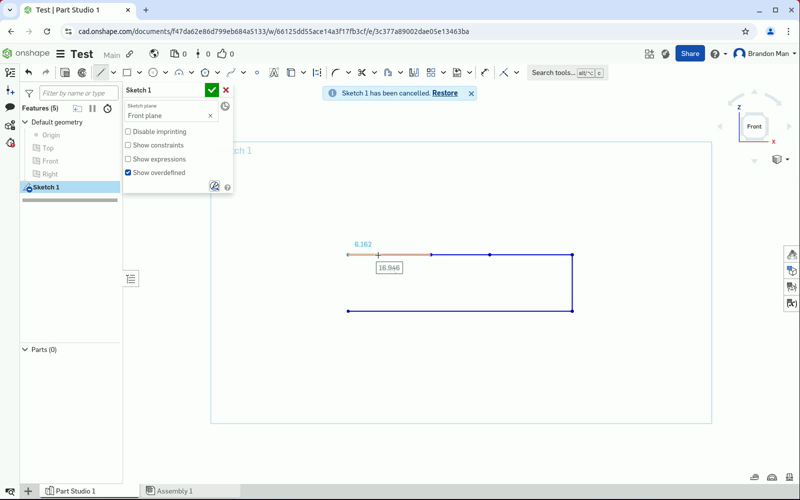
key_down(shift)
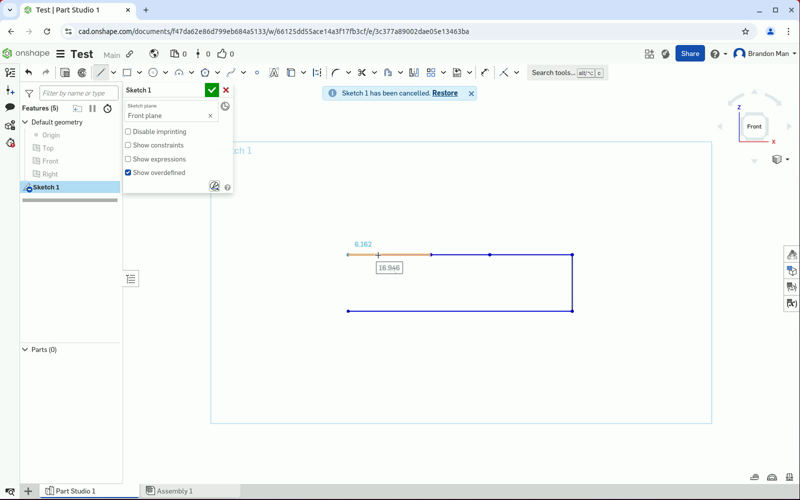
mouse_move(348, 311)
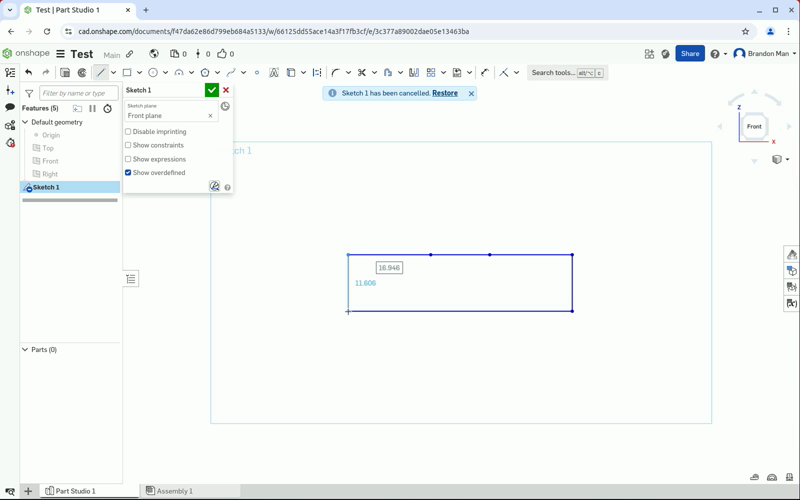
key_up(shift)
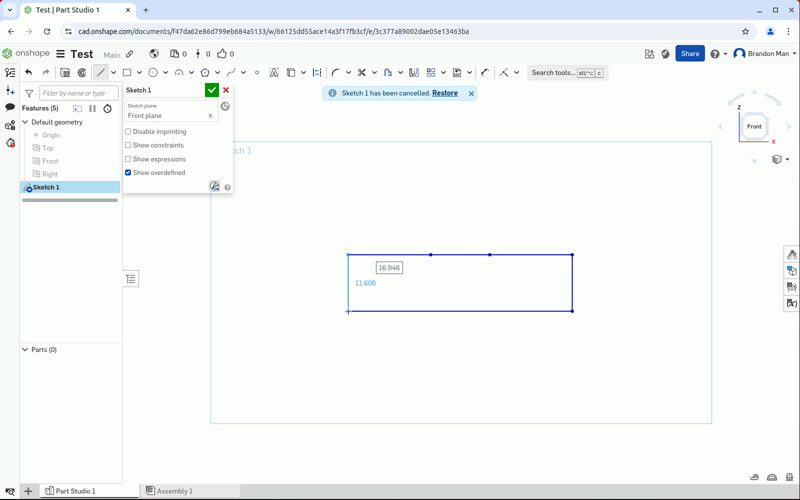
click(348, 311)
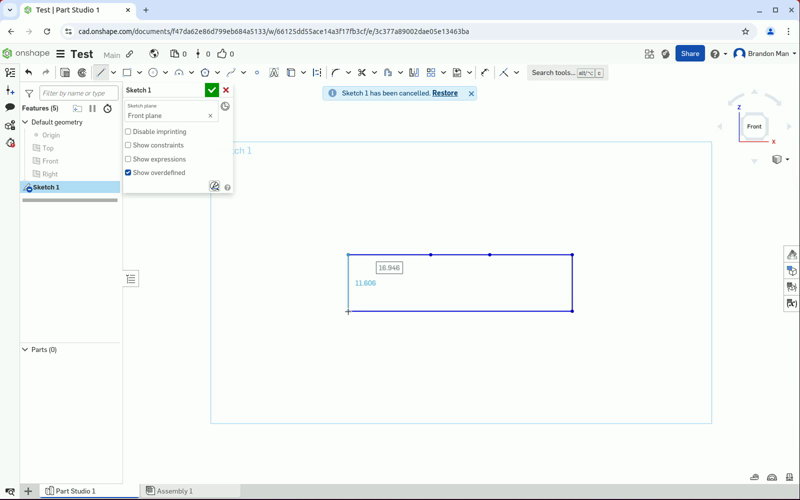
key(esc)
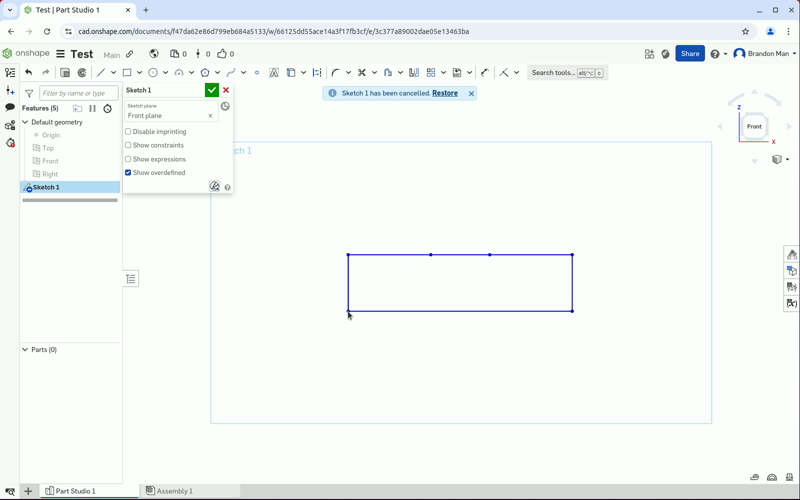
key(c)
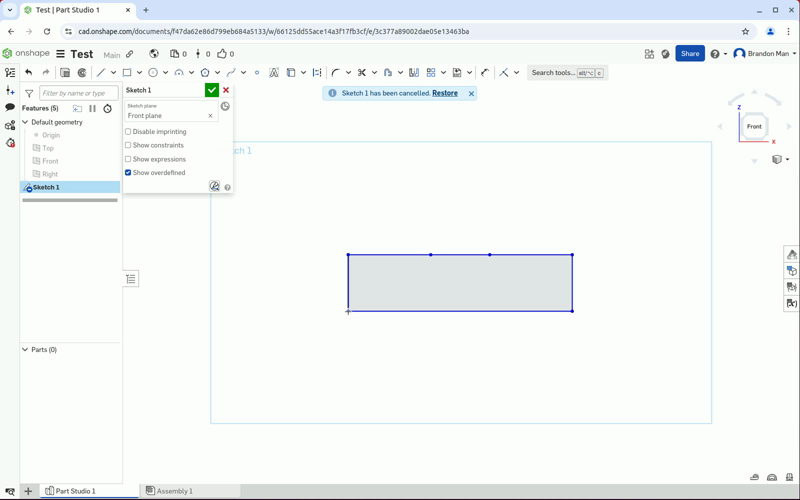
key_down(shift)
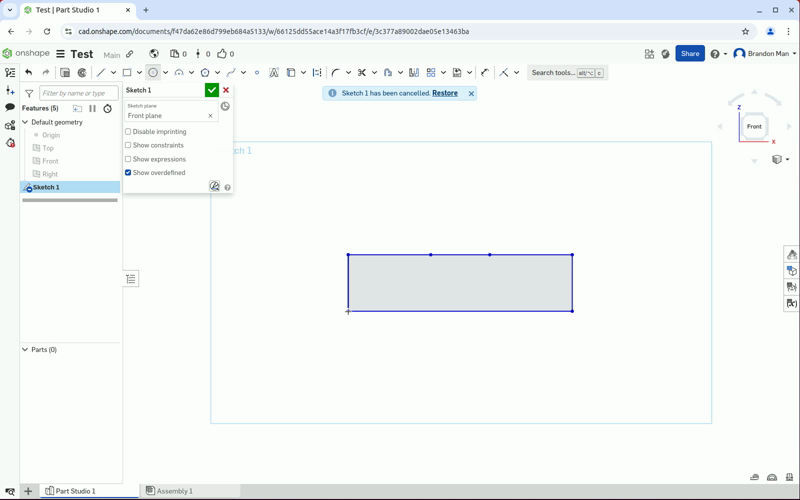
mouse_move(404, 282)
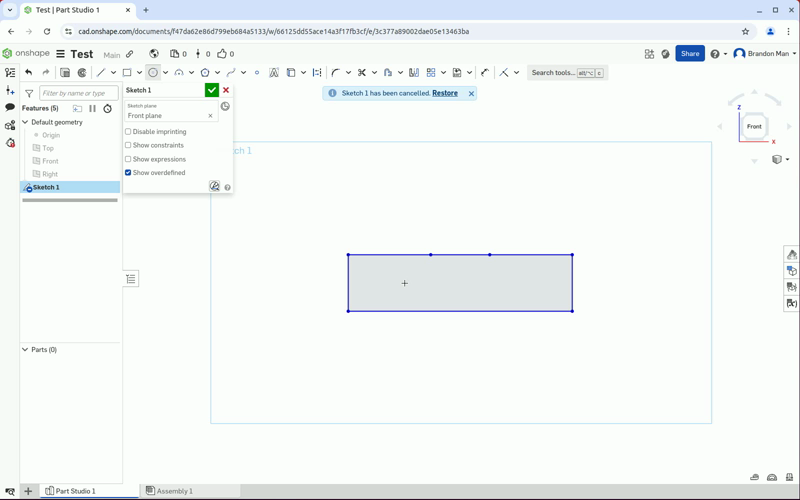
click(404, 282)
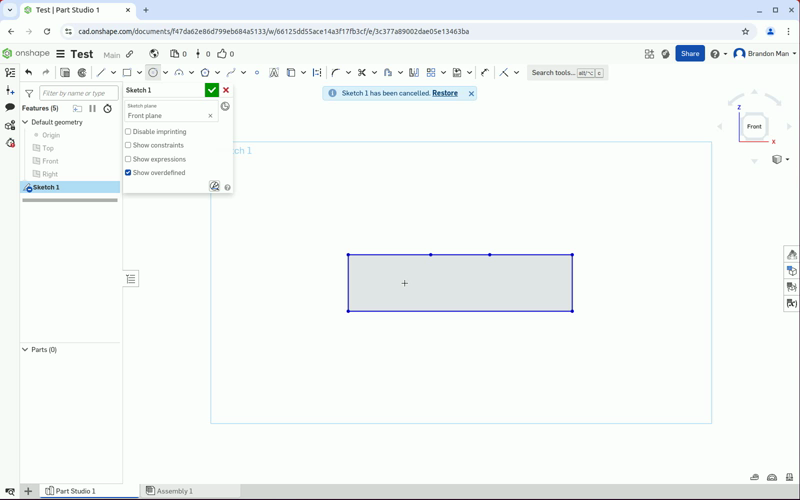
key_up(shift)
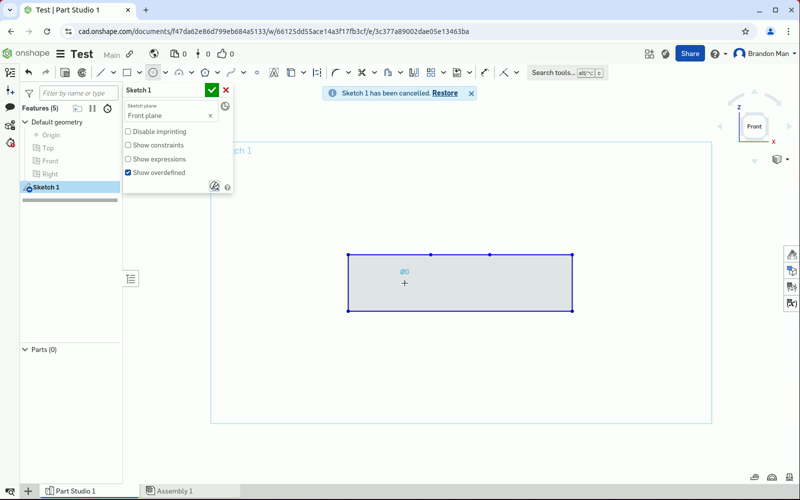
mouse_move(418, 282)
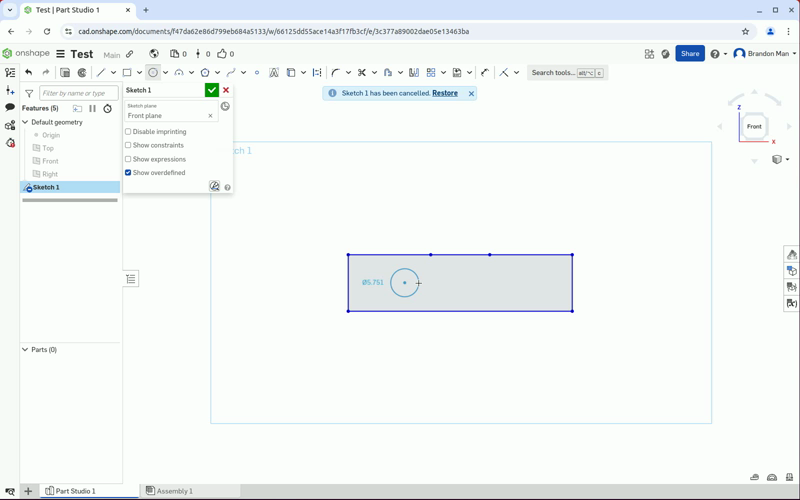
click(418, 282)
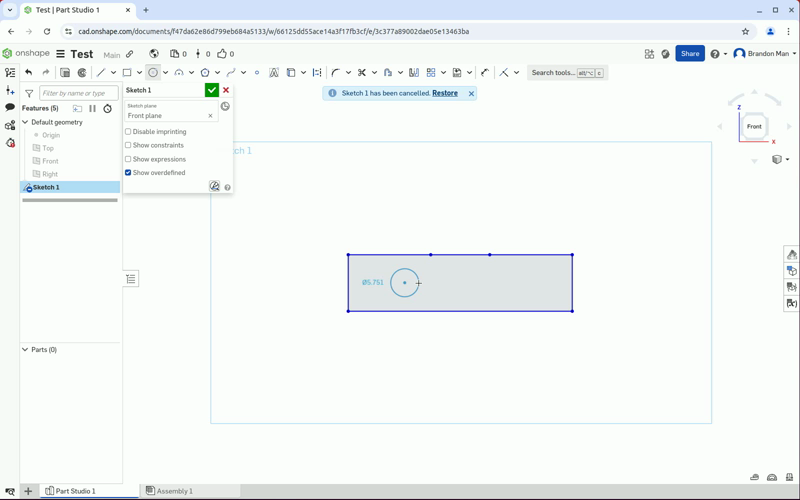
key(esc)
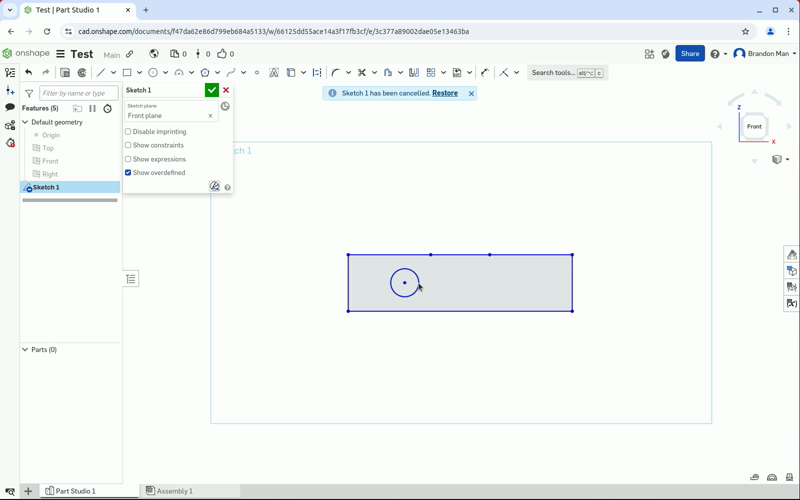
key(c)
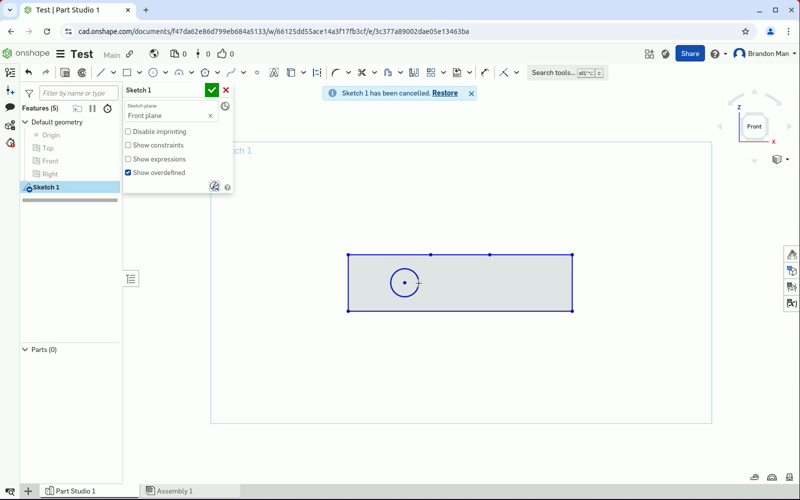
key_down(shift)
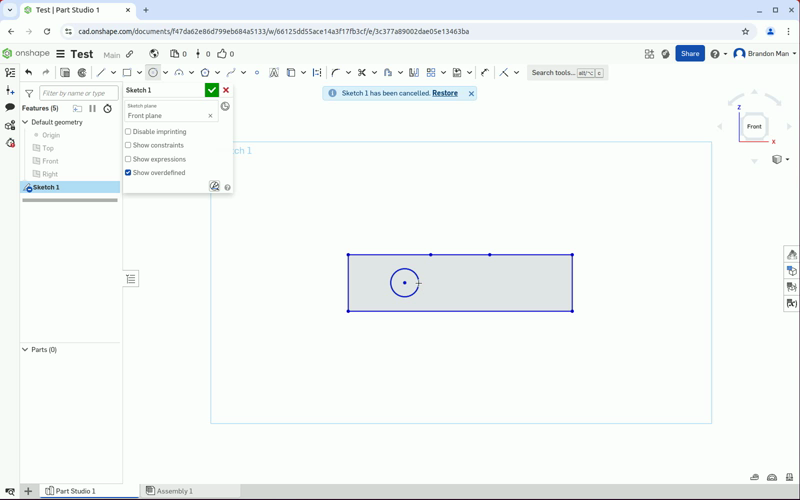
mouse_move(461, 268)
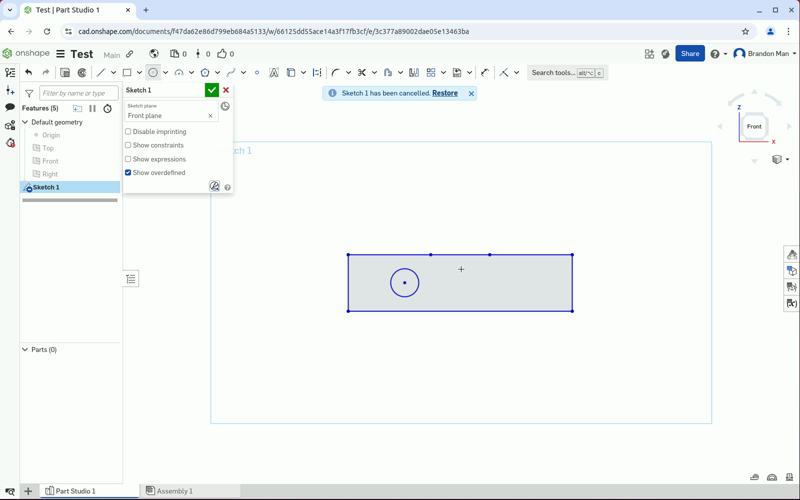
click(461, 268)
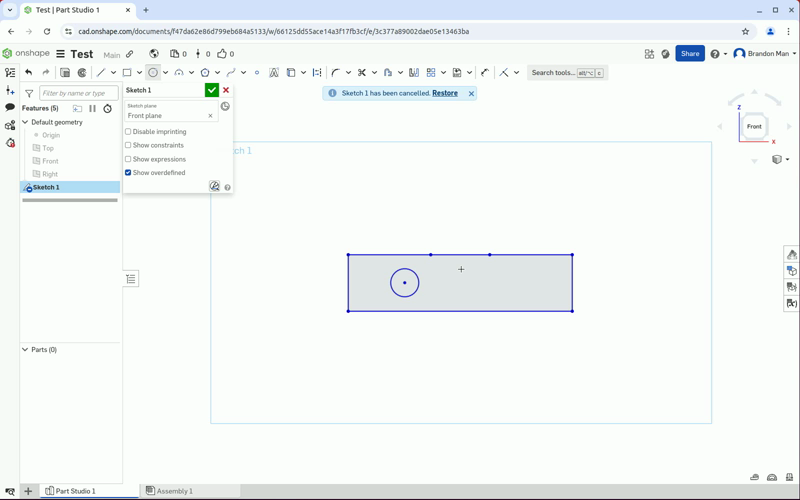
key_up(shift)
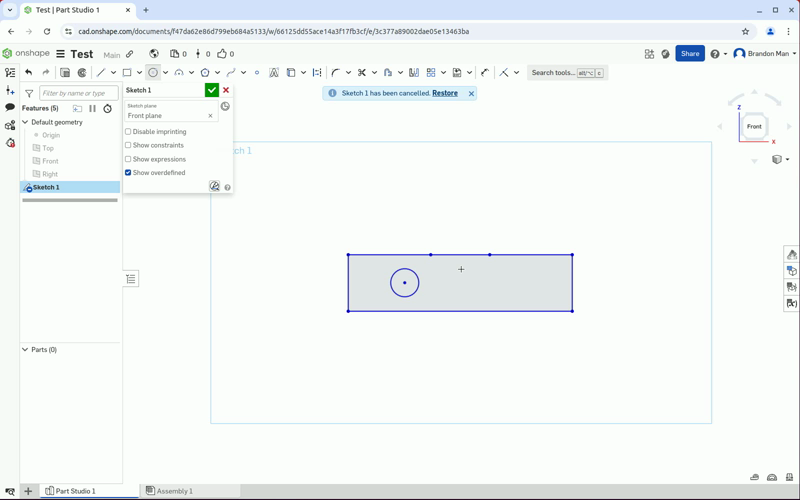
mouse_move(466, 268)
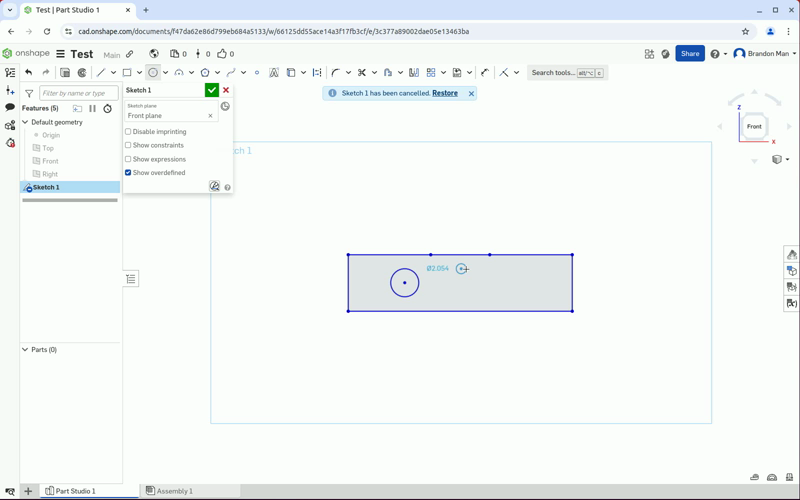
click(466, 268)
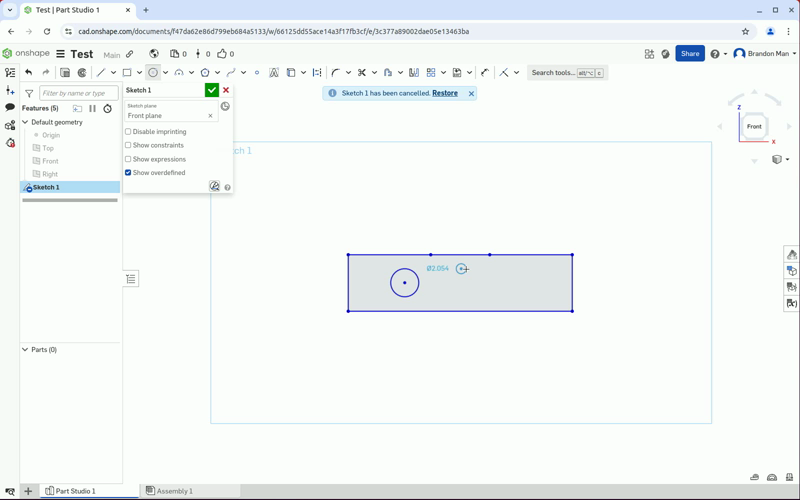
key(esc)
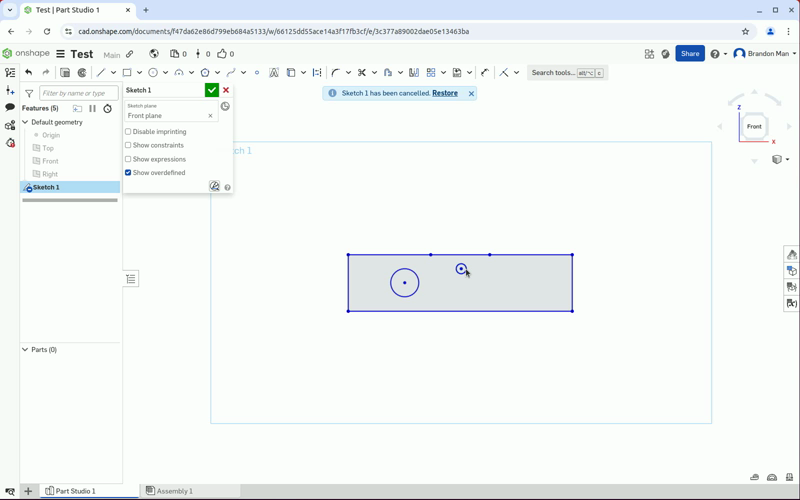
key(c)
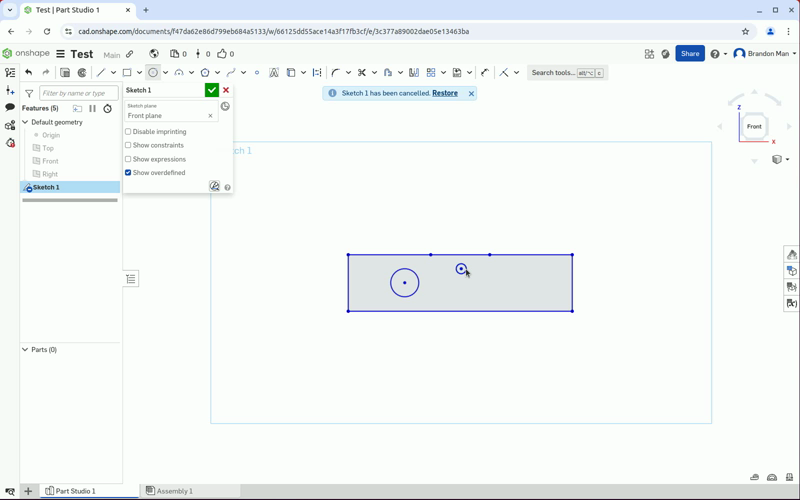
key_down(shift)
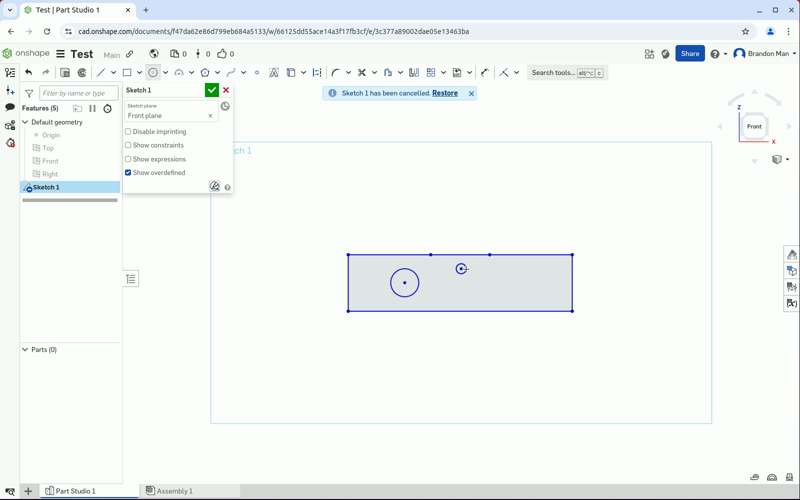
mouse_move(515, 282)
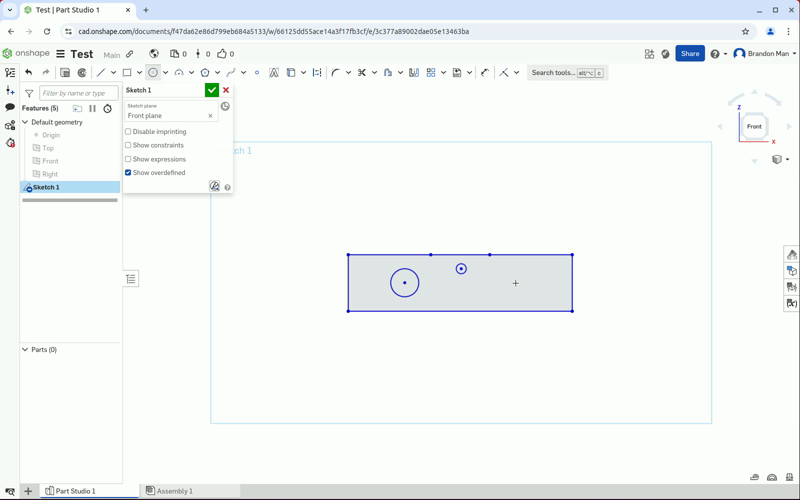
click(515, 282)
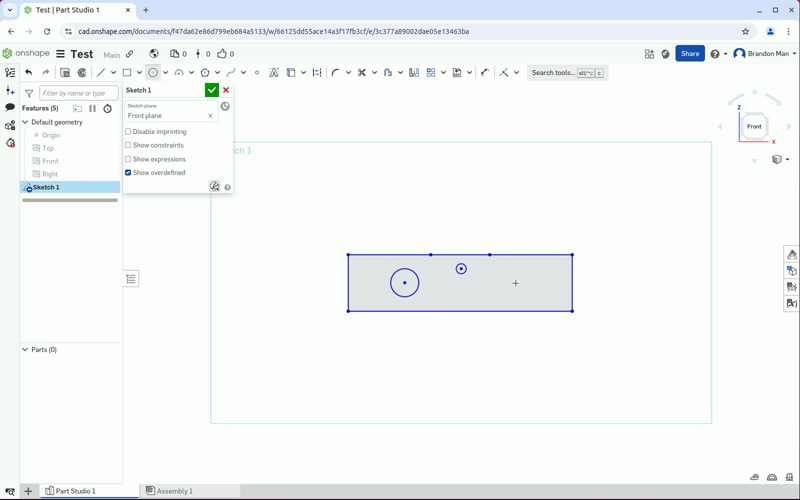
key_up(shift)
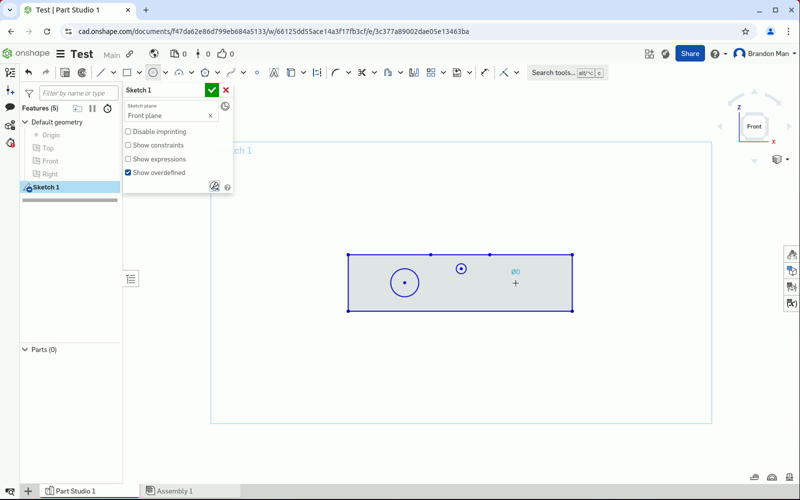
mouse_move(529, 282)
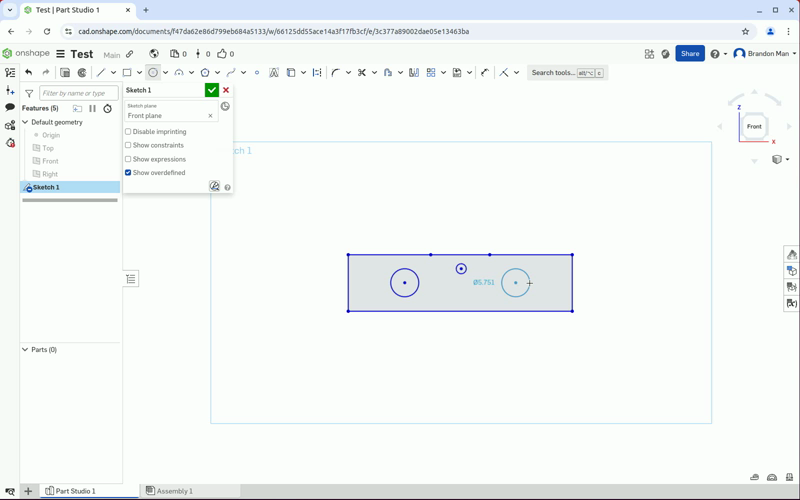
click(529, 282)
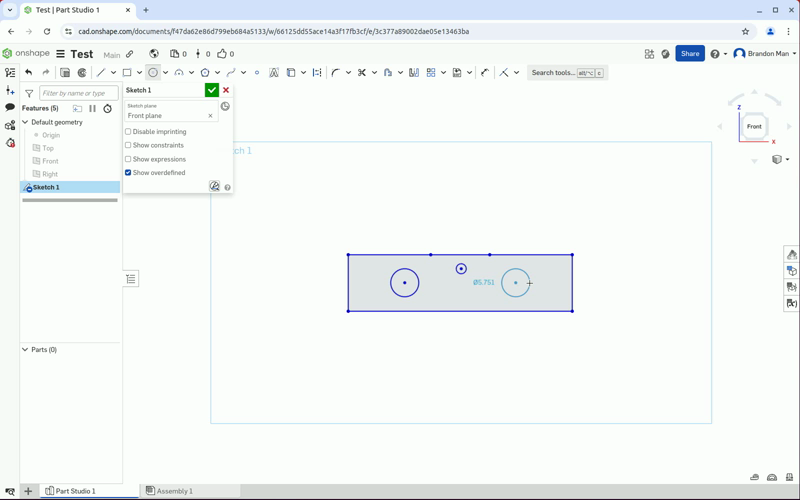
key(esc)
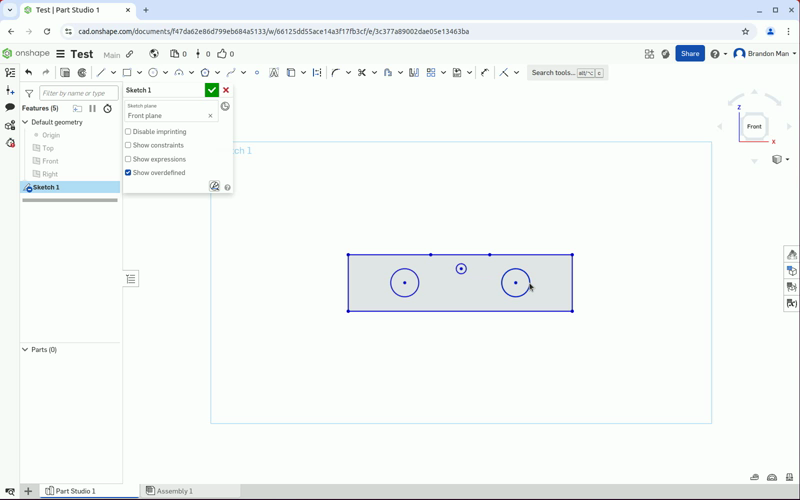
mouse_move(492, 272)
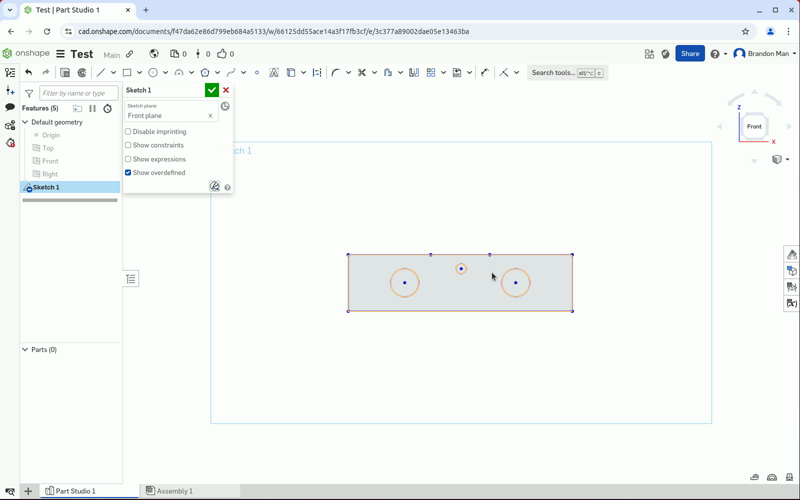
click(492, 272)
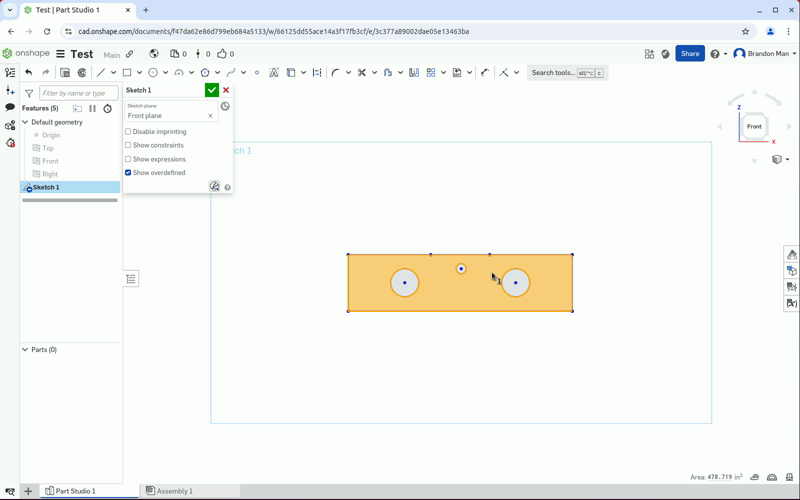
mouse_move(73, 352)
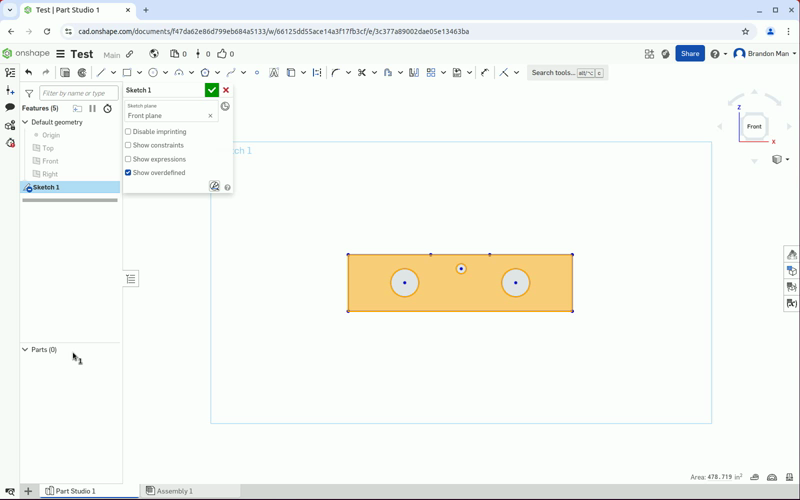
key(shift+y)
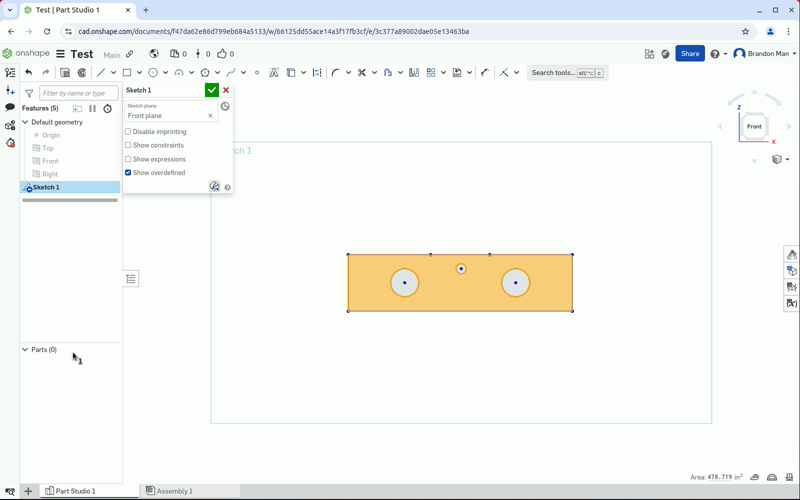
key(shift+e)
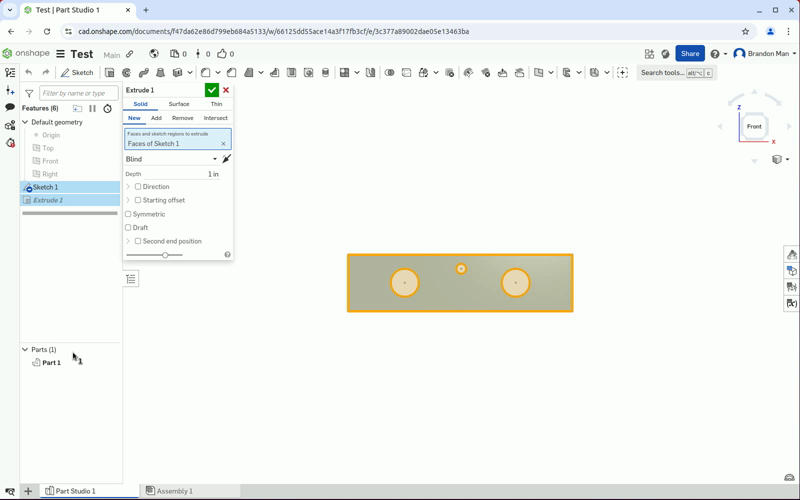
mouse_move(143, 106)
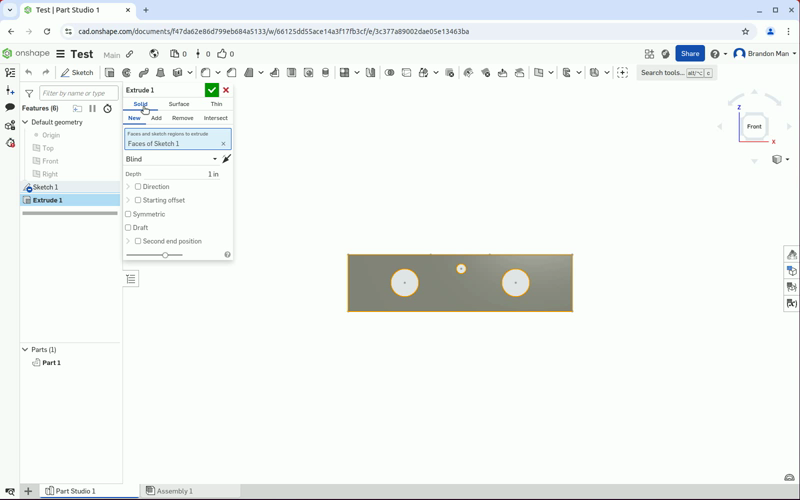
click(143, 106)
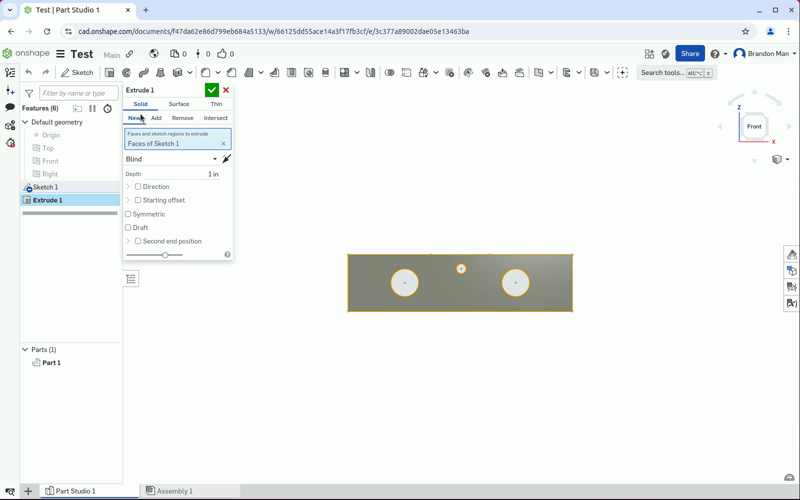
mouse_move(137, 120)
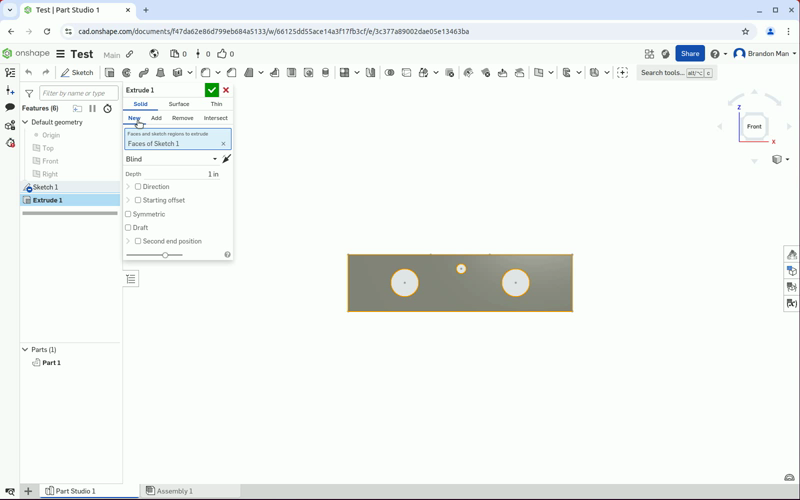
click(137, 120)
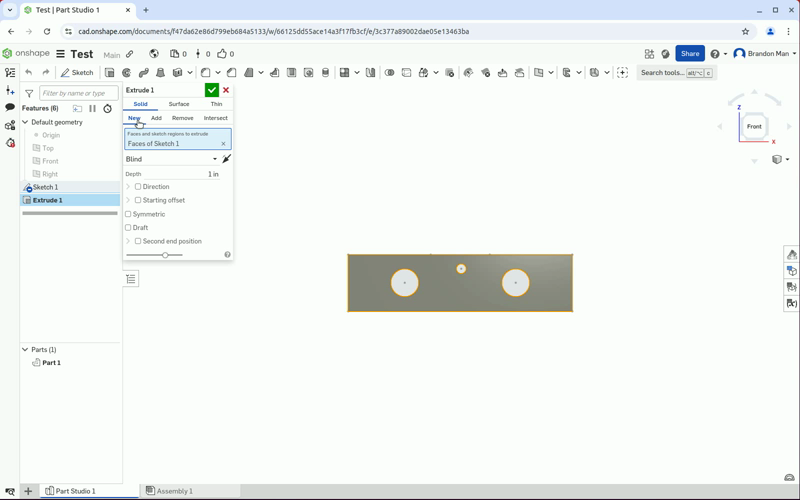
key(tab, 4)
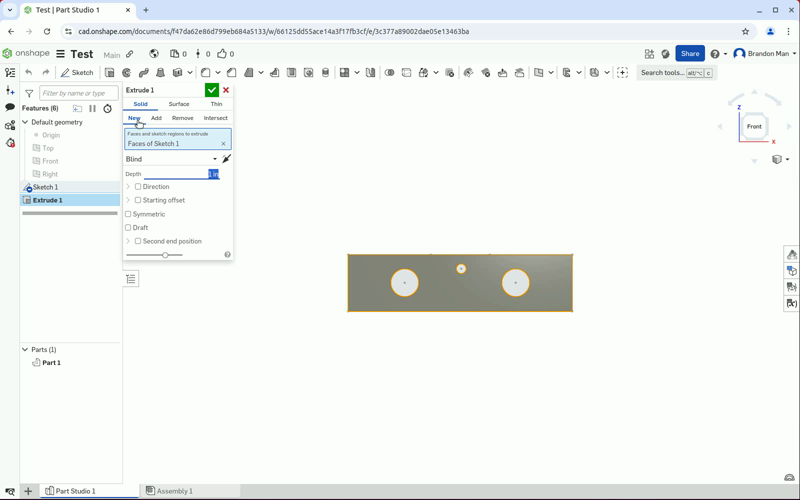
text(46.216)
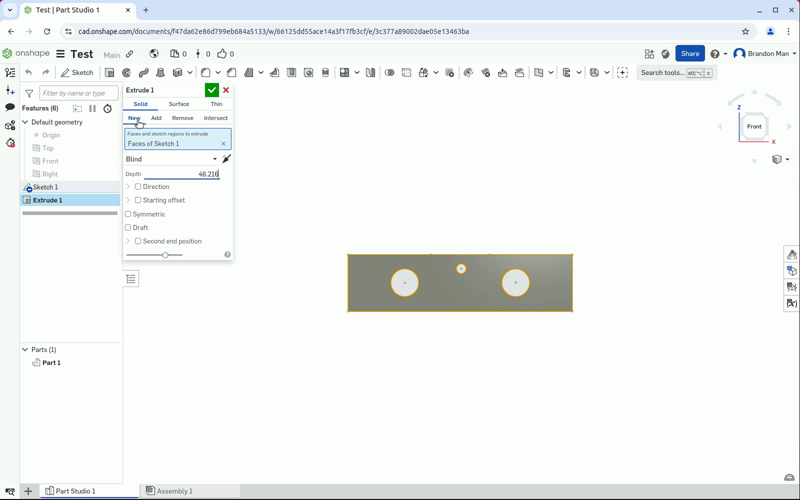
key(tab, 3)
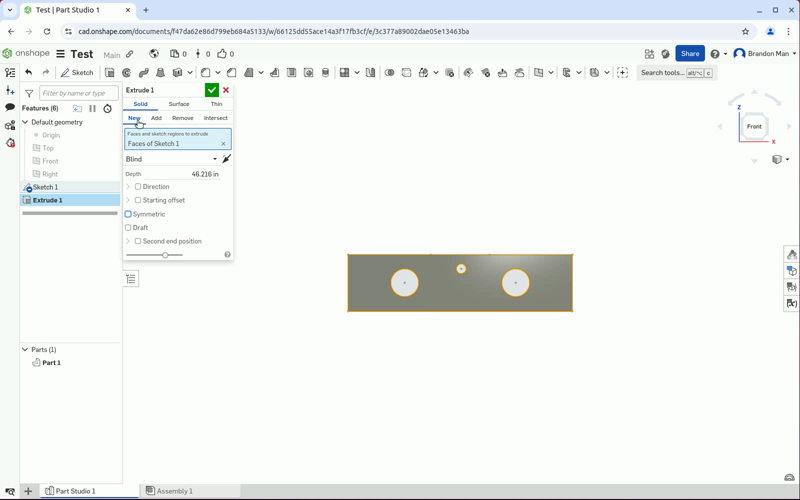
key(space)
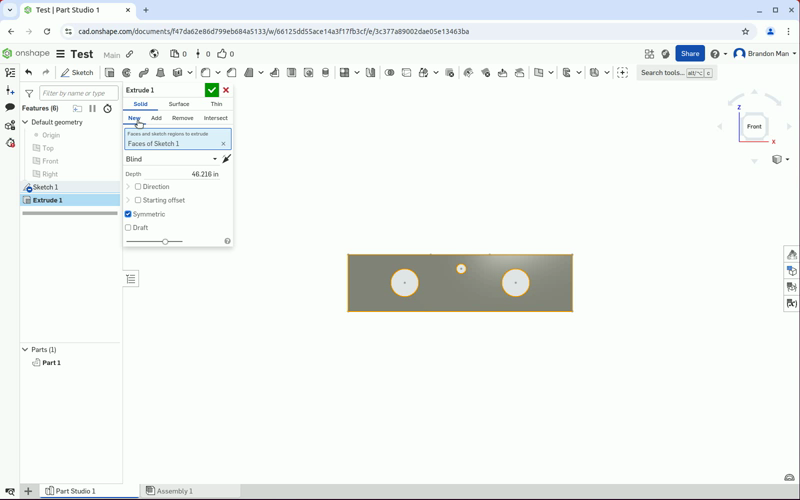
key(enter)
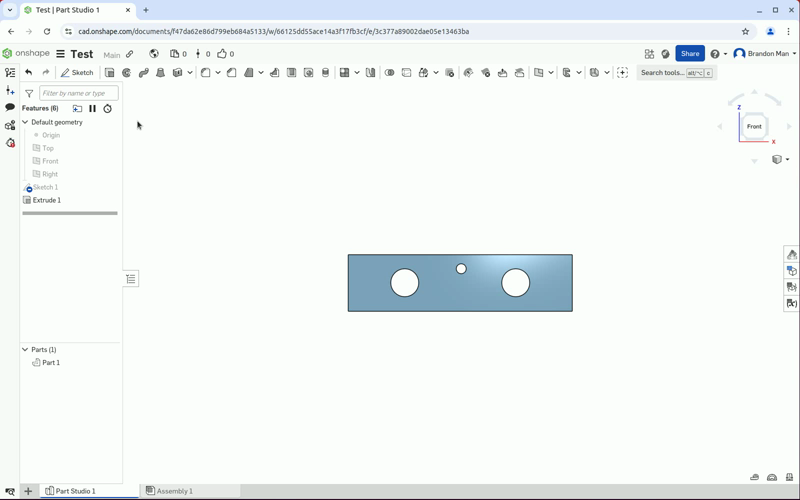
key(shift+h)
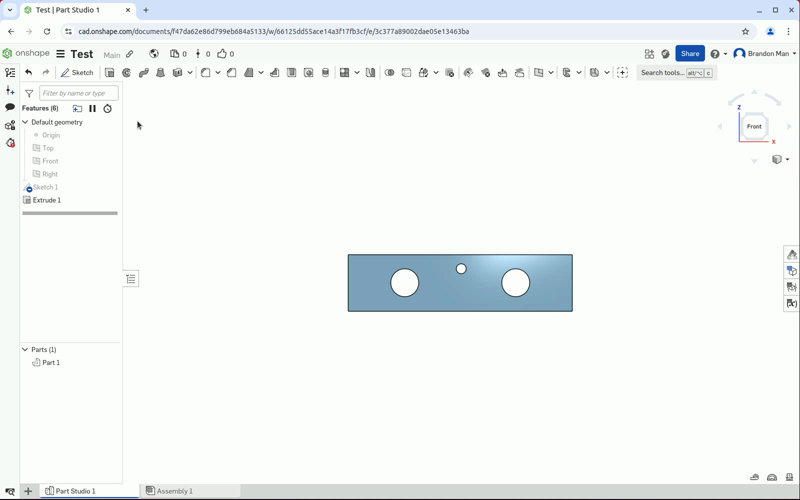
key(shift+h)
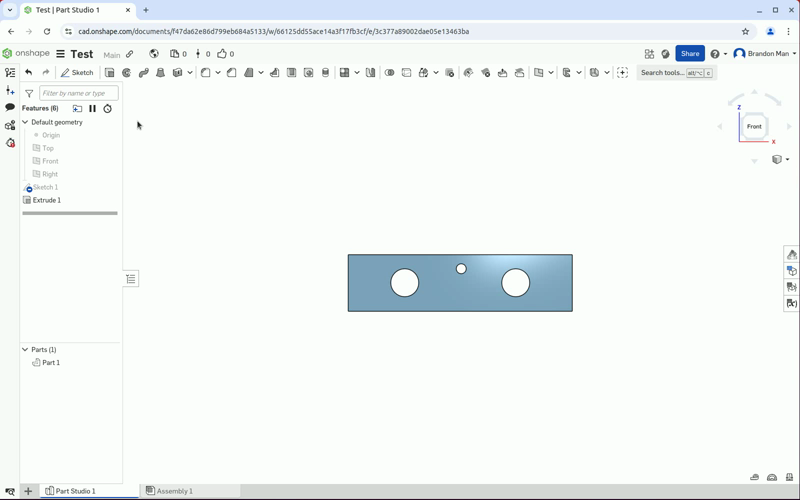
mouse_move(73, 189)
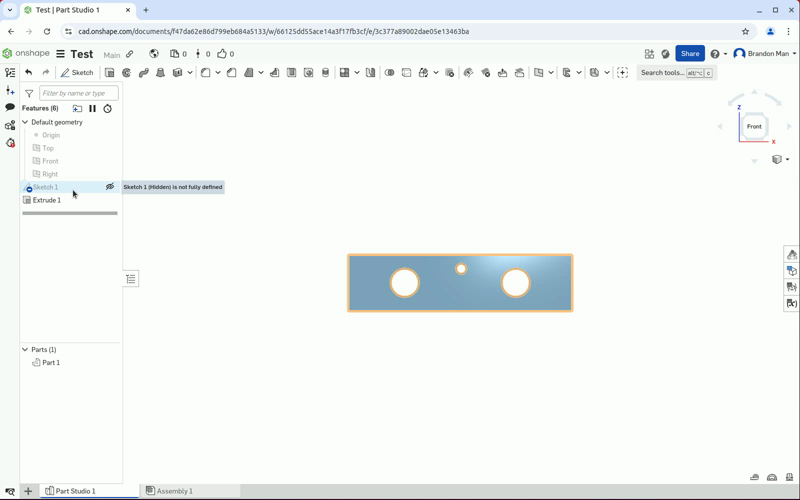
click(73, 189)
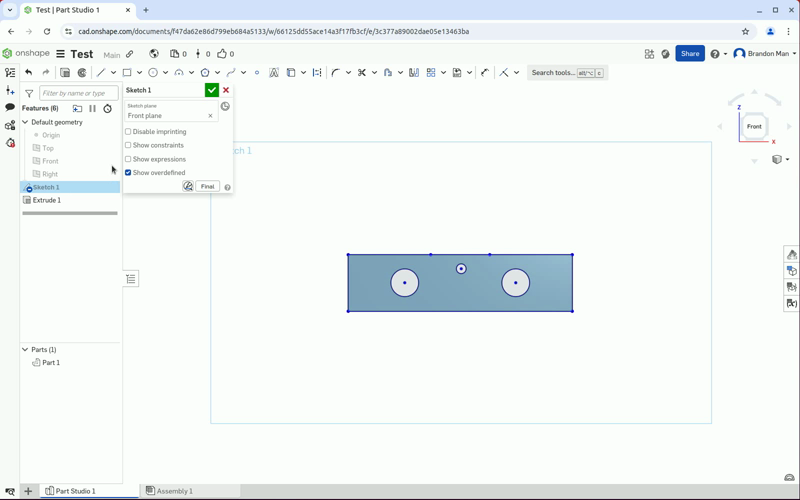
mouse_move(229, 92)
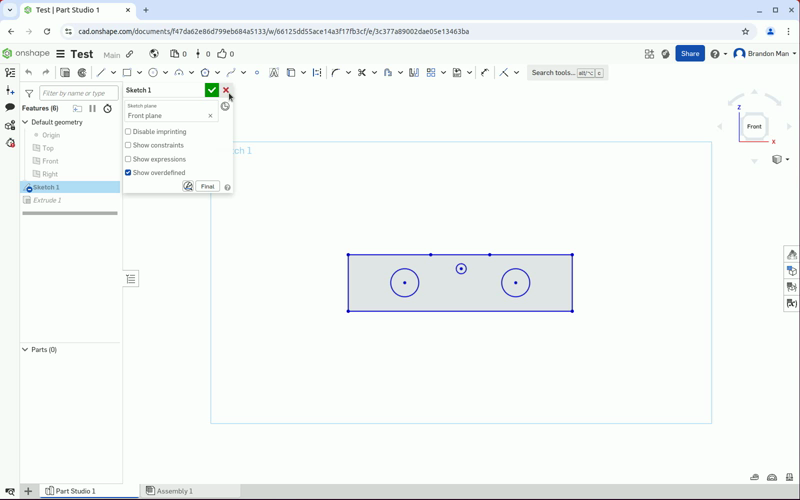
click(229, 92)
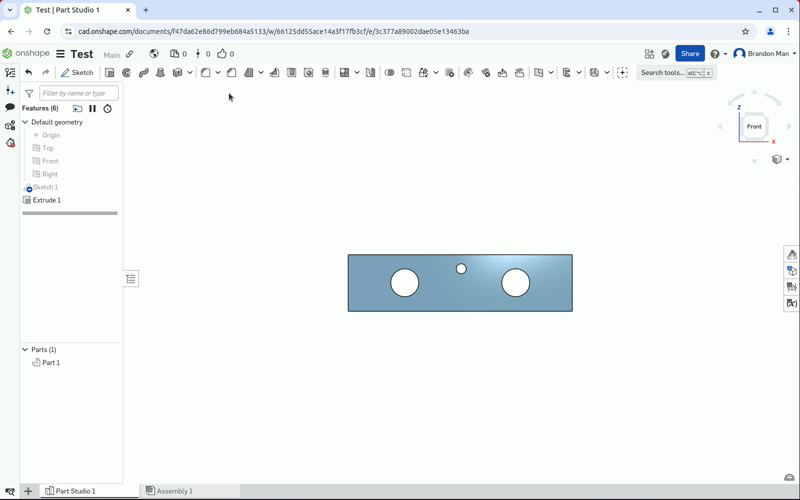
mouse_move(73, 352)
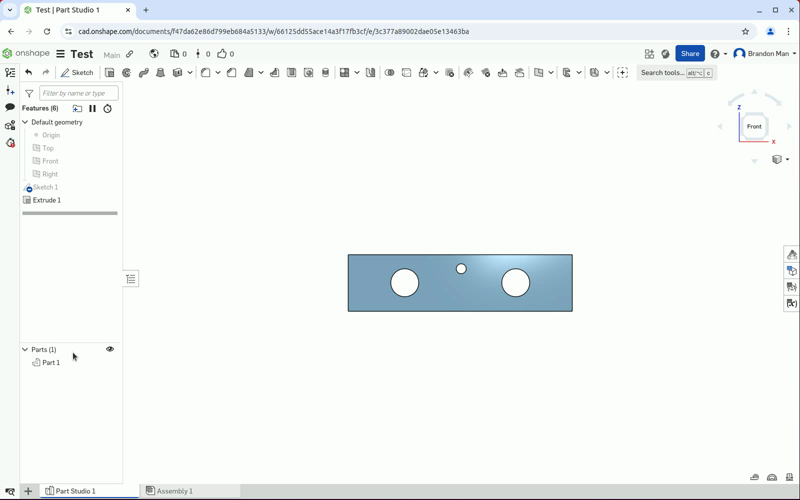
key(y)
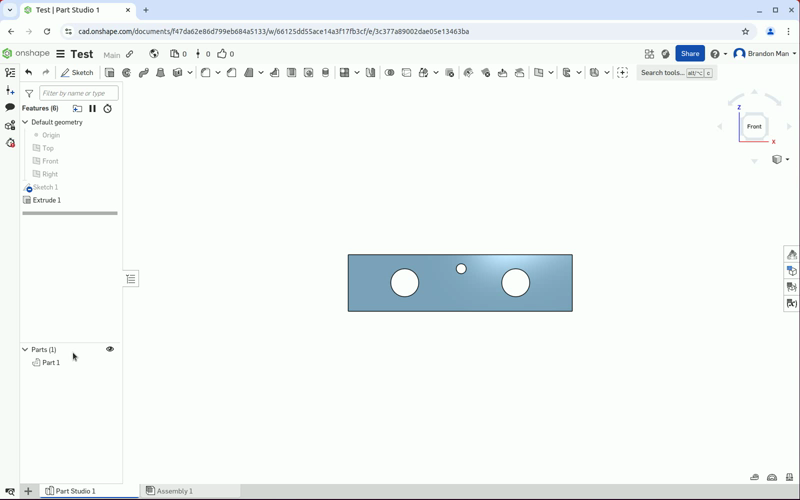
key(shift+p)
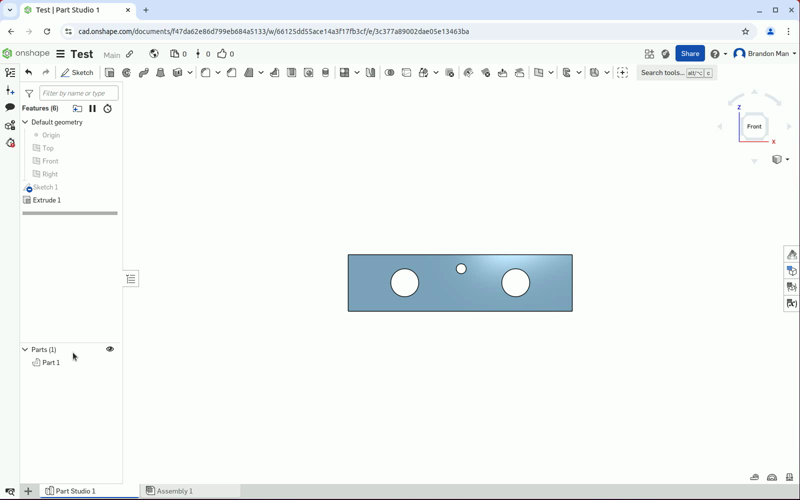
key(space)
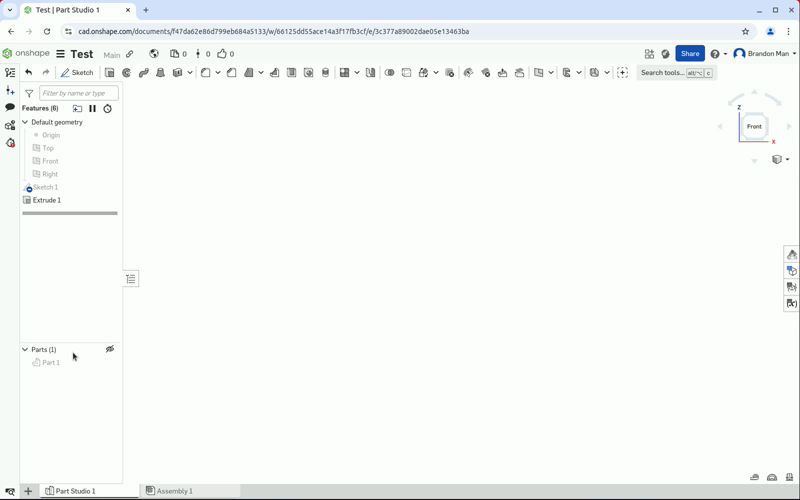
key_down(shift)
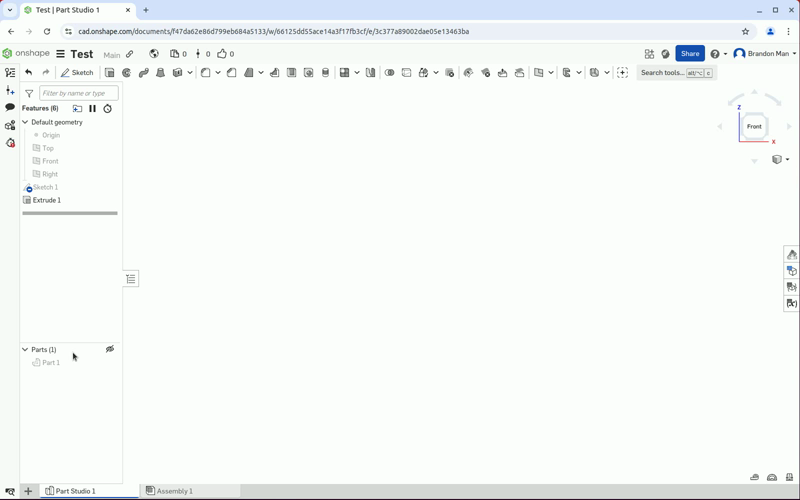
key(down)
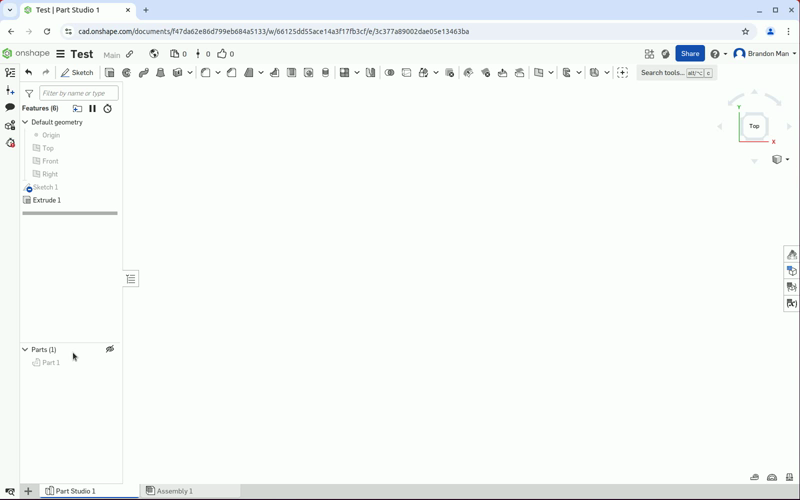
key_up(shift)
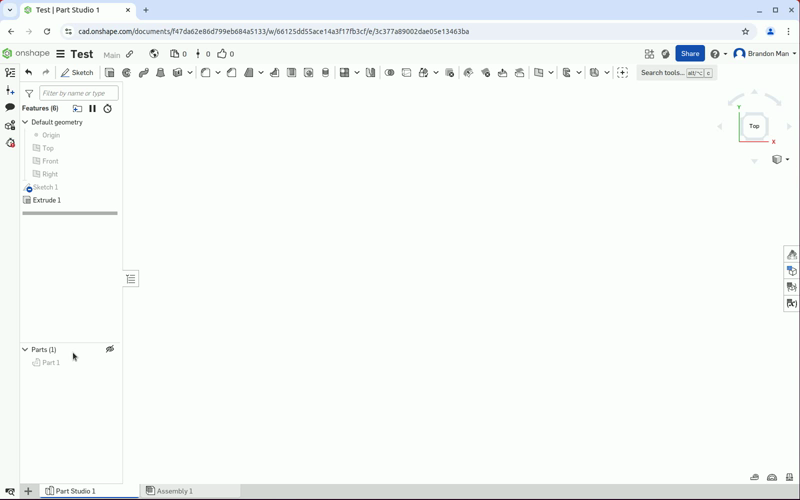
mouse_move(73, 352)
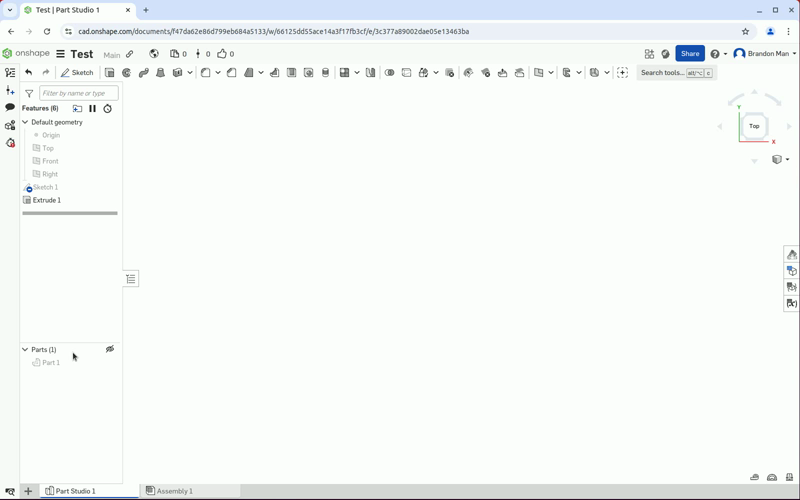
key(shift+y)
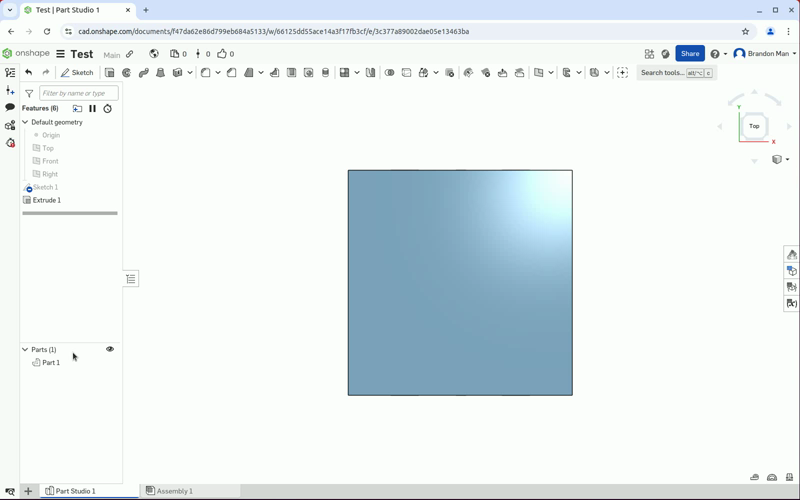
mouse_move(541, 75)
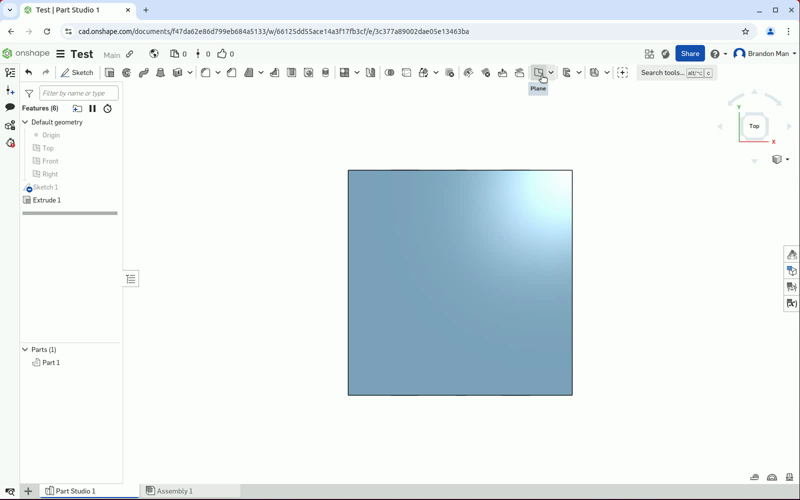
click(541, 75)
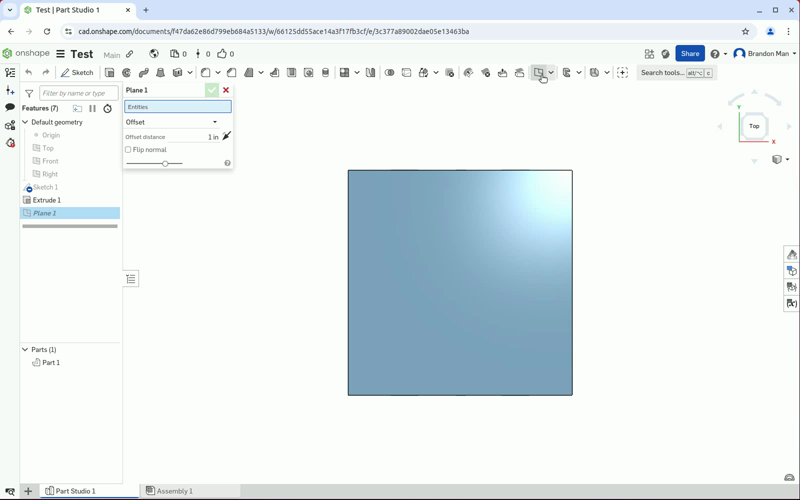
mouse_move(73, 150)
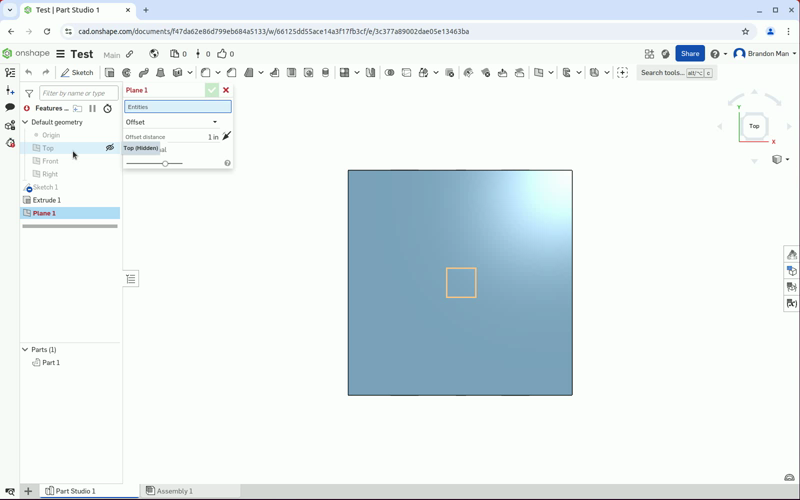
click(73, 150)
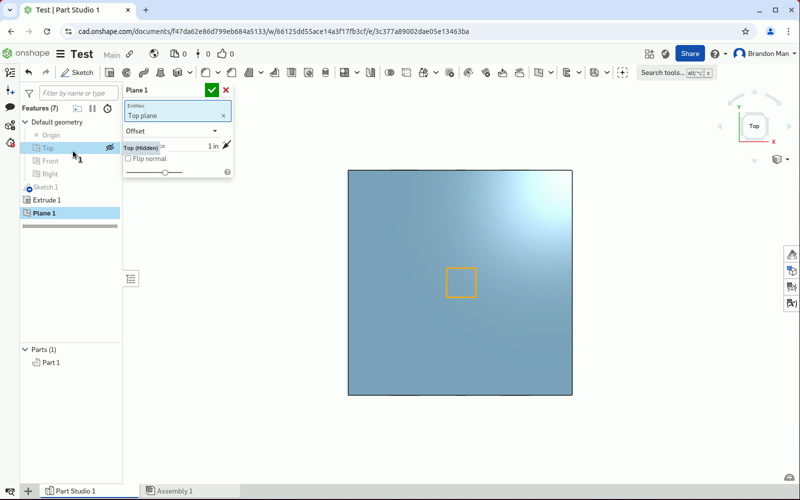
key(tab, 2)
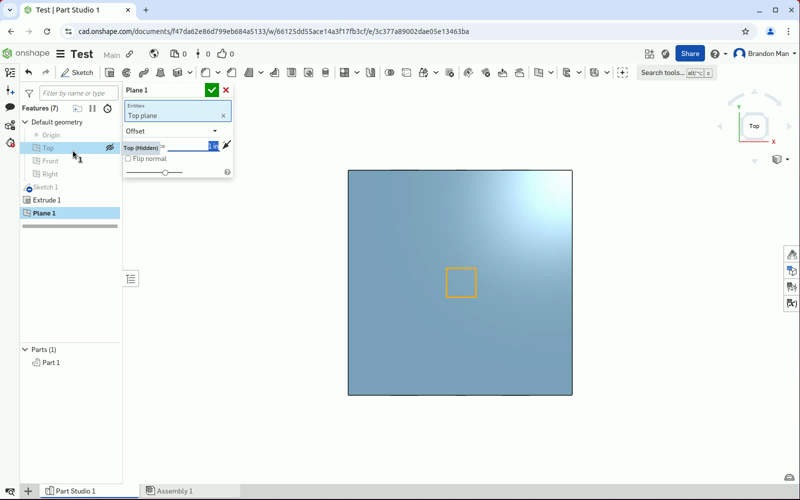
text(5.792)
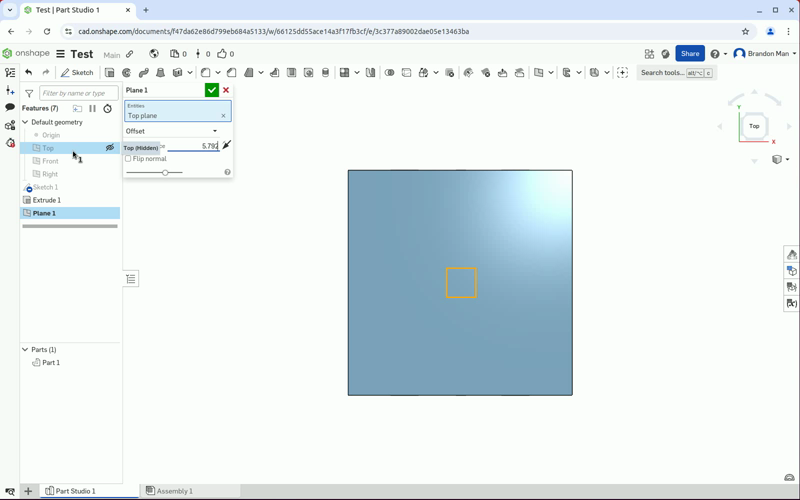
key(enter, 2)
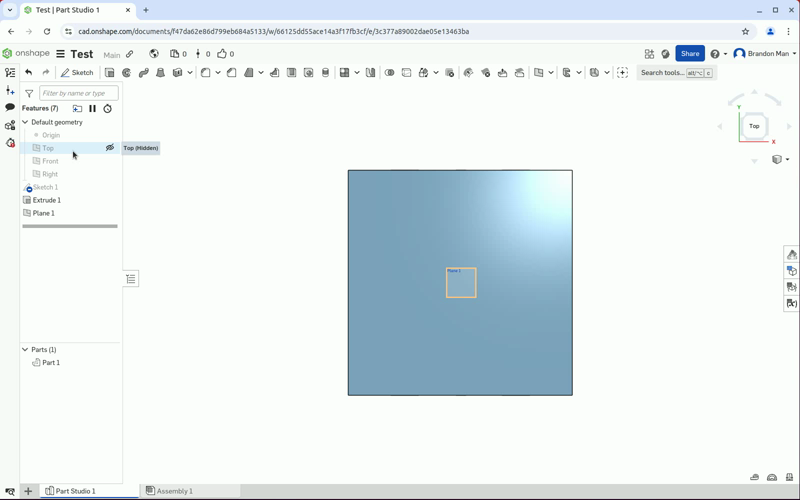
key(shift+s)
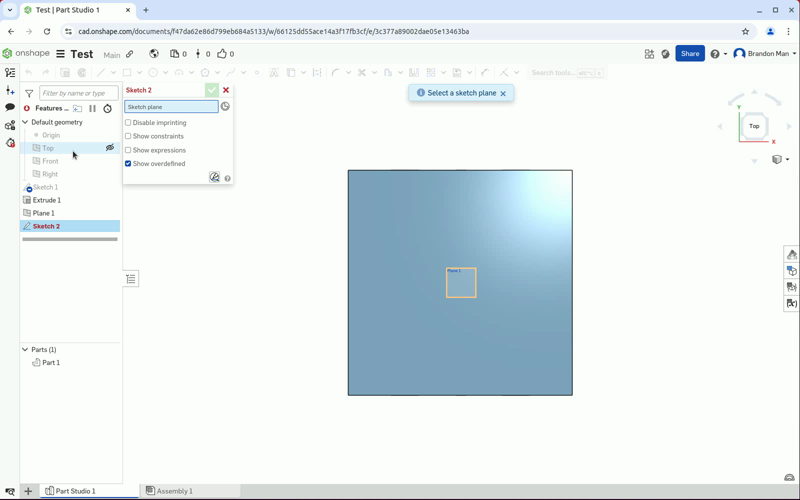
mouse_move(73, 215)
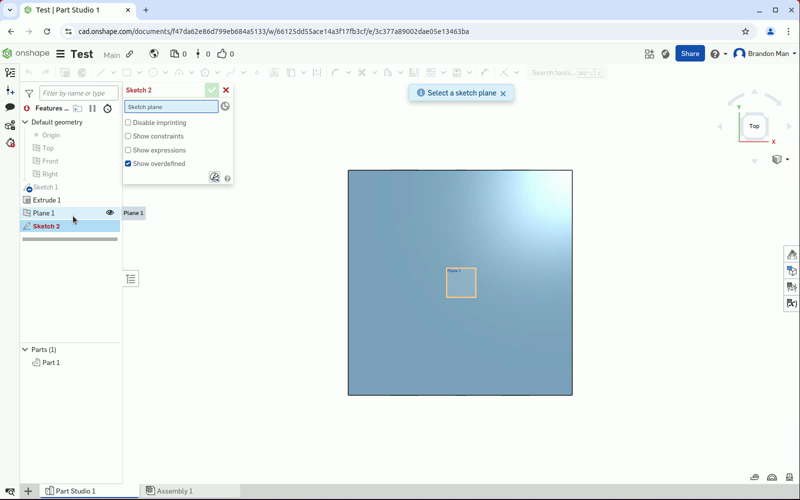
click(73, 215)
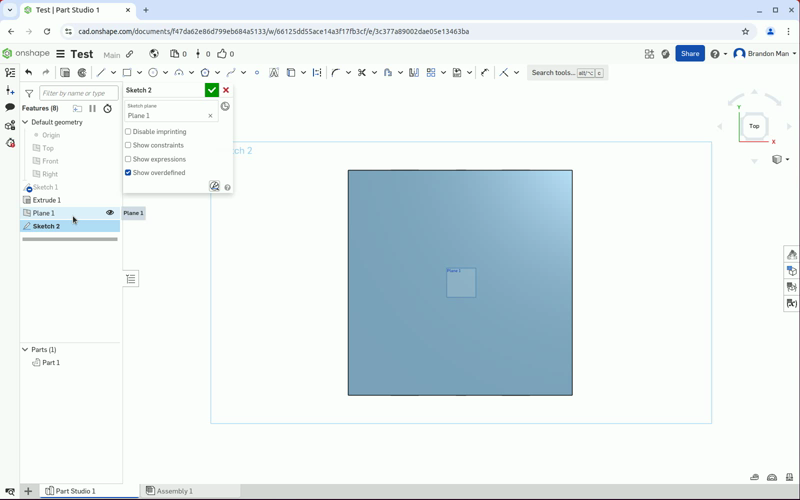
mouse_move(73, 352)
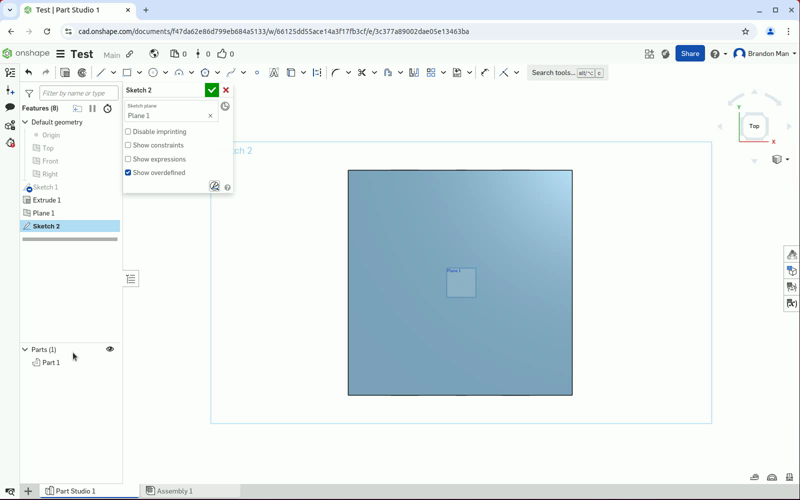
key(y)
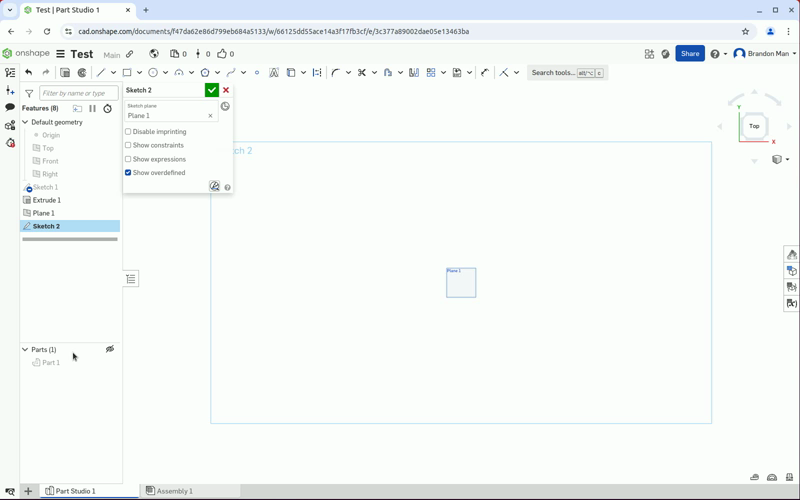
key(a)
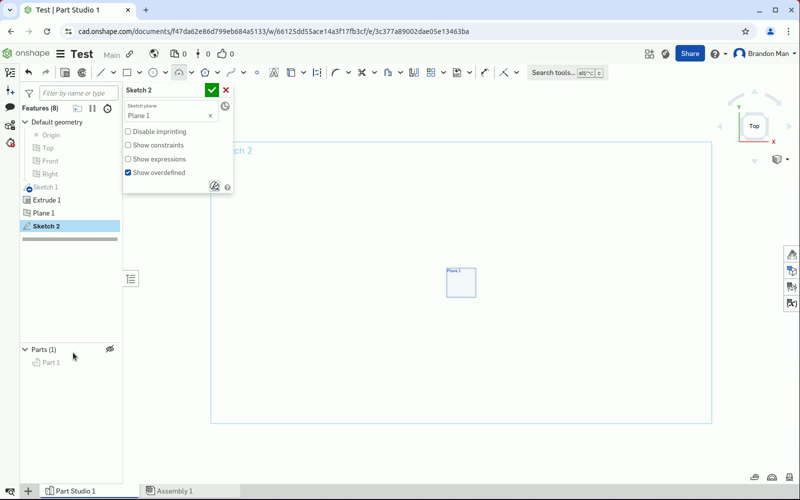
key_down(shift)
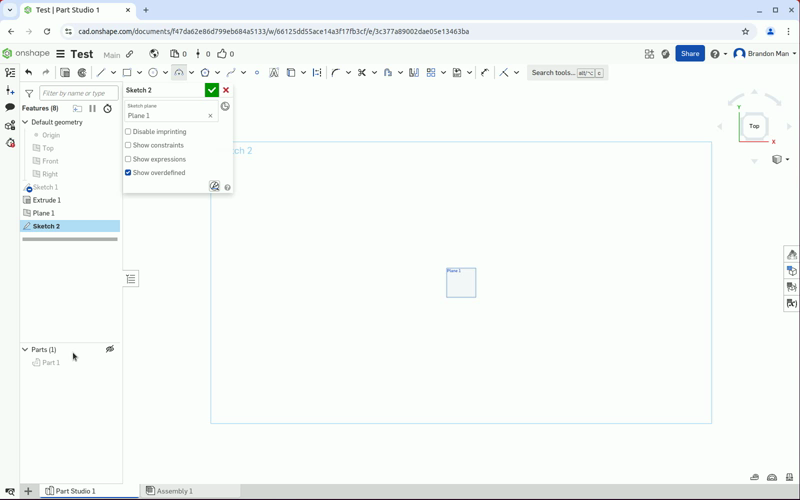
mouse_move(432, 332)
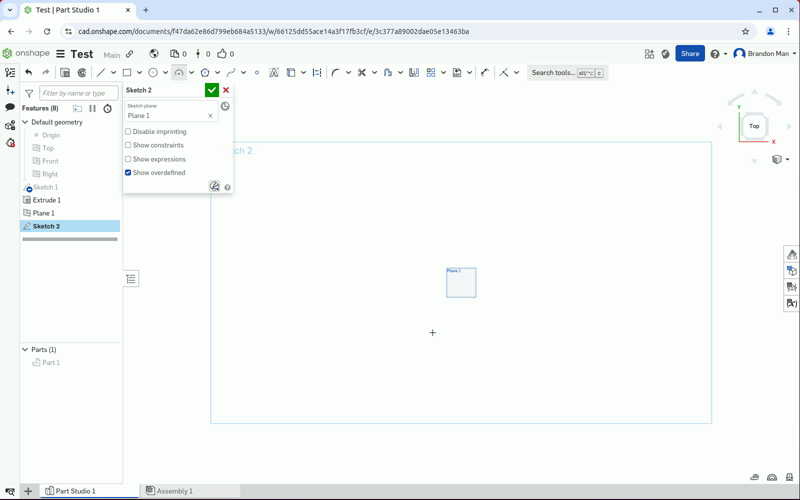
click(432, 332)
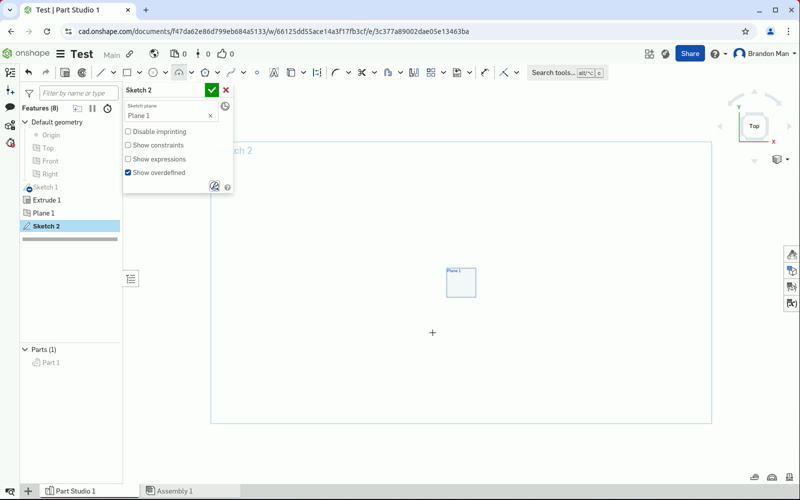
key_up(shift)
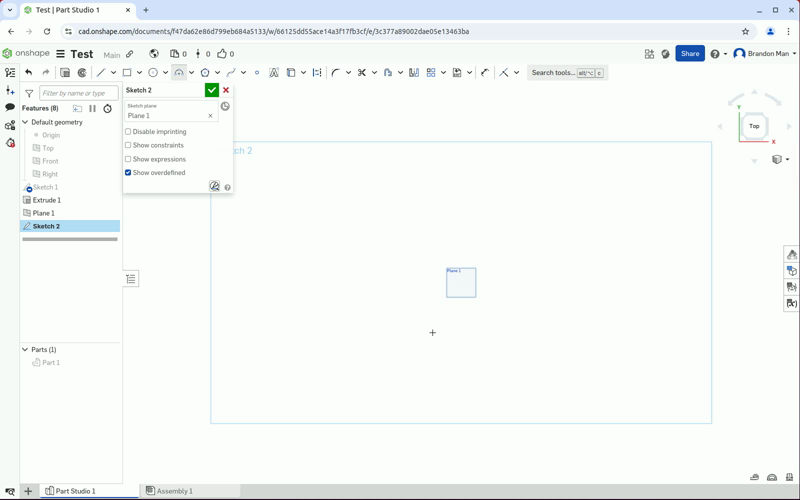
key_down(shift)
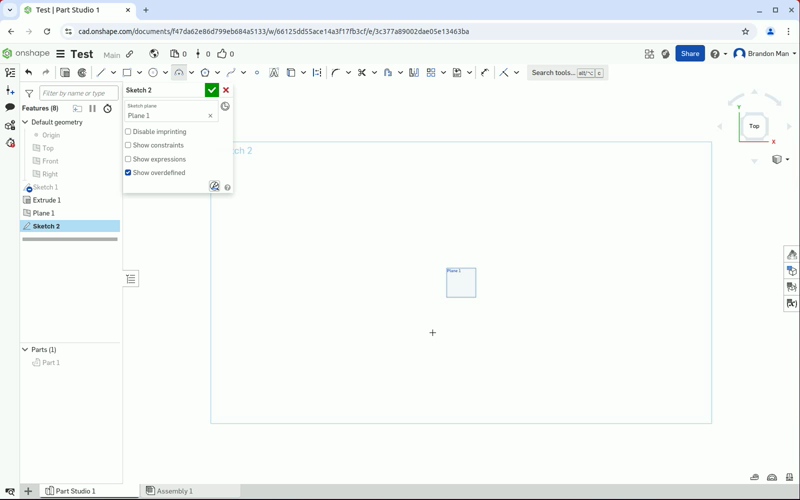
mouse_move(439, 338)
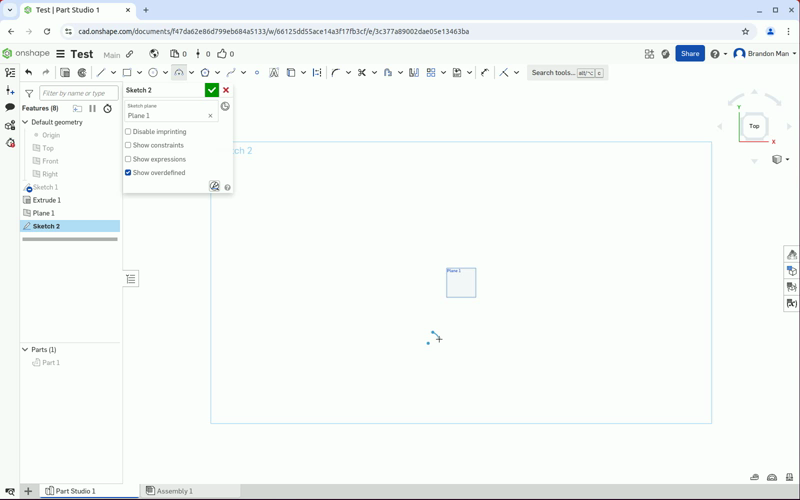
click(439, 338)
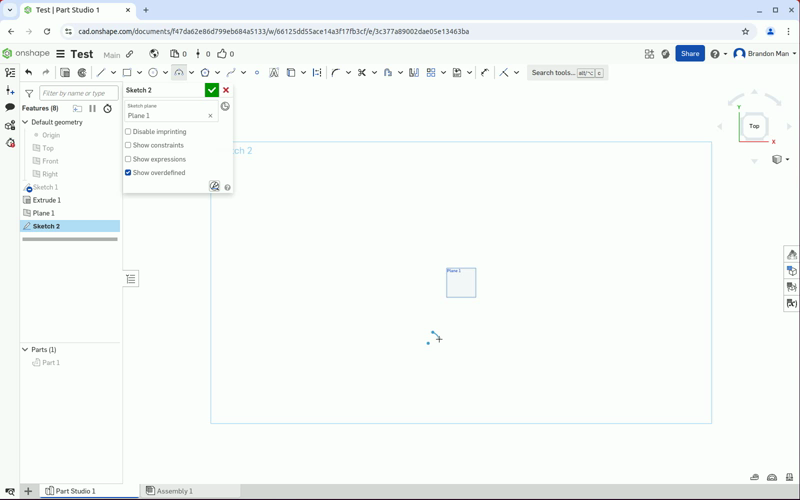
mouse_move(434, 336)
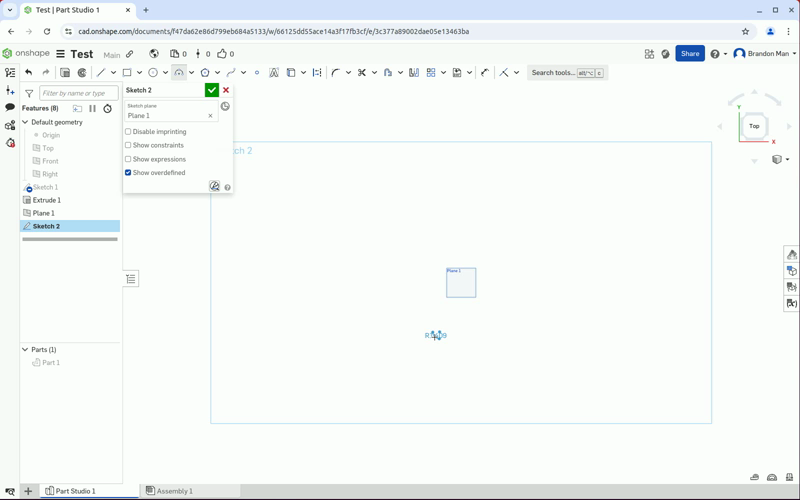
click(434, 336)
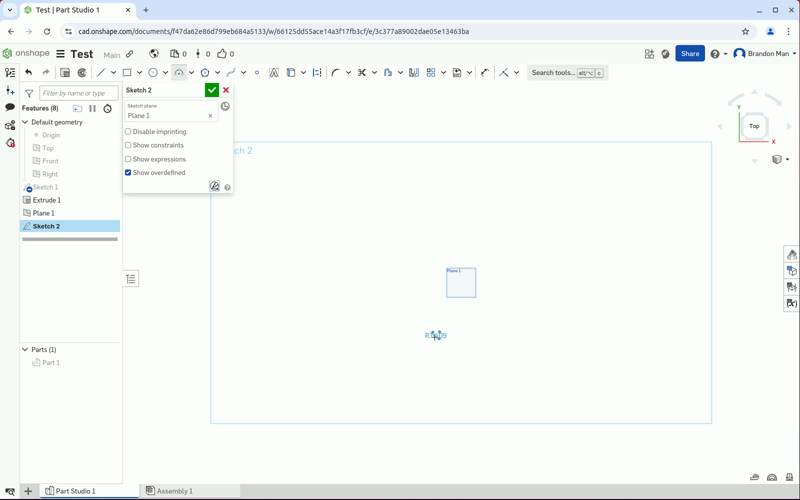
key_up(shift)
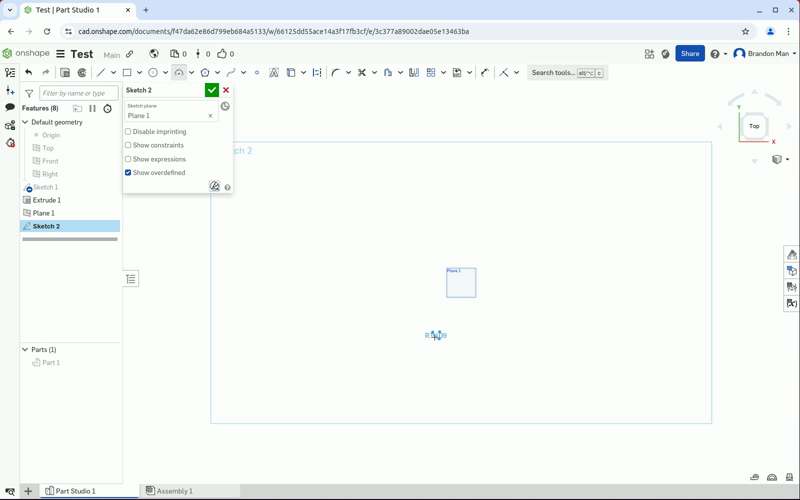
key(esc)
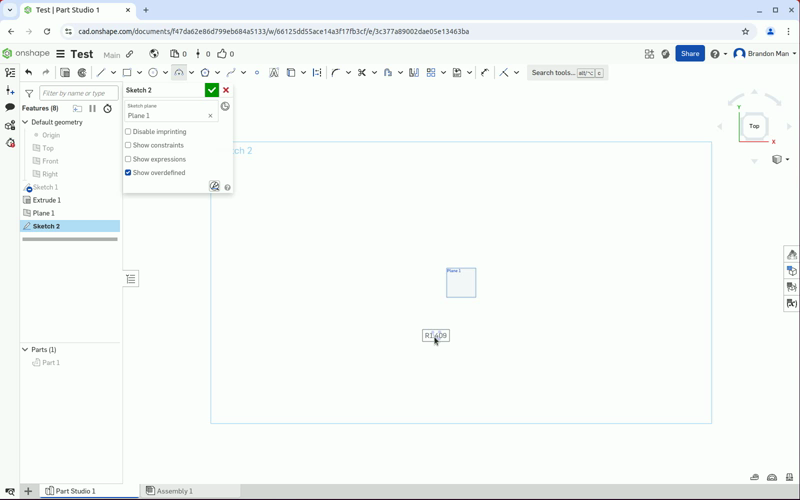
key(l)
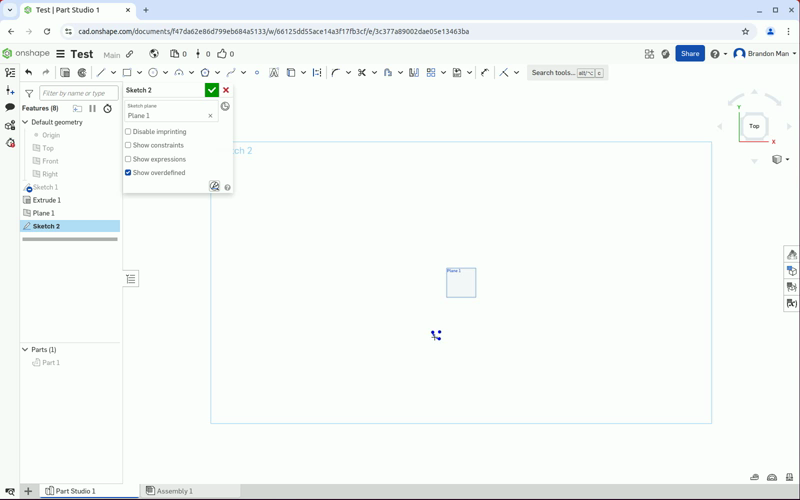
mouse_move(439, 338)
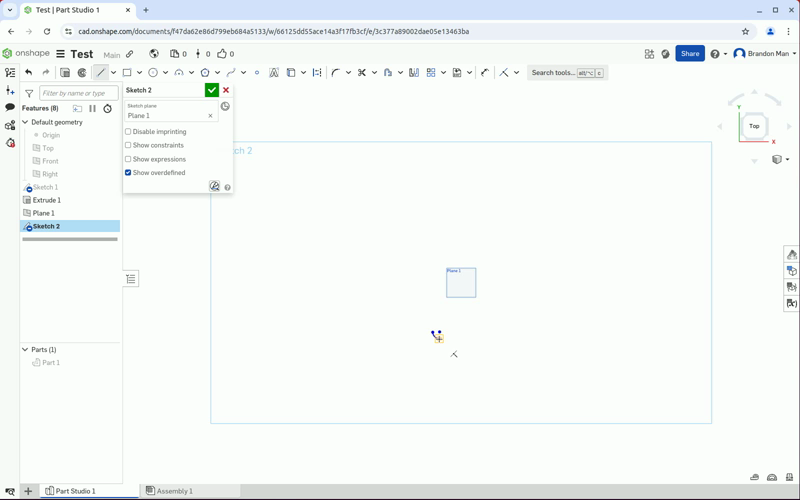
click(439, 338)
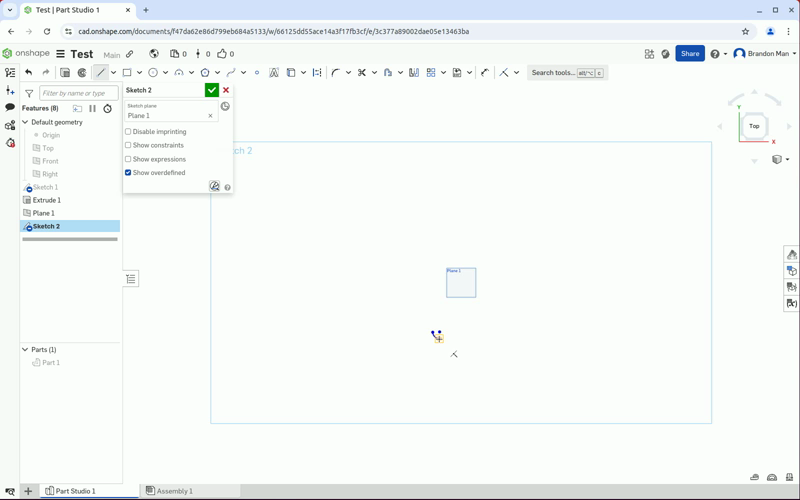
key_down(shift)
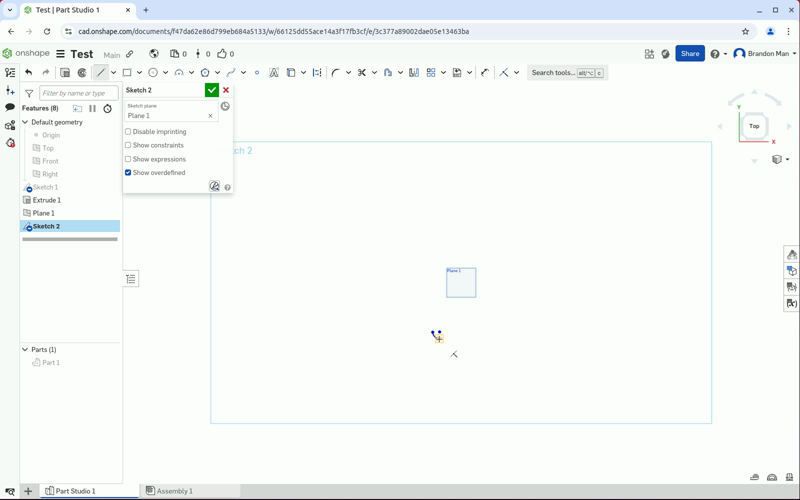
mouse_move(469, 338)
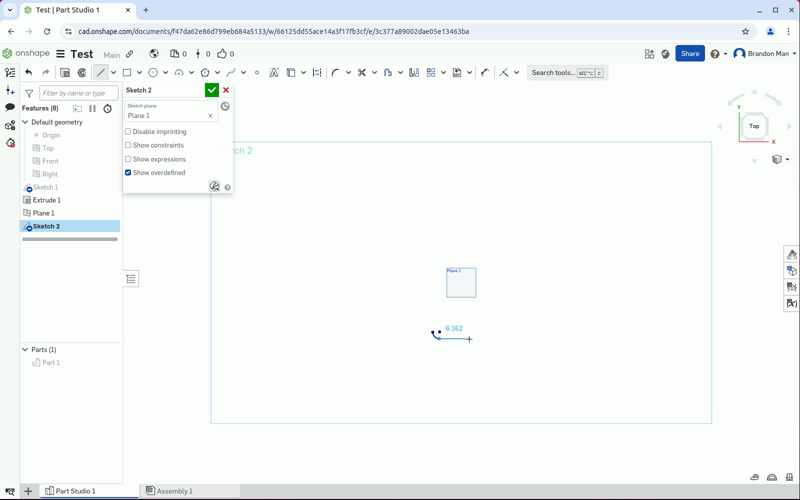
mouse_move(482, 338)
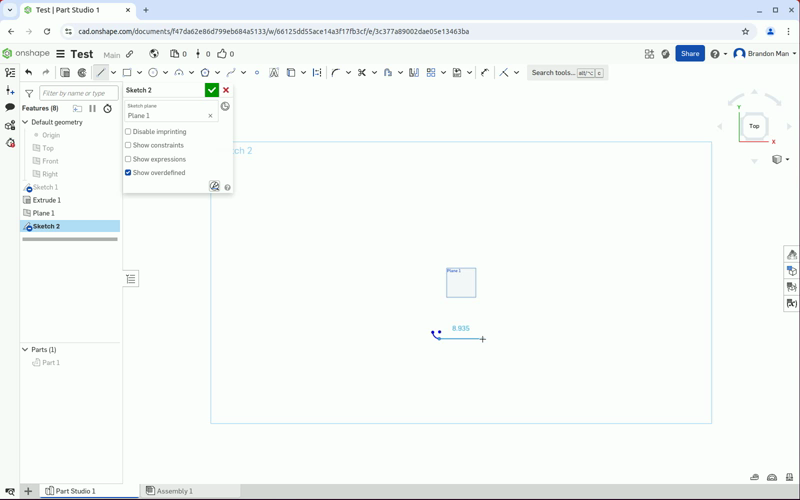
click(482, 338)
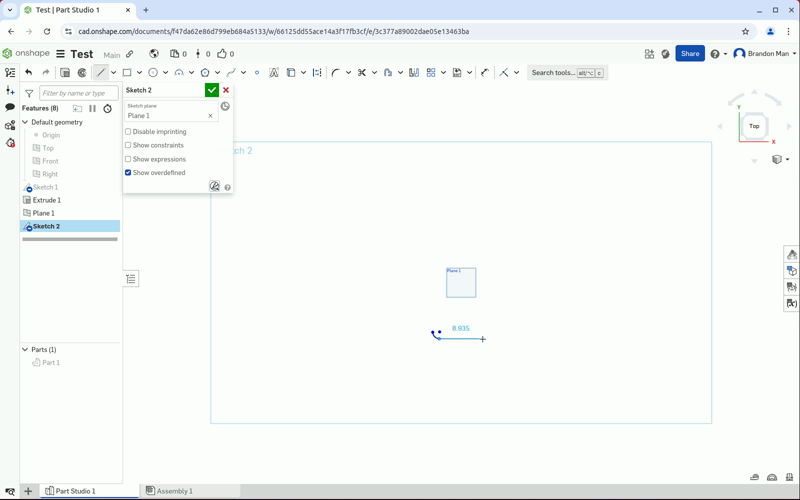
key_up(shift)
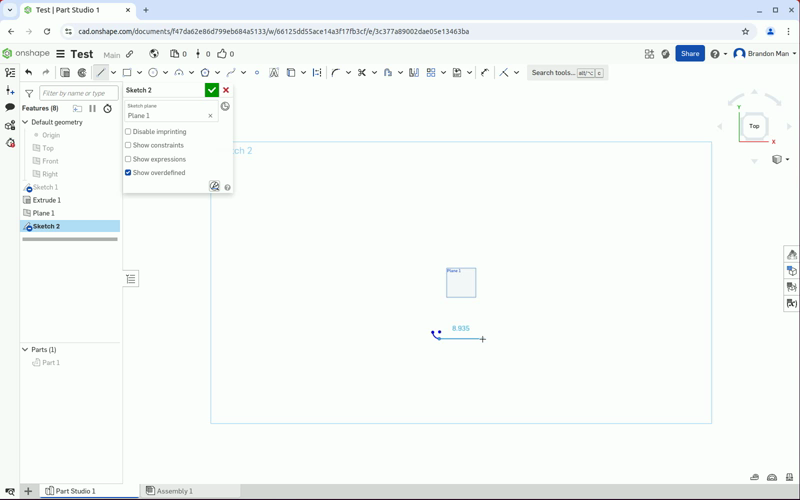
key(esc)
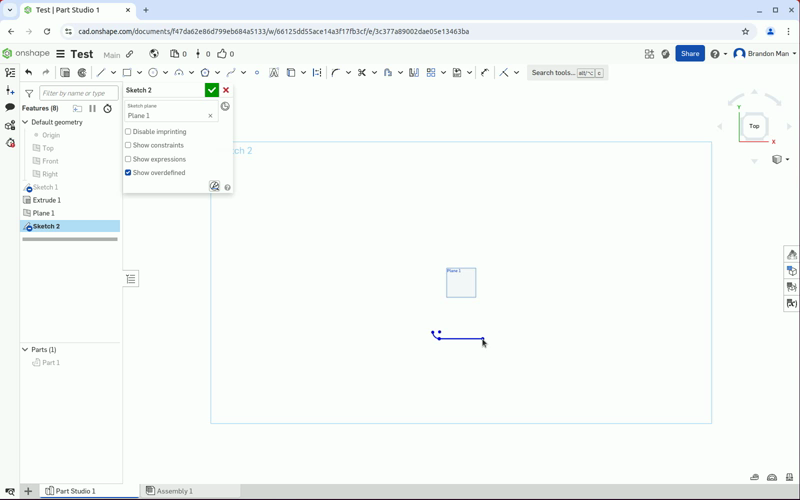
key(a)
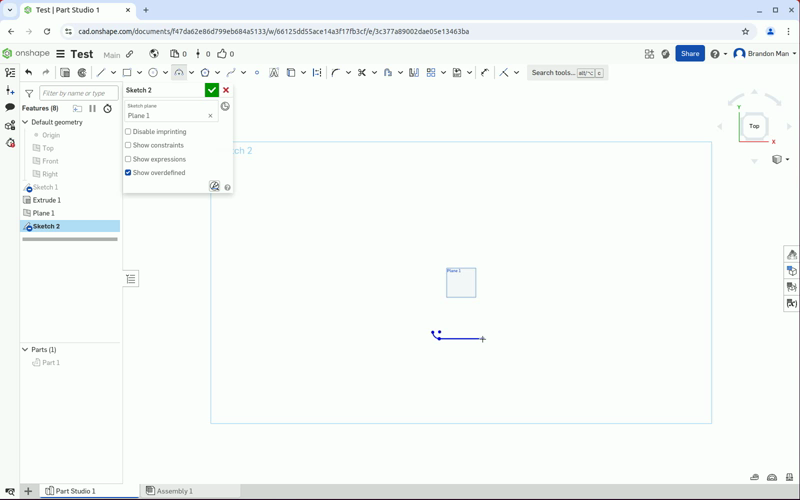
mouse_move(482, 338)
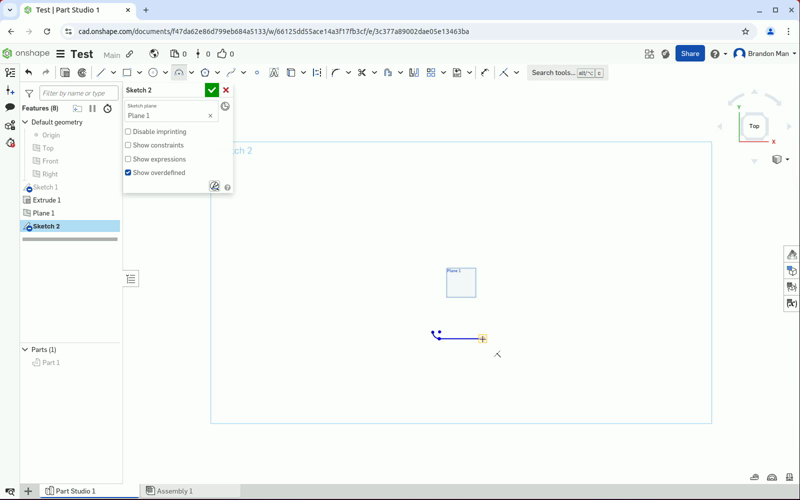
click(482, 338)
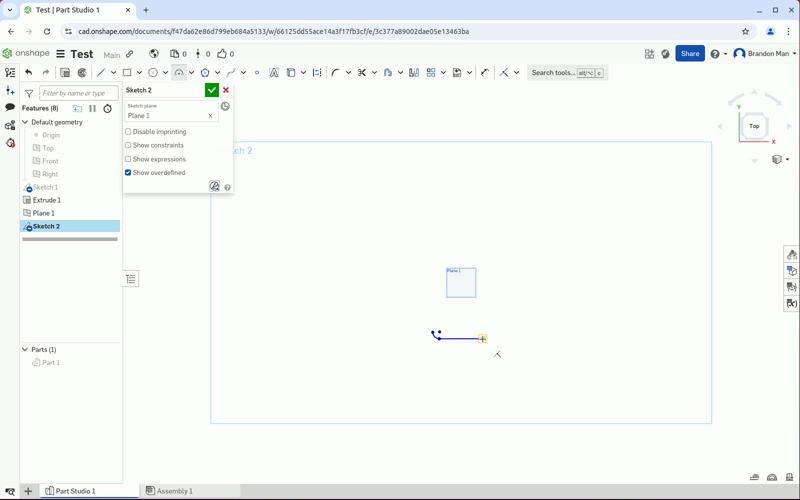
key_down(shift)
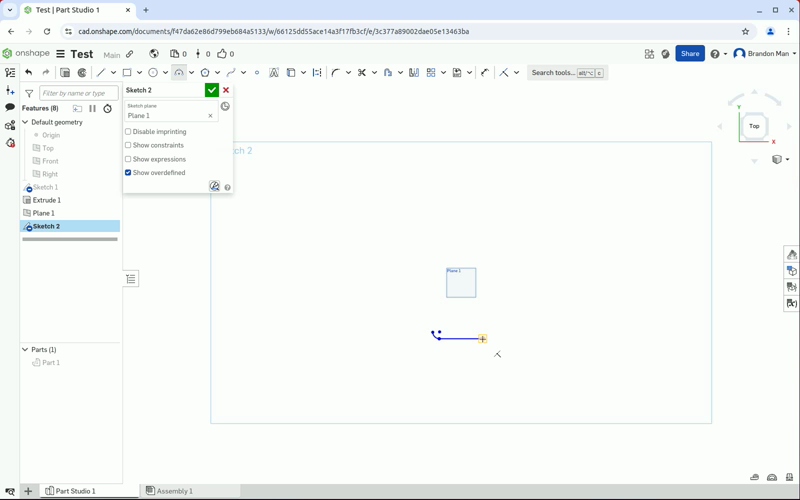
mouse_move(489, 332)
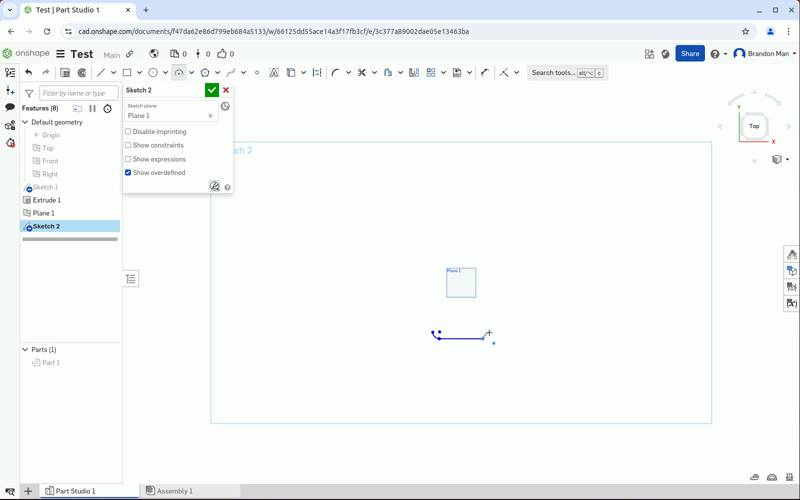
click(489, 332)
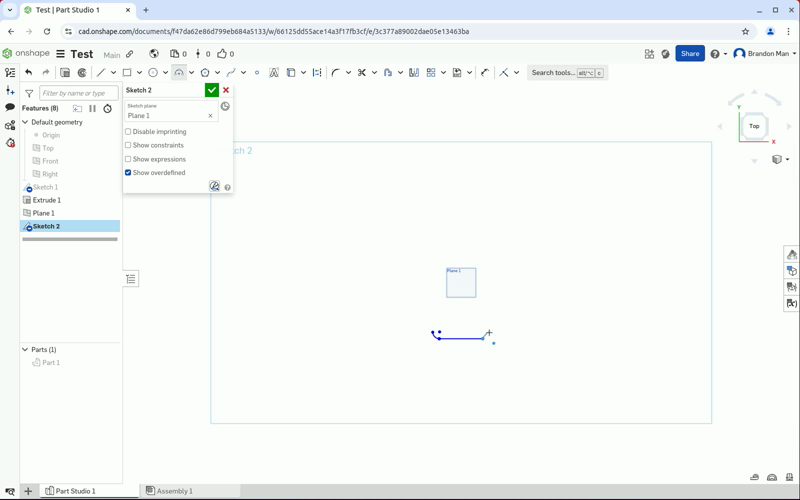
mouse_move(487, 336)
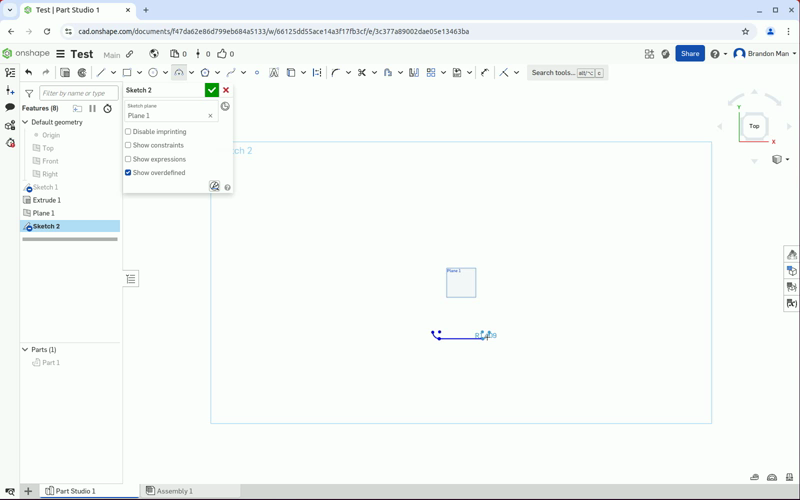
click(487, 336)
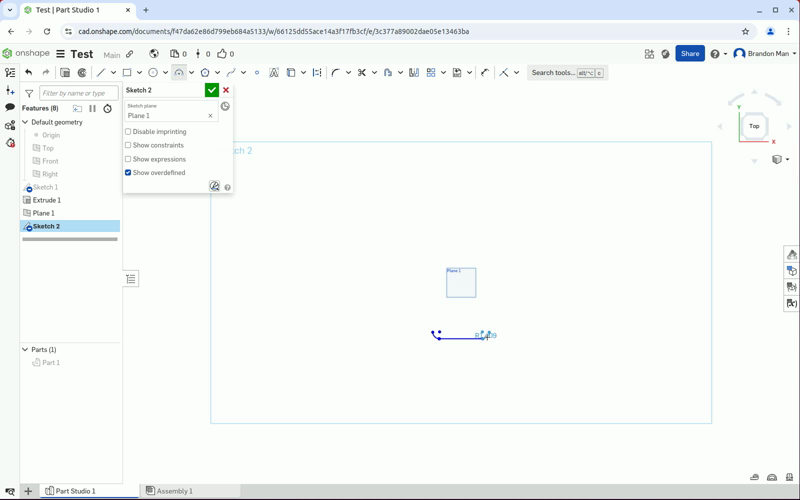
key_up(shift)
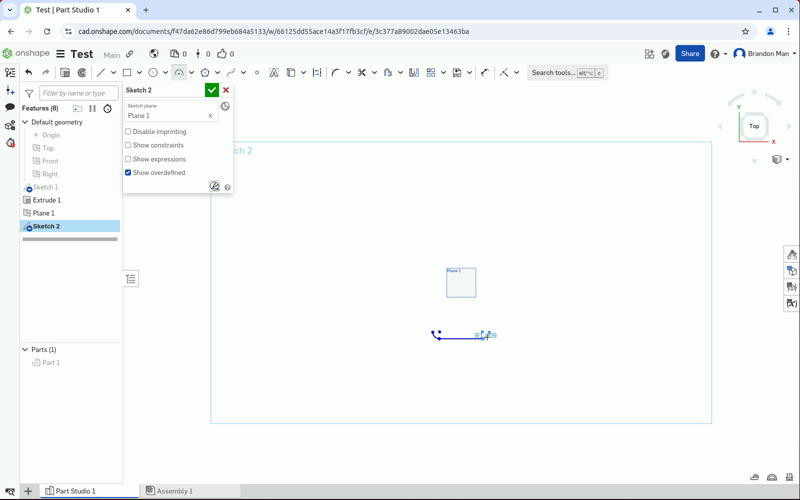
key(esc)
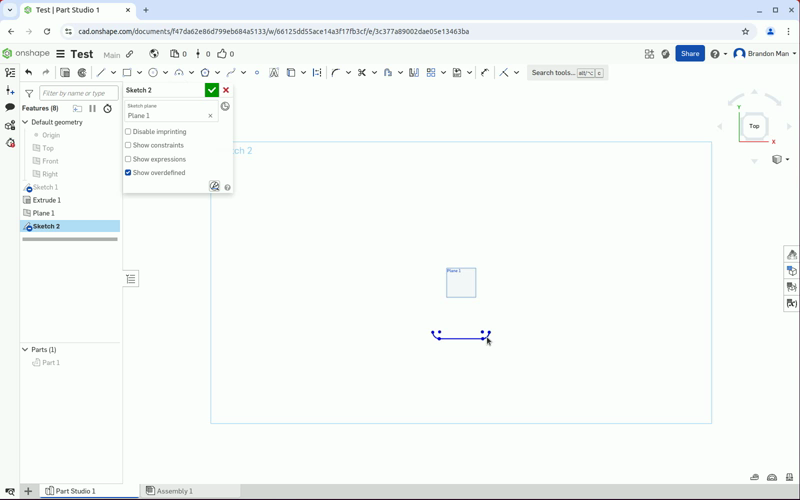
key(l)
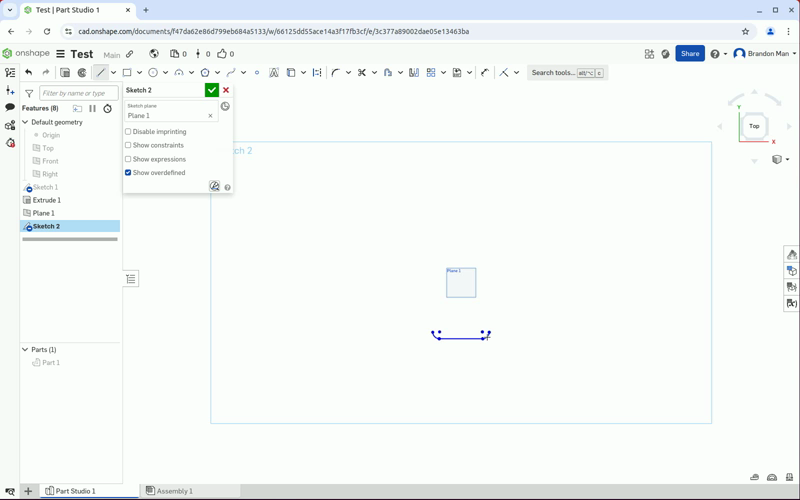
mouse_move(489, 332)
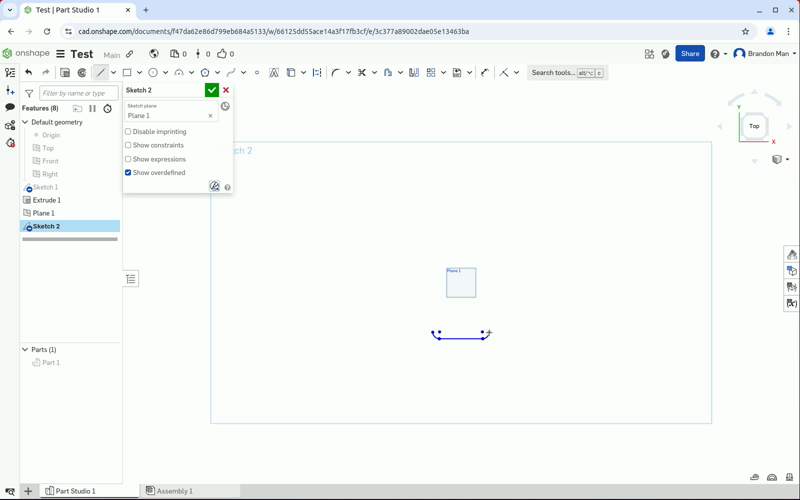
click(489, 332)
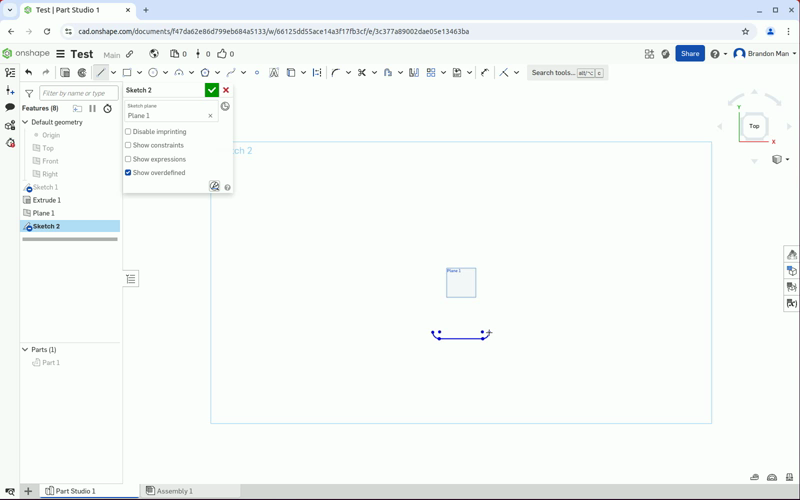
key_down(shift)
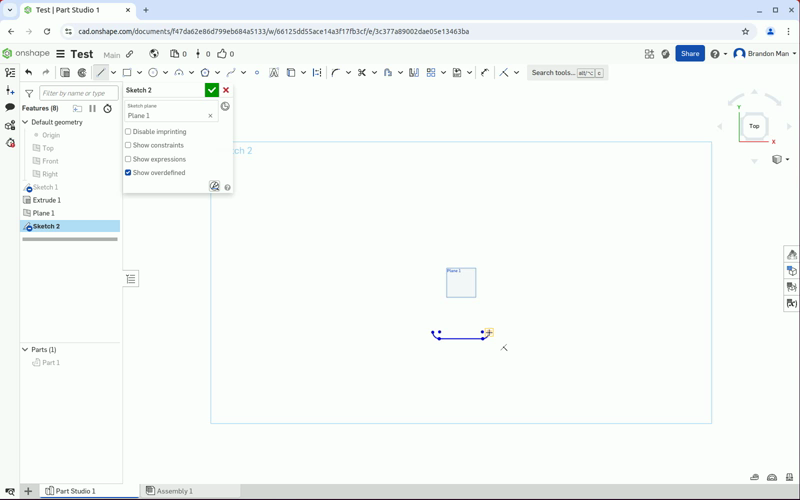
mouse_move(489, 233)
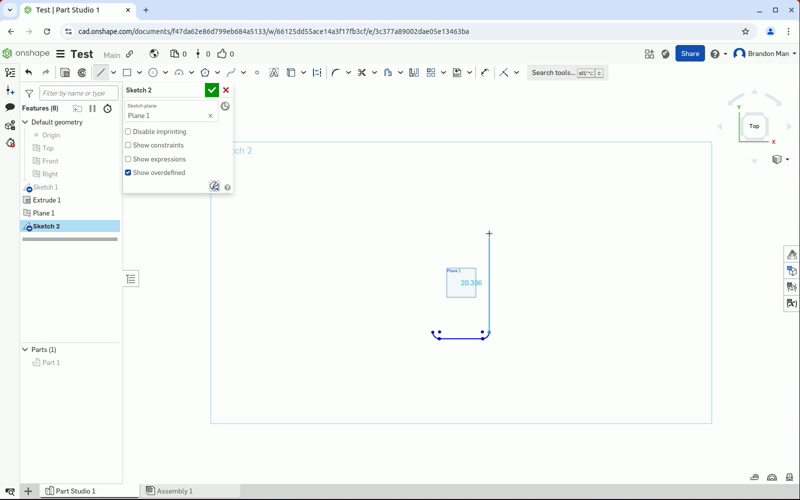
click(489, 233)
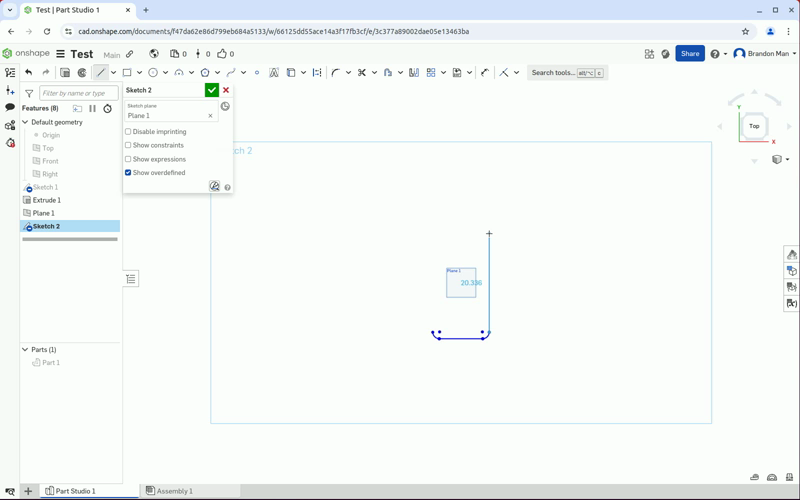
key_up(shift)
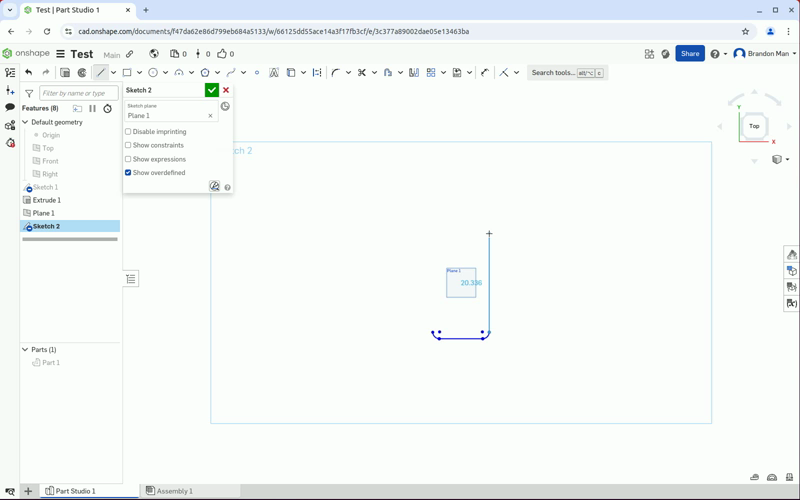
key(esc)
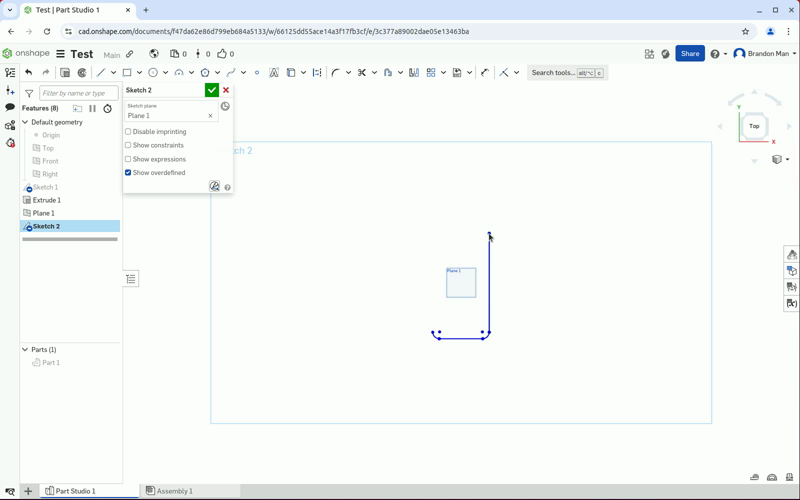
key(a)
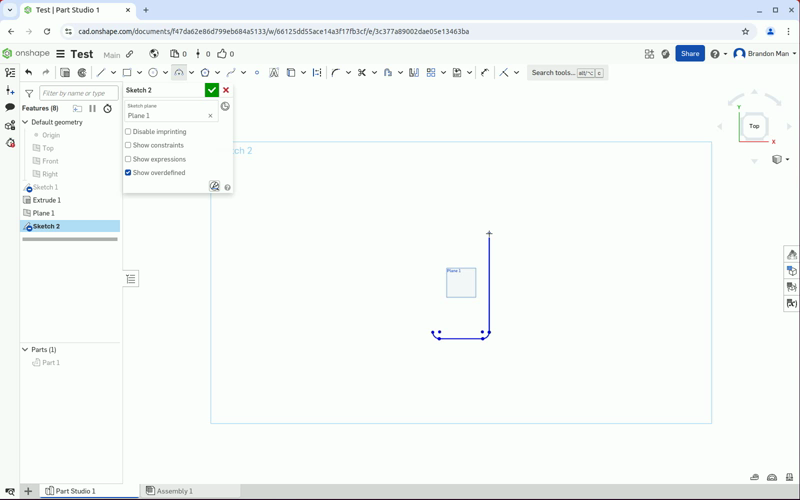
mouse_move(489, 233)
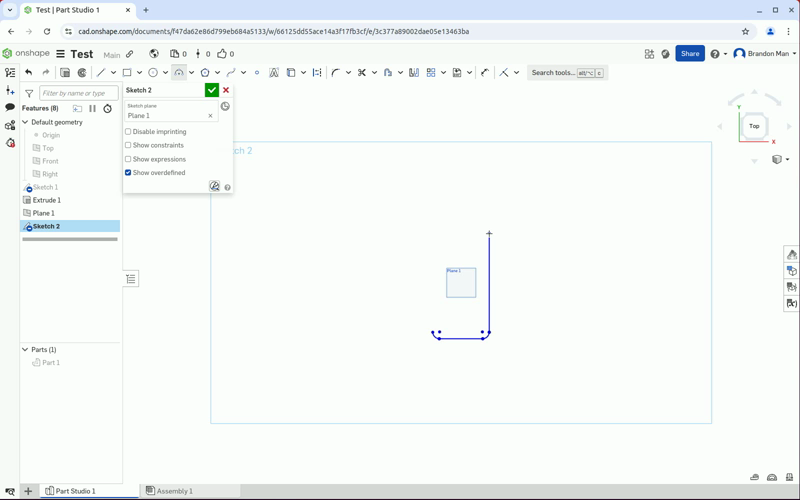
click(489, 233)
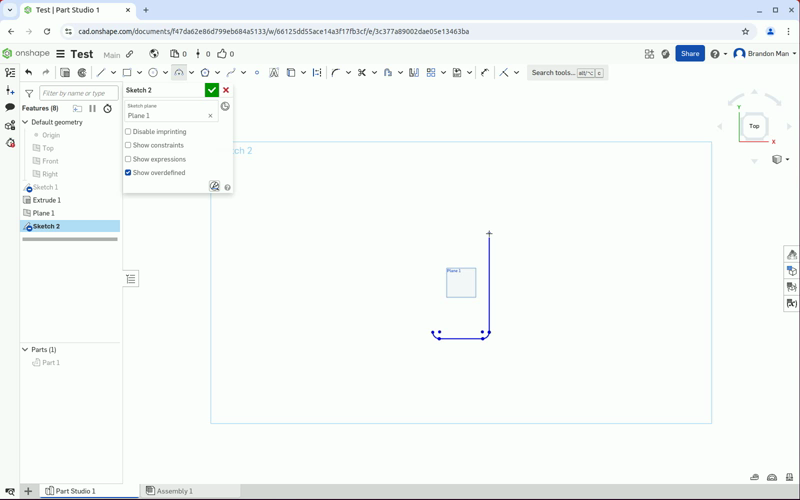
key_down(shift)
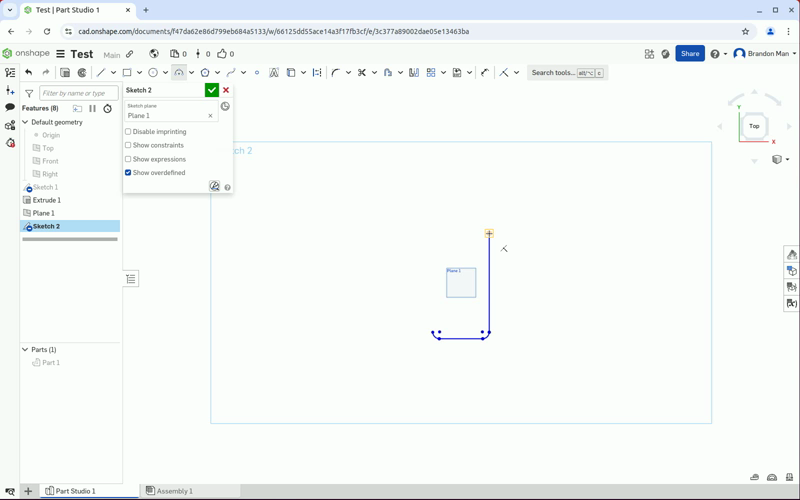
mouse_move(482, 226)
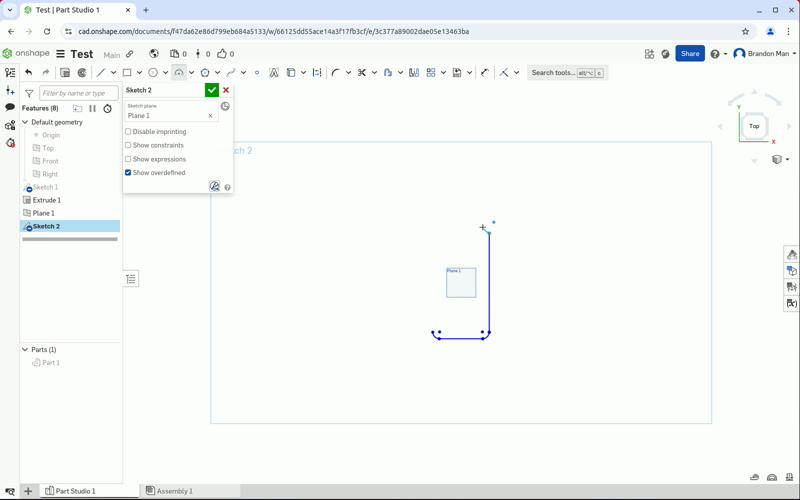
click(482, 226)
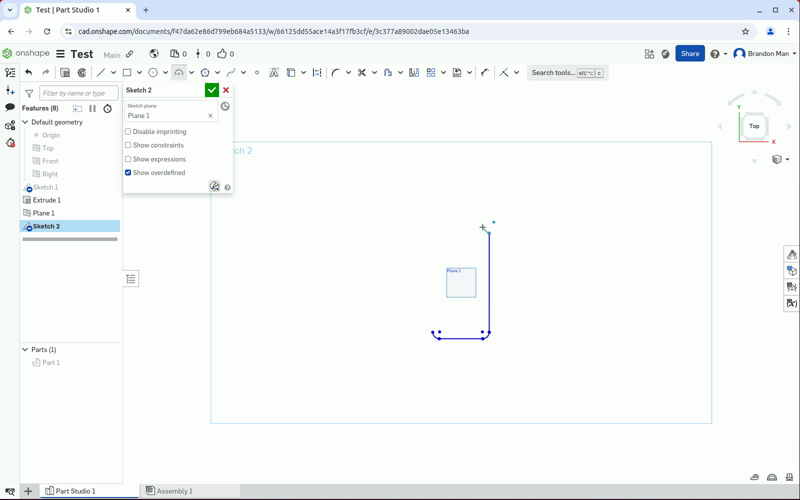
mouse_move(487, 228)
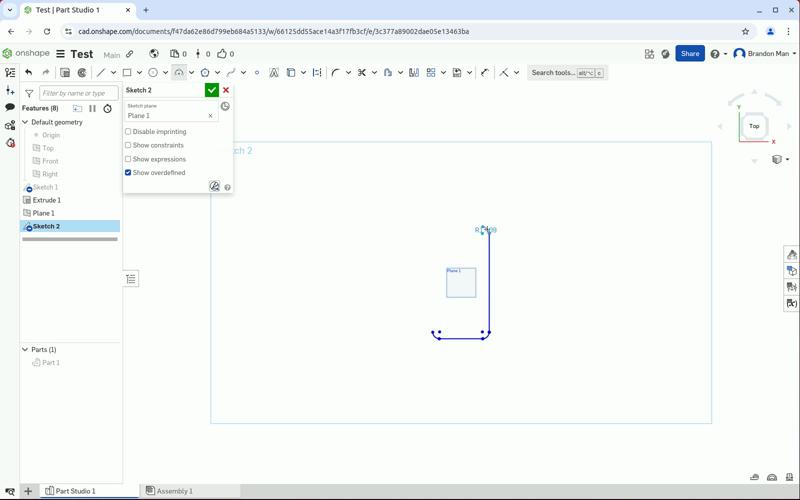
click(487, 228)
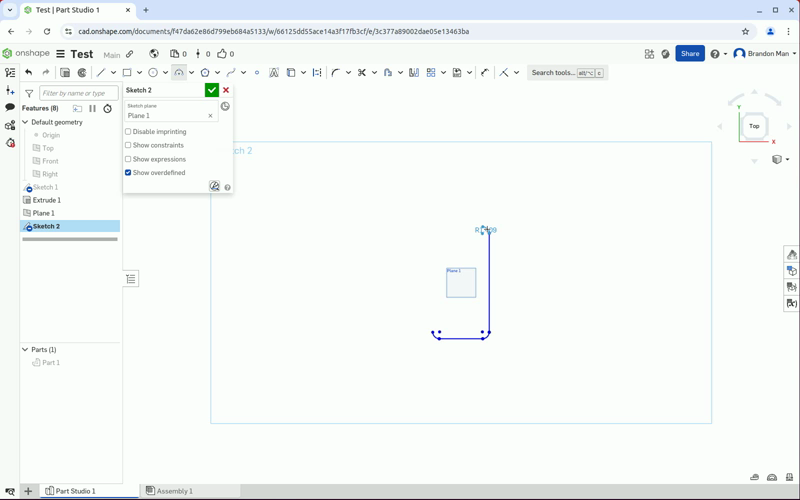
key_up(shift)
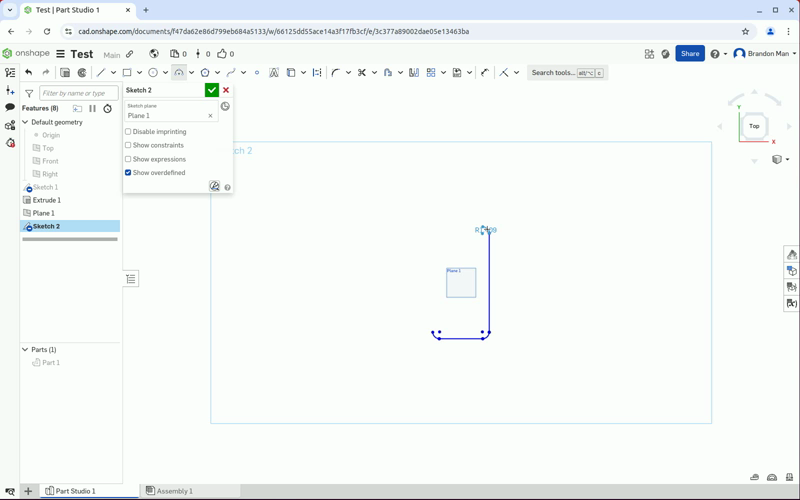
key(esc)
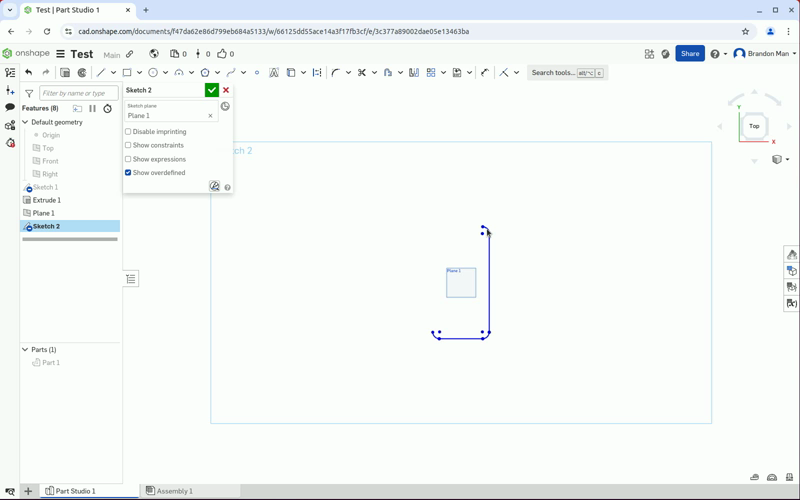
key(l)
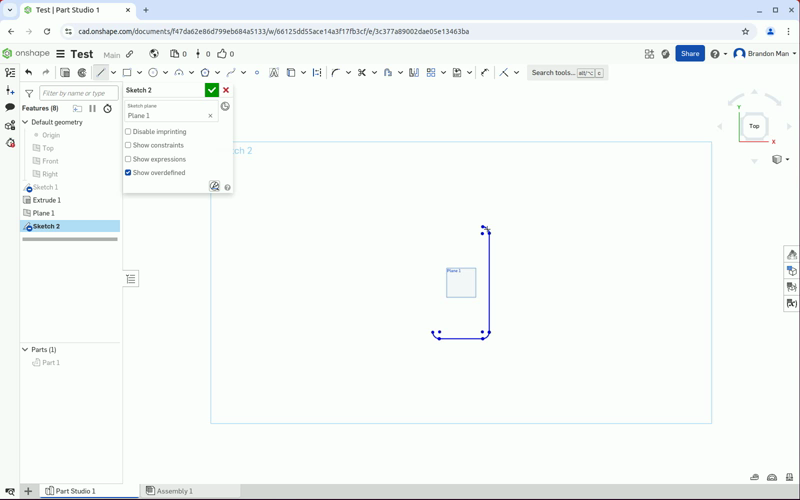
mouse_move(482, 226)
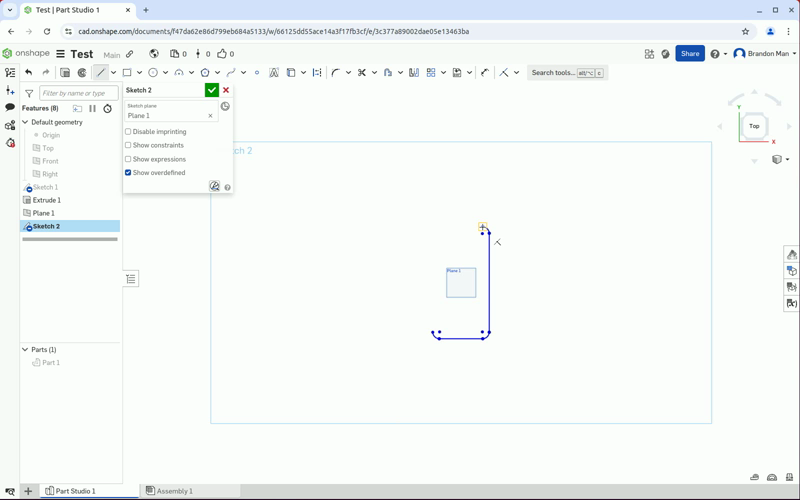
click(482, 226)
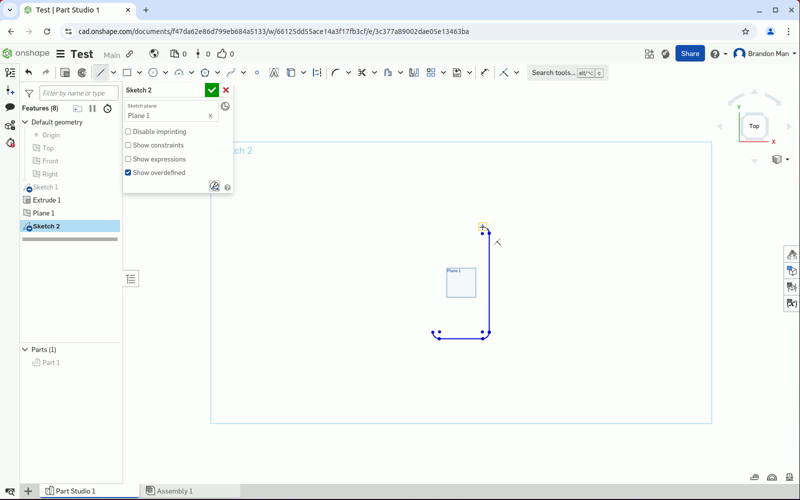
key_down(shift)
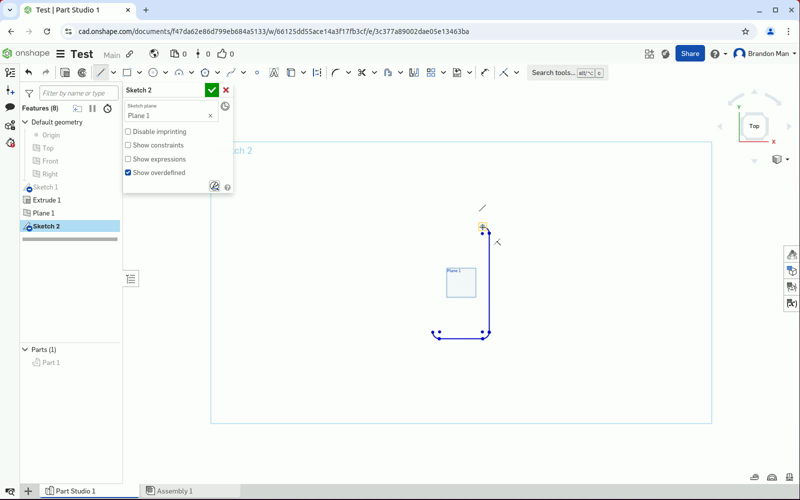
mouse_move(512, 226)
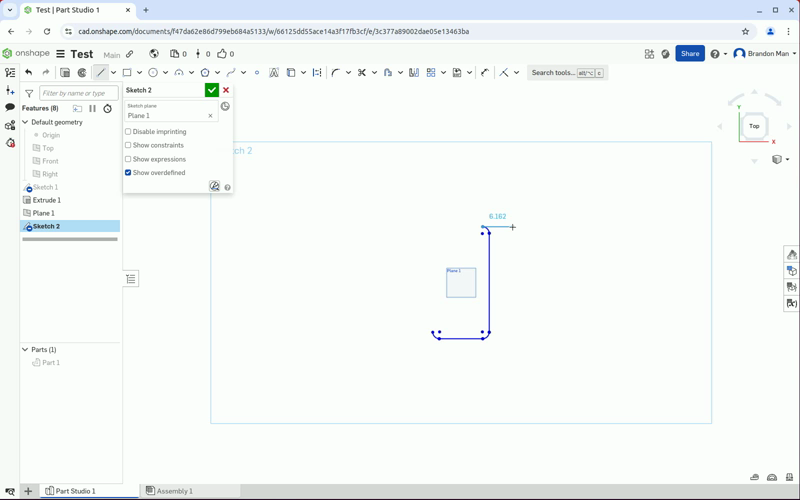
mouse_move(439, 226)
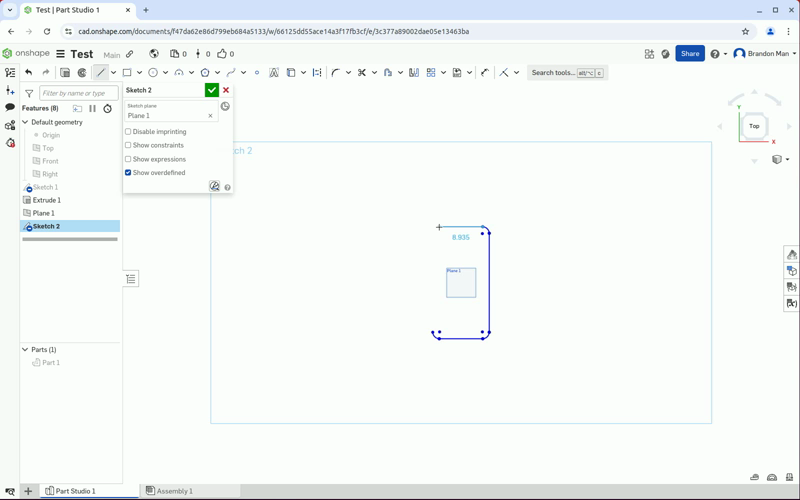
click(439, 226)
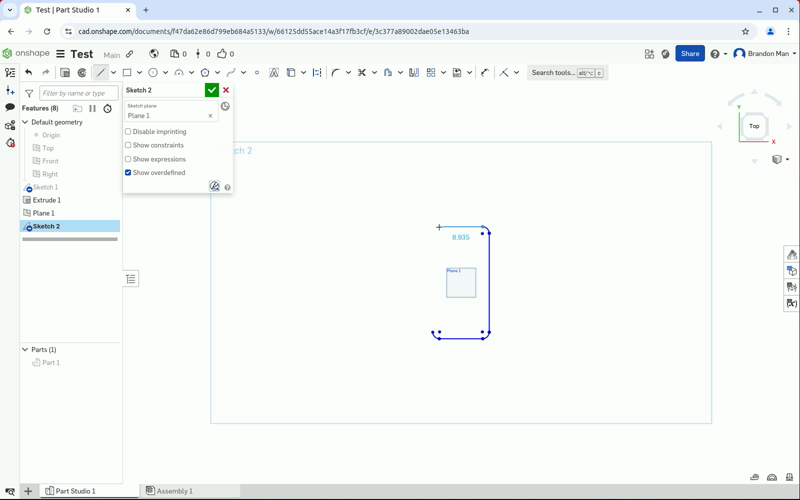
key_up(shift)
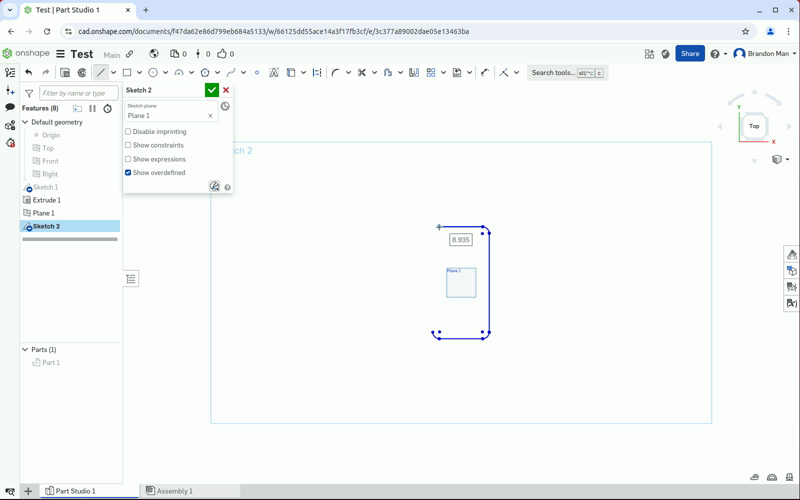
key(esc)
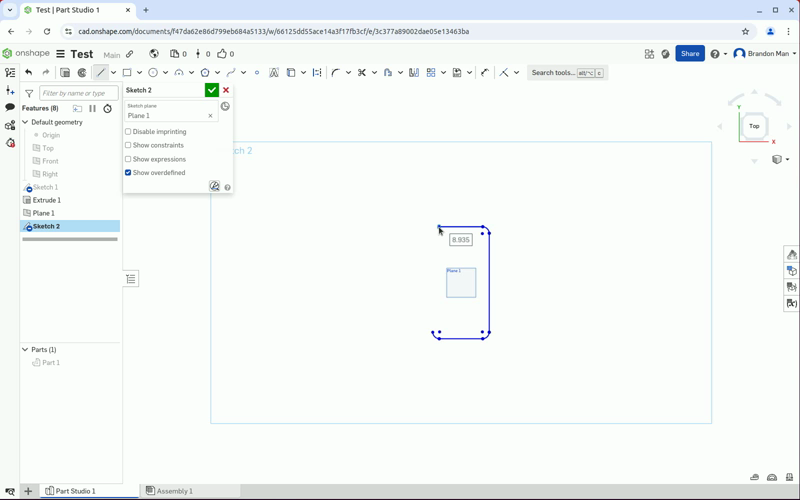
key(a)
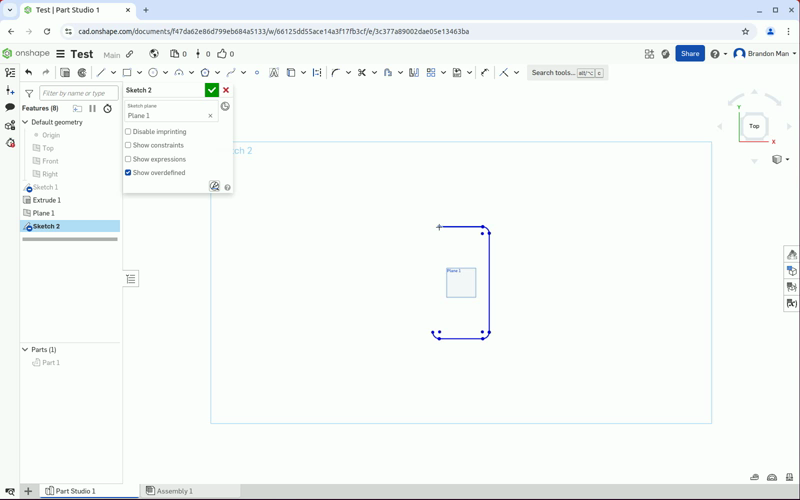
mouse_move(439, 226)
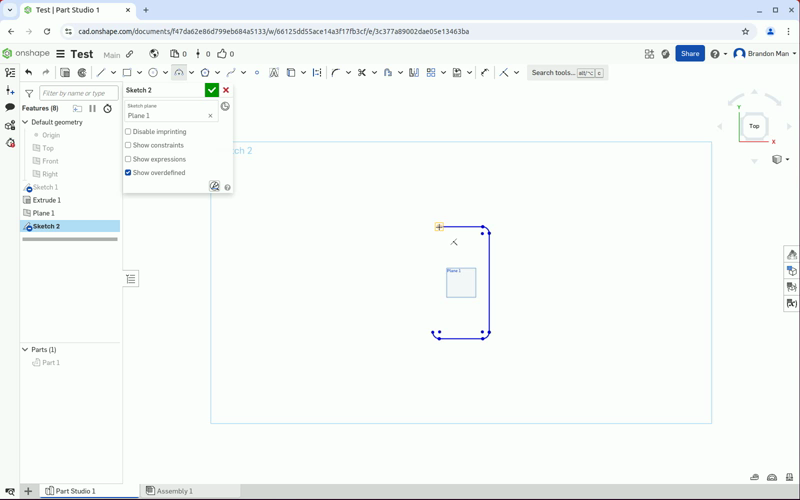
click(439, 226)
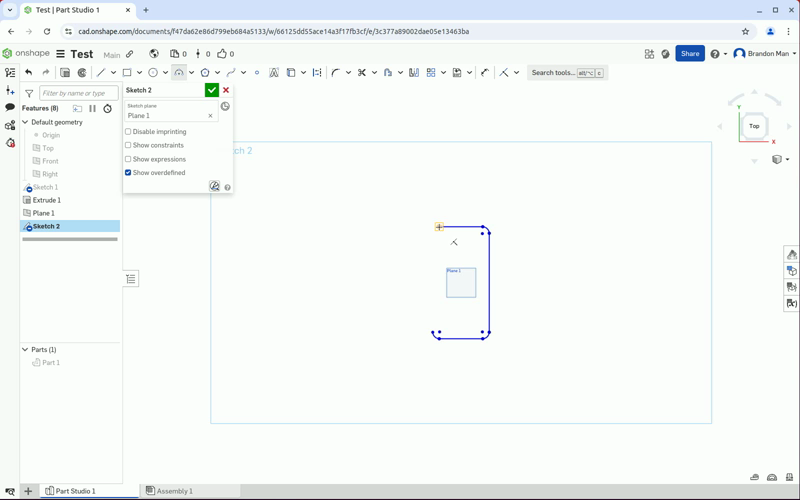
key_down(shift)
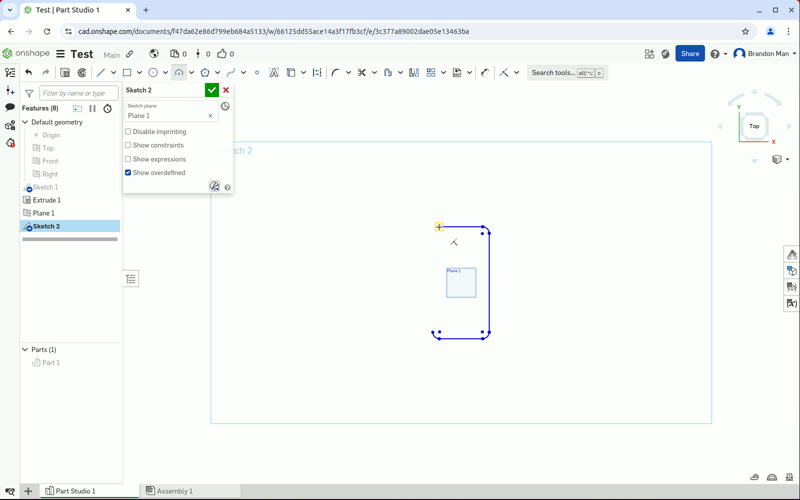
mouse_move(432, 233)
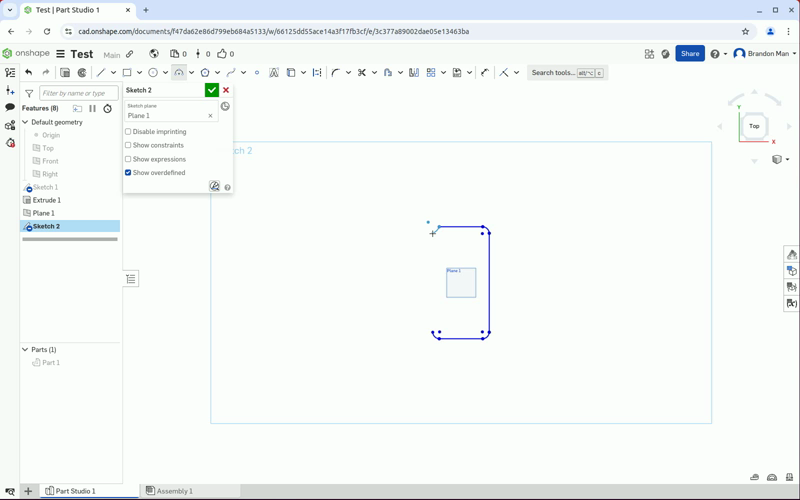
click(432, 233)
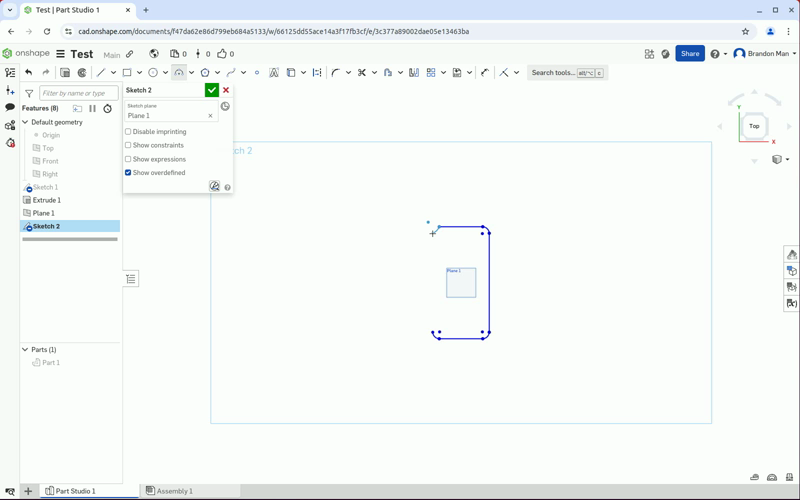
mouse_move(434, 228)
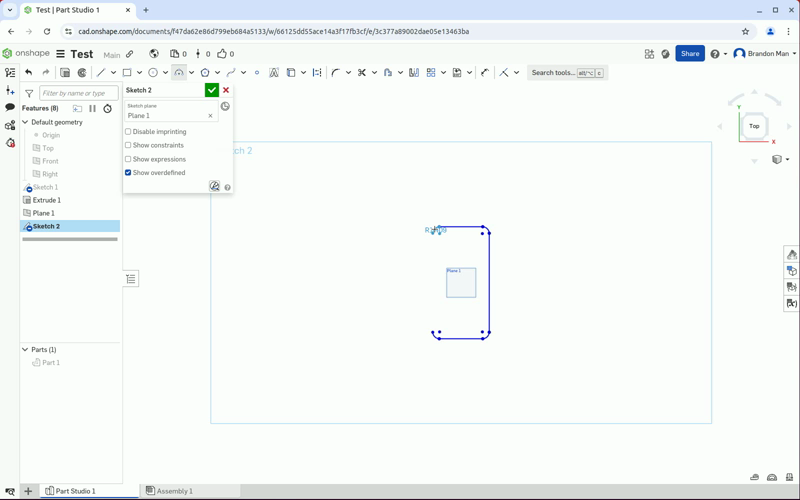
click(434, 228)
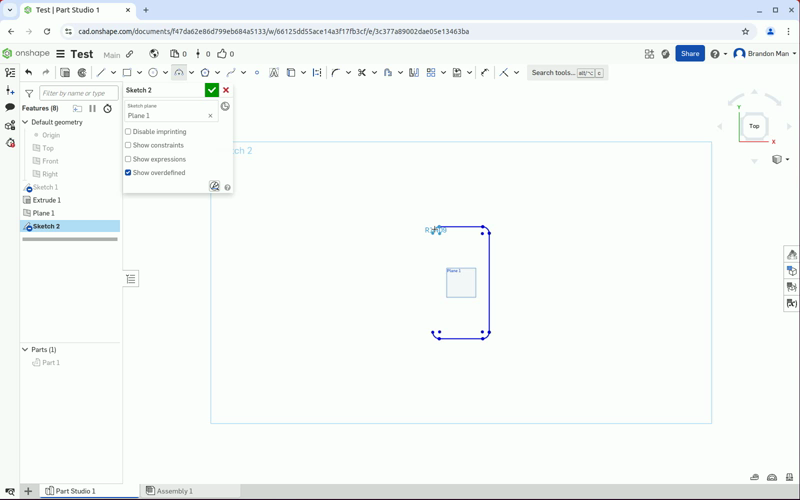
key_up(shift)
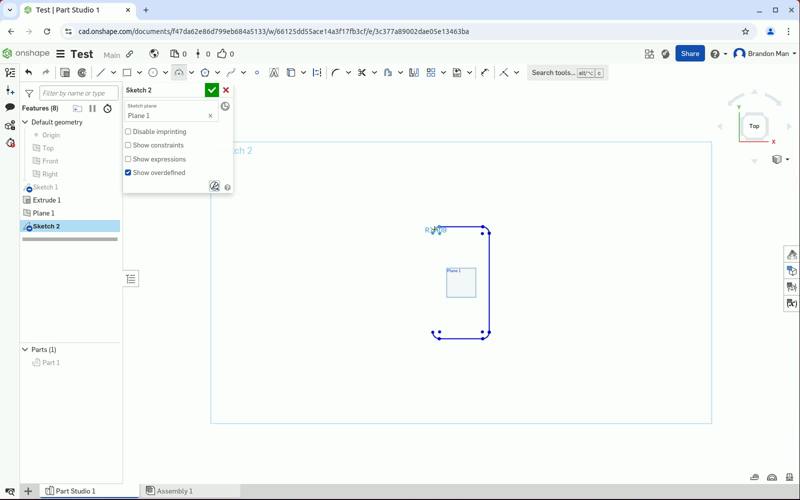
key(esc)
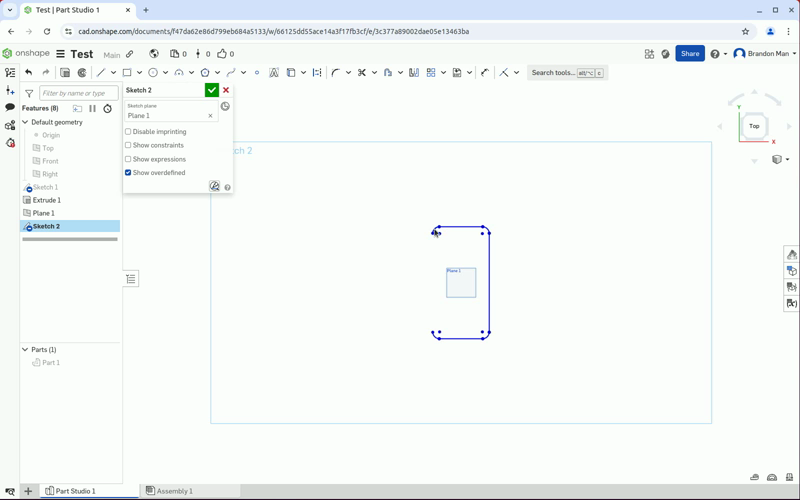
key(l)
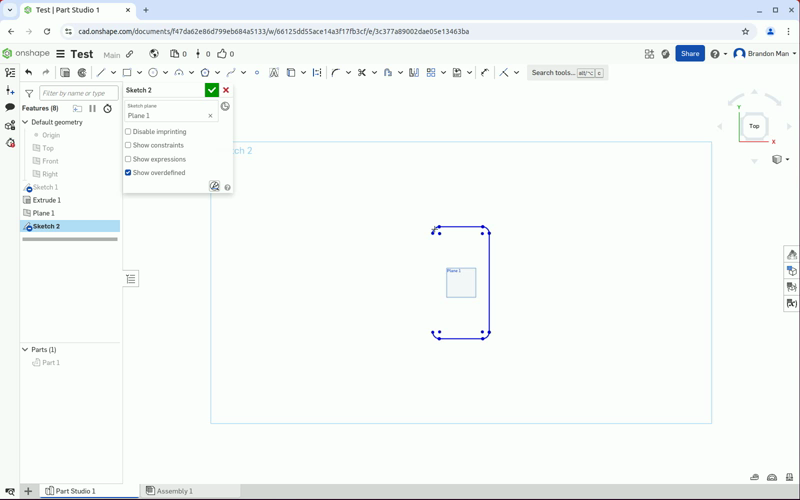
mouse_move(432, 233)
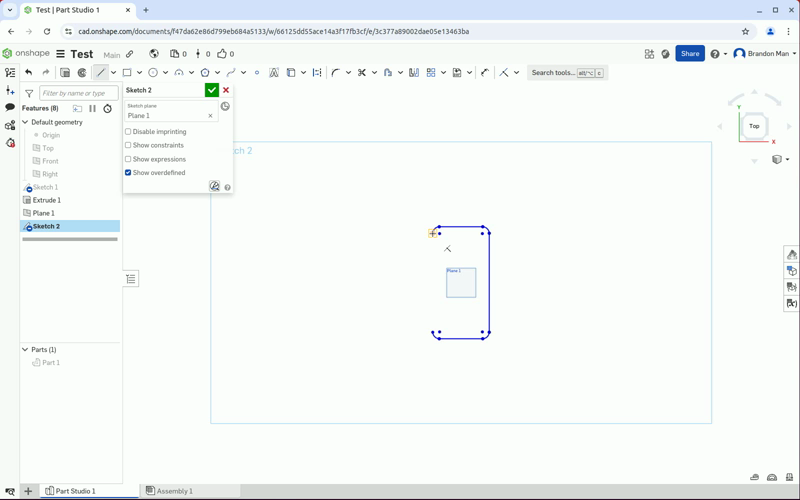
click(432, 233)
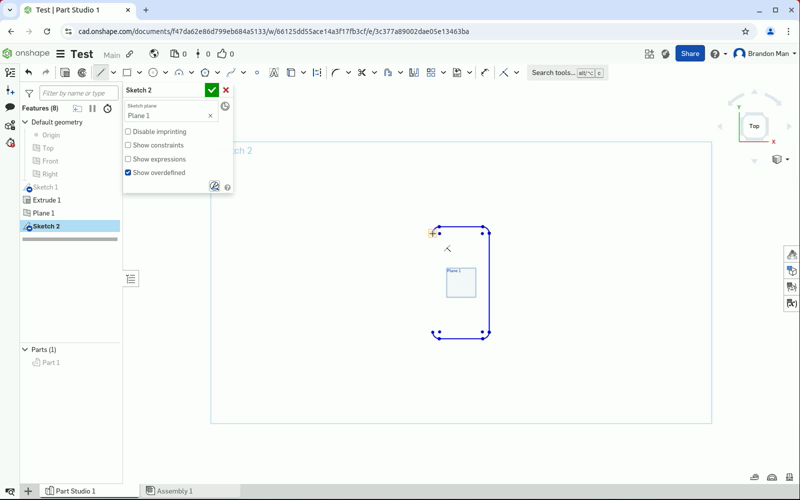
key_down(shift)
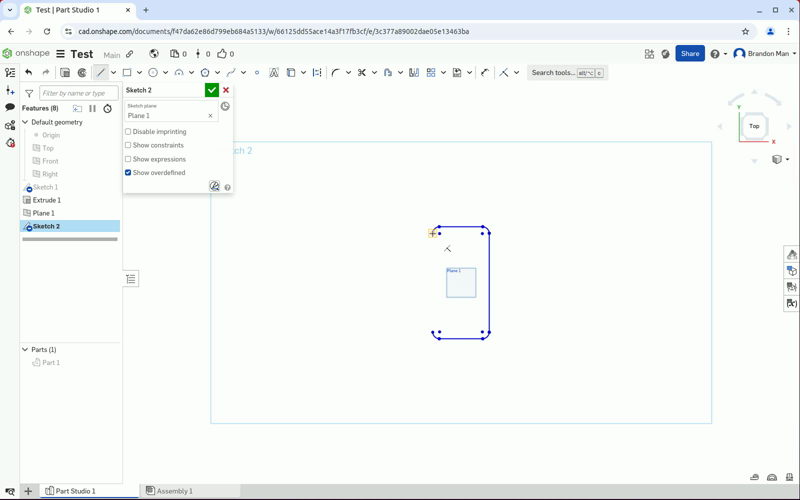
mouse_move(432, 332)
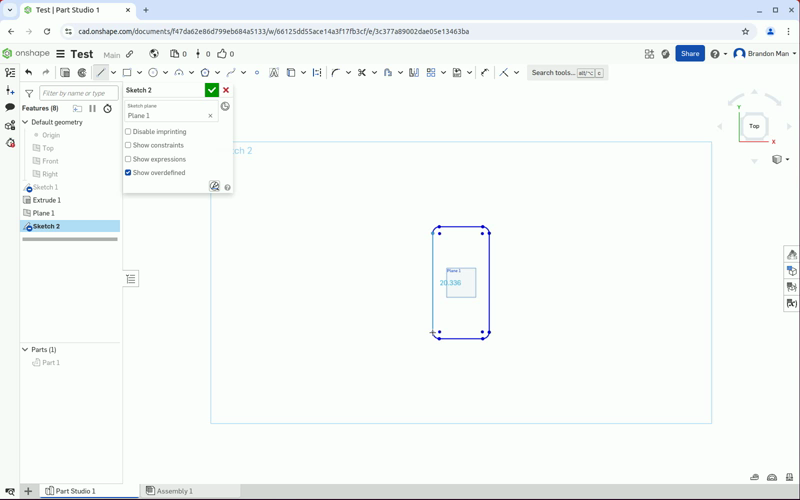
key_up(shift)
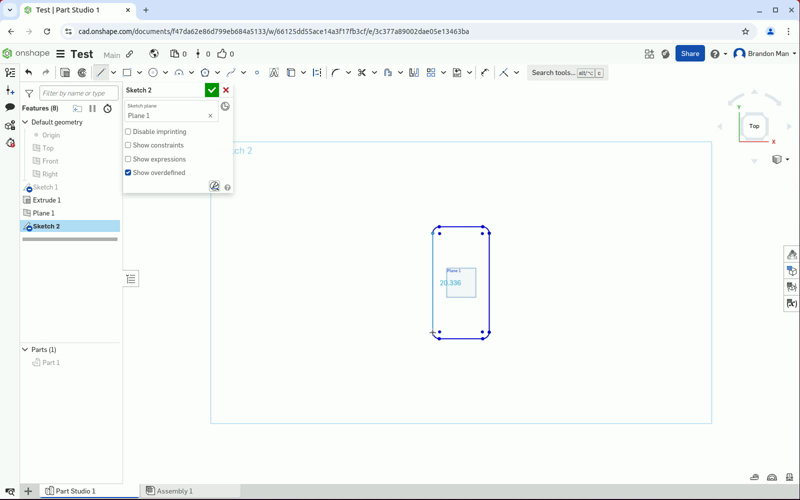
click(432, 332)
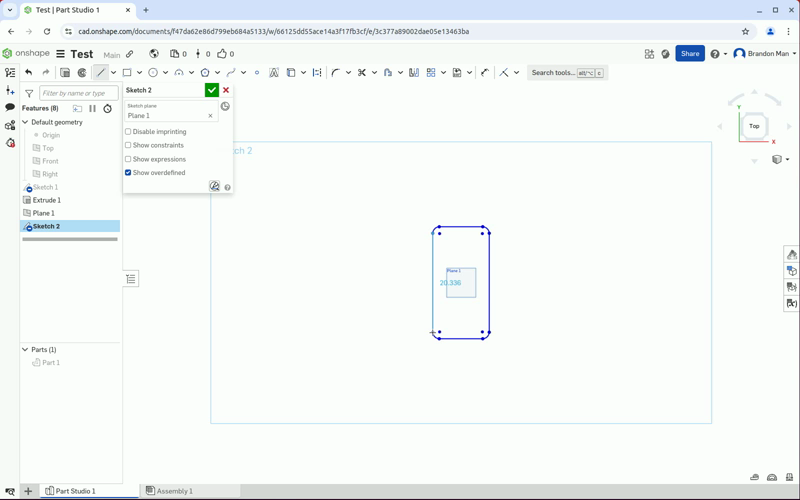
key(esc)
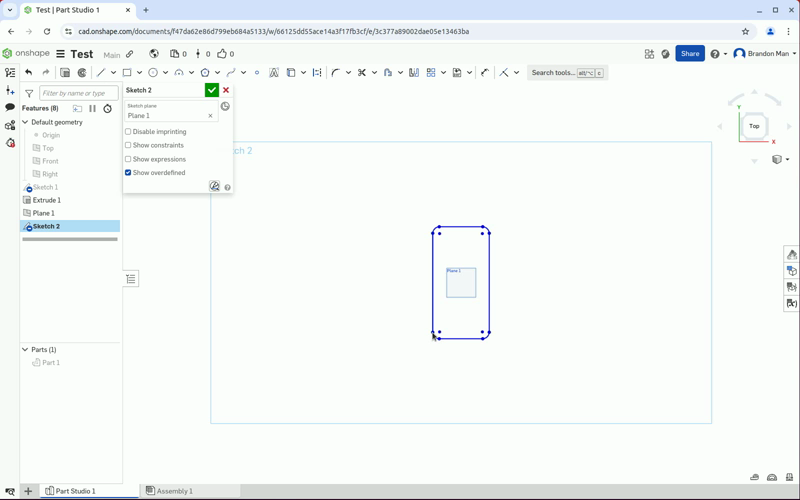
mouse_move(462, 292)
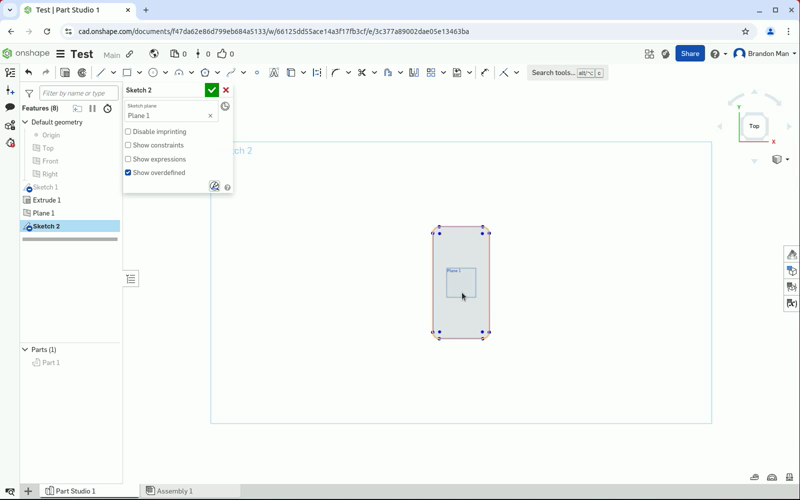
click(462, 292)
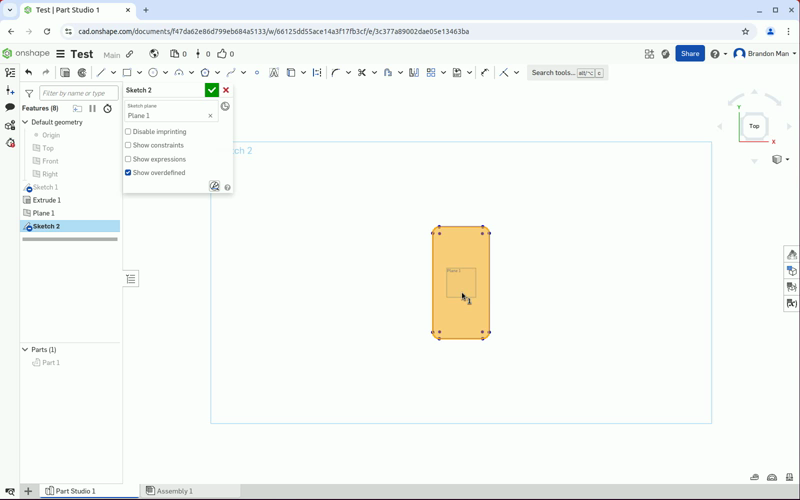
mouse_move(73, 352)
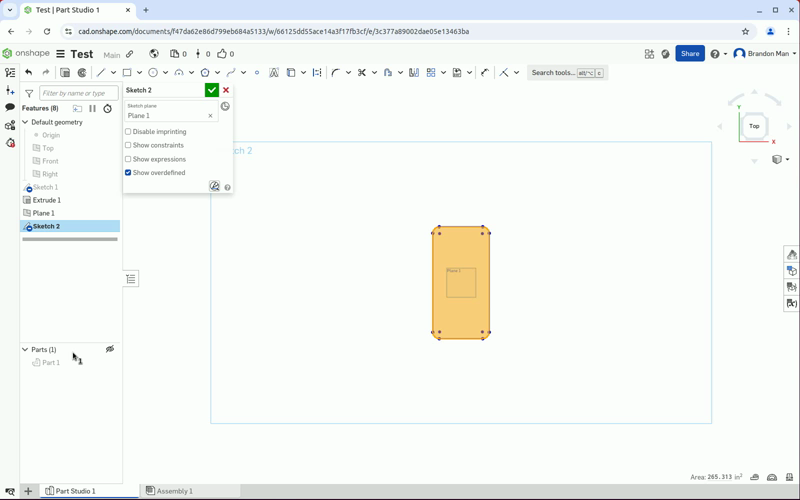
key(shift+y)
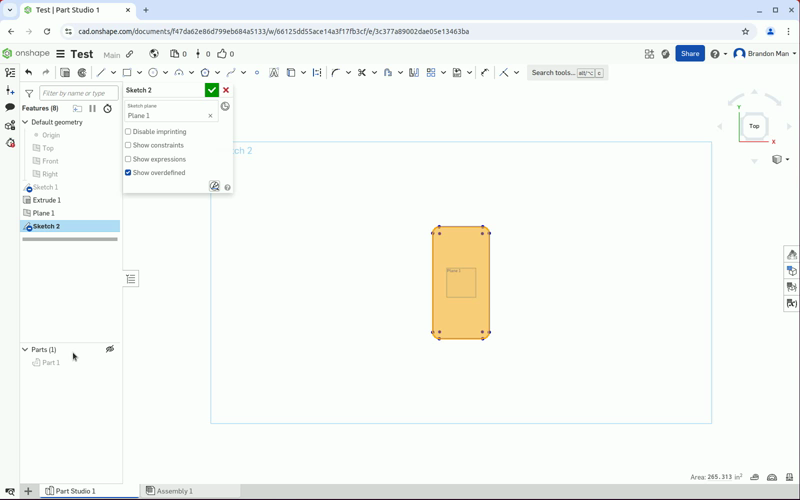
key(shift+e)
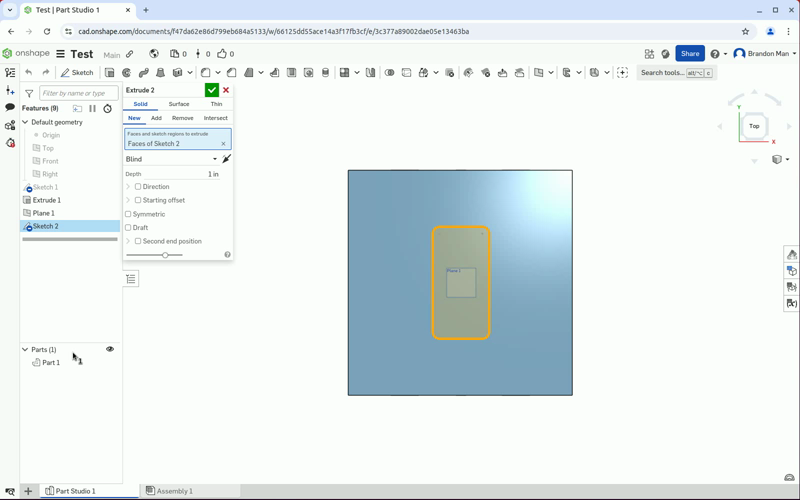
mouse_move(143, 106)
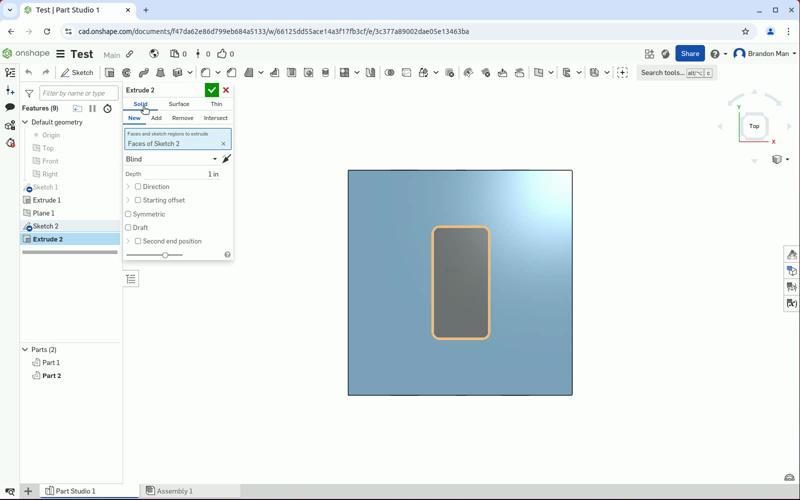
click(143, 106)
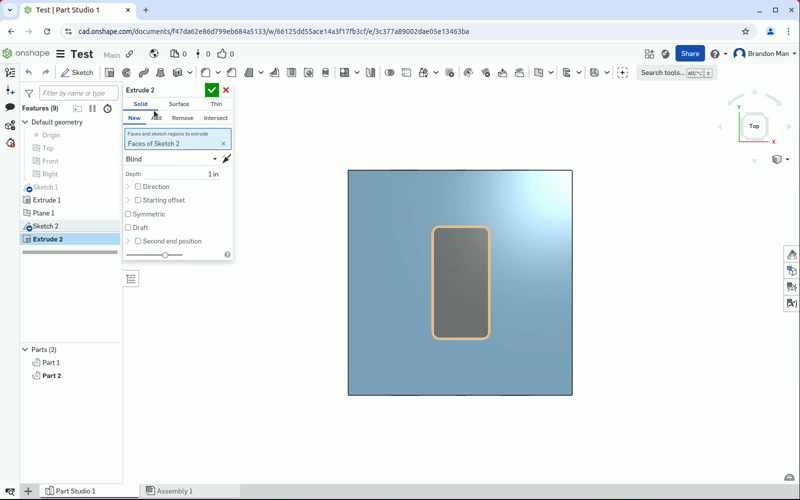
mouse_move(186, 120)
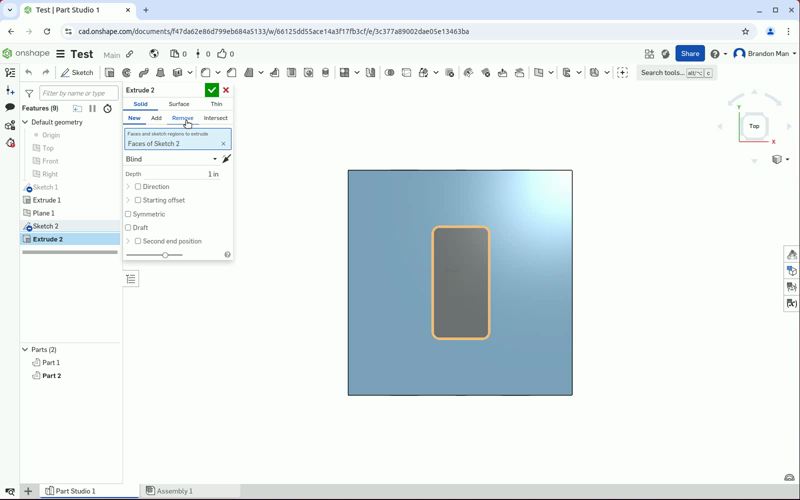
click(186, 120)
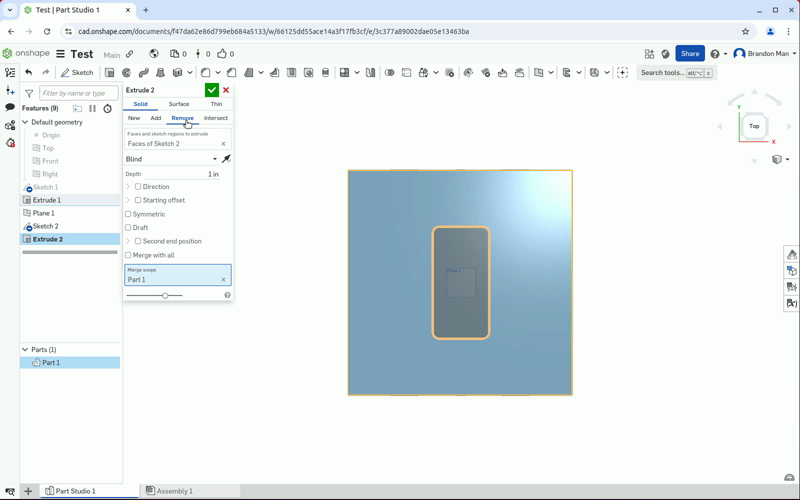
key(tab, 4)
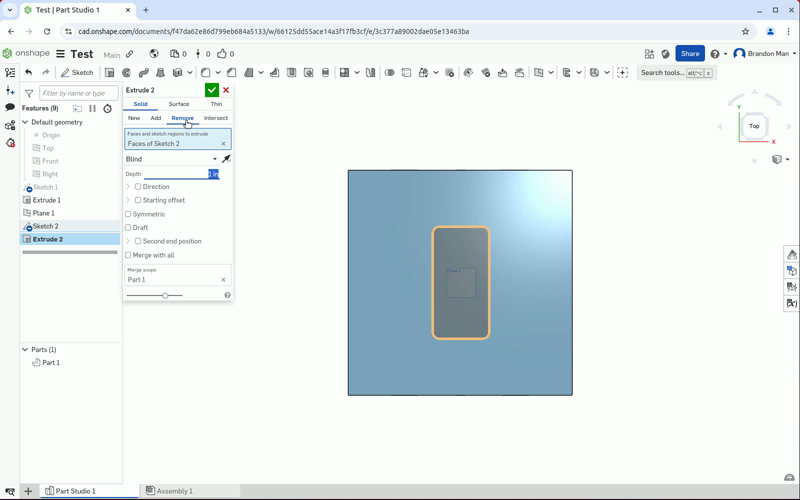
text(6.018)
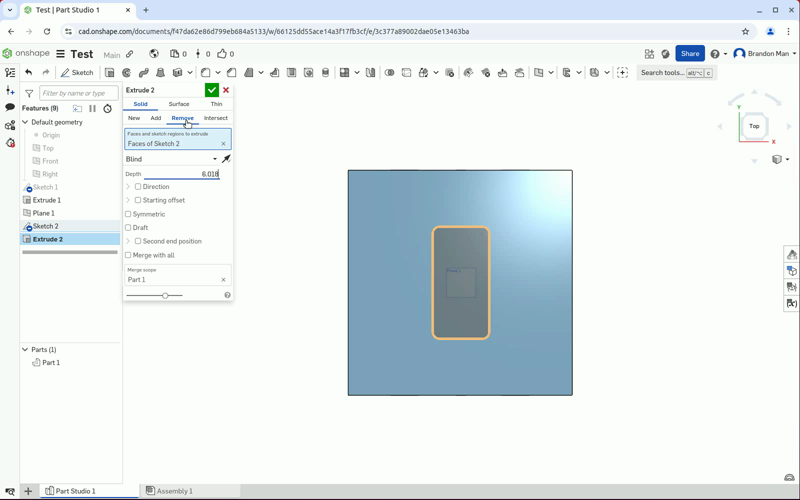
key(tab, 6)
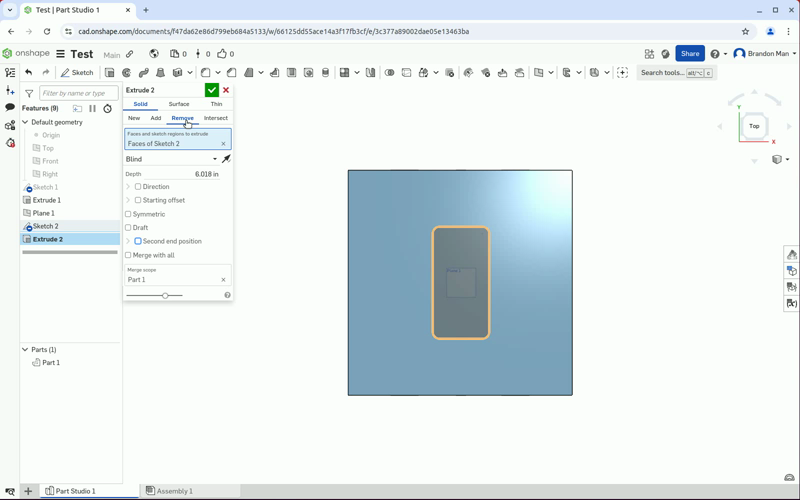
key(space)
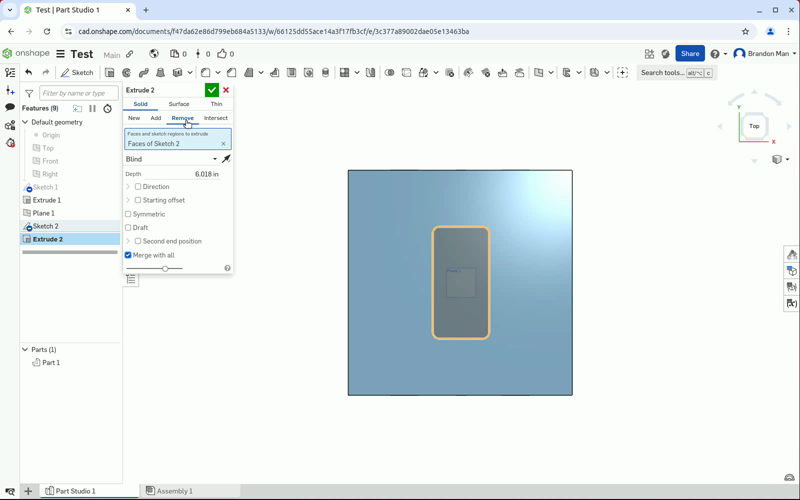
key(enter)
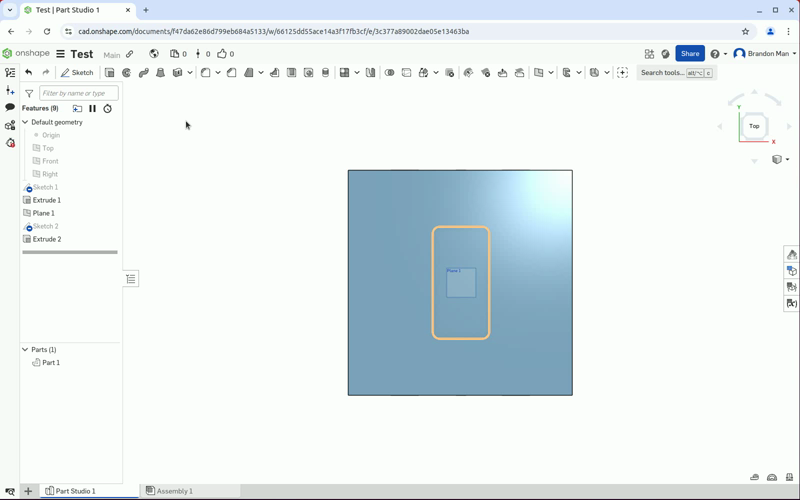
key(shift+h)
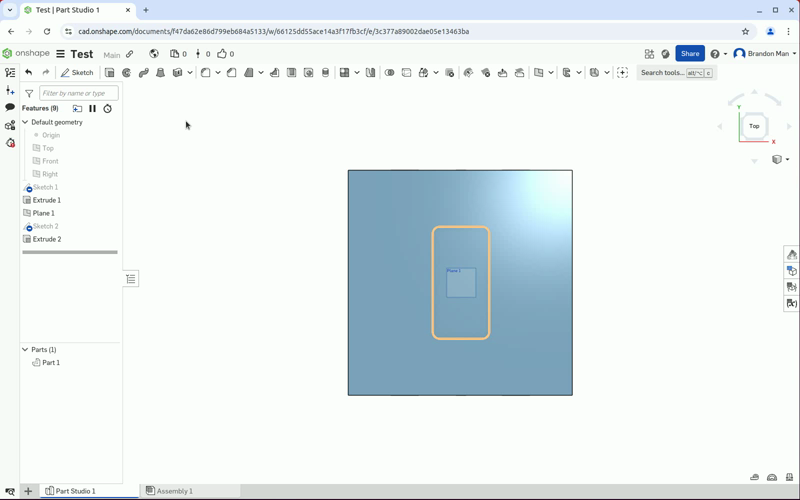
key(shift+h)
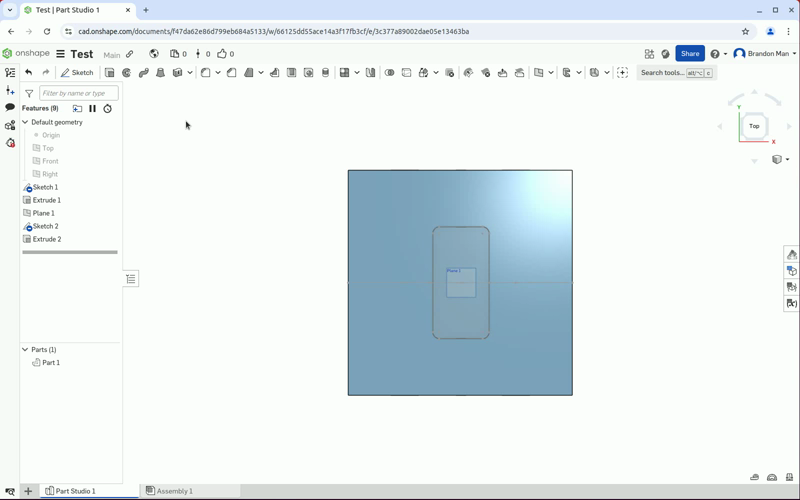
key(shift+7)
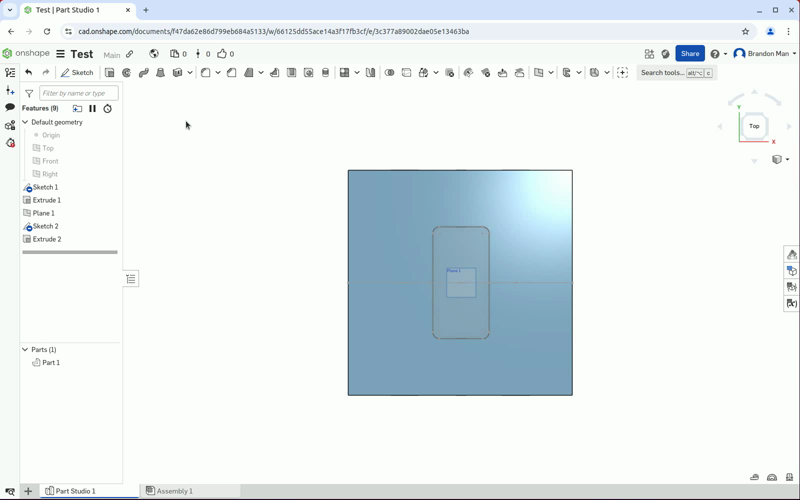
key(up, 3)
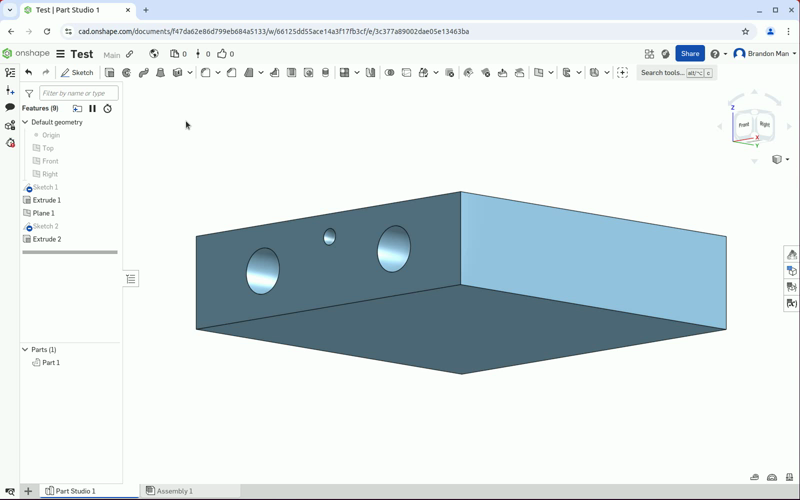
key(left, 3)
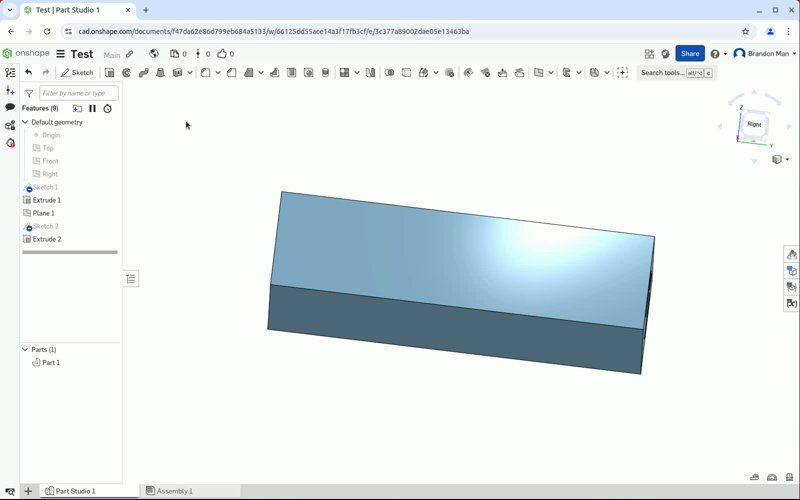
key(right, 3)
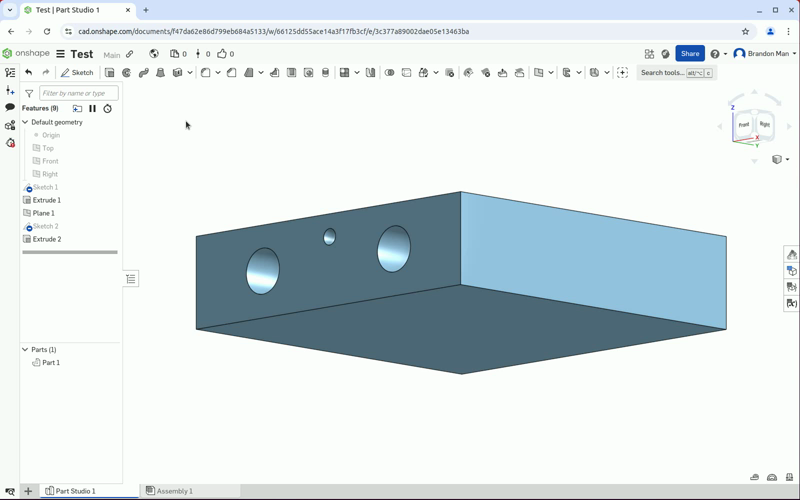
key(down, 3)
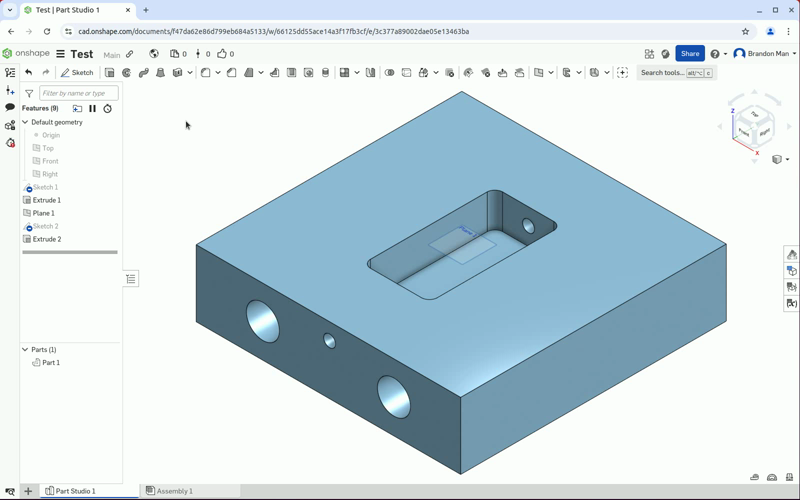
mouse_move(73, 189)
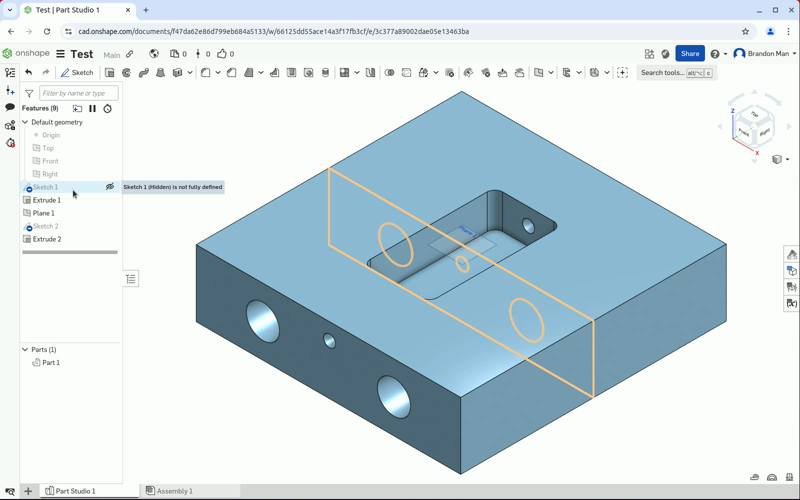
click(73, 189)